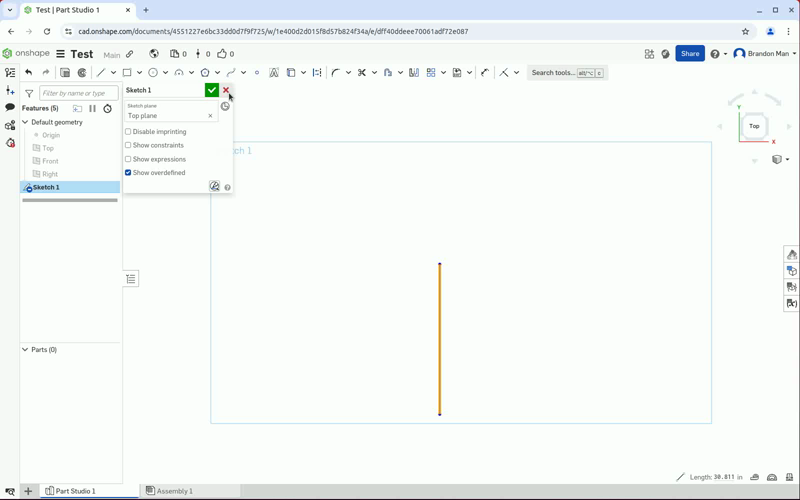
key(shift+h)
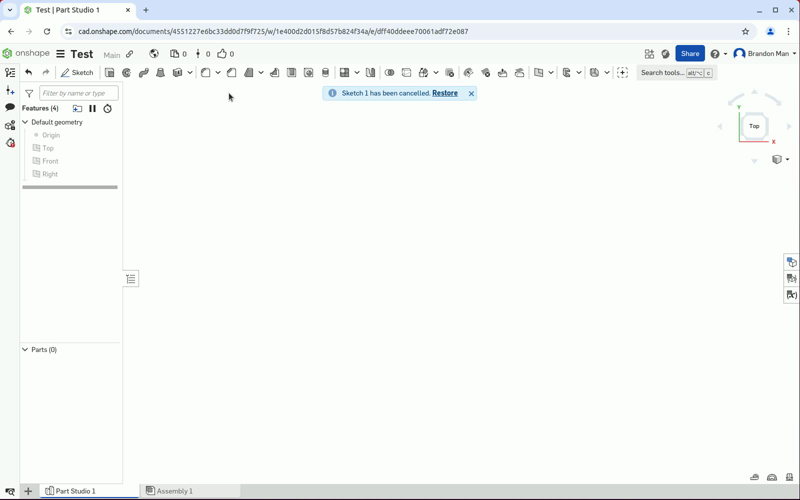
mouse_move(73, 352)
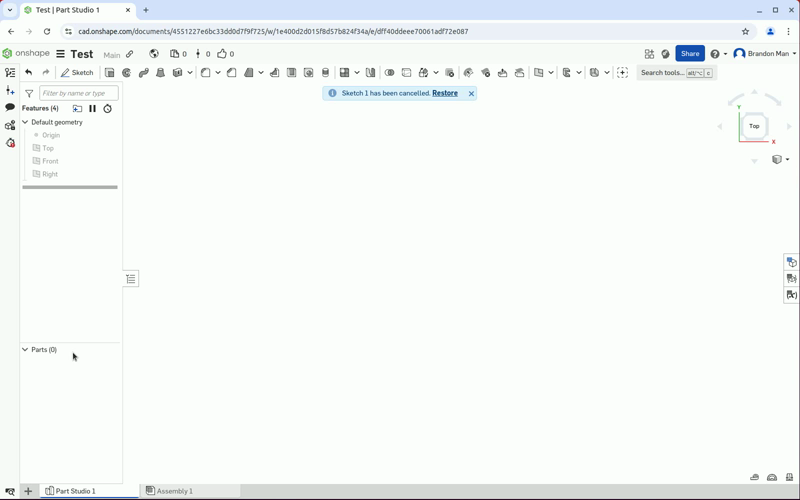
key(y)
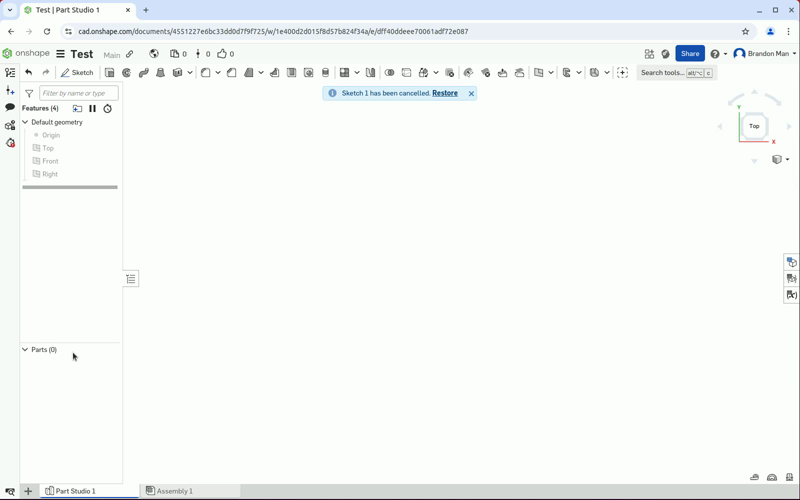
key(shift+p)
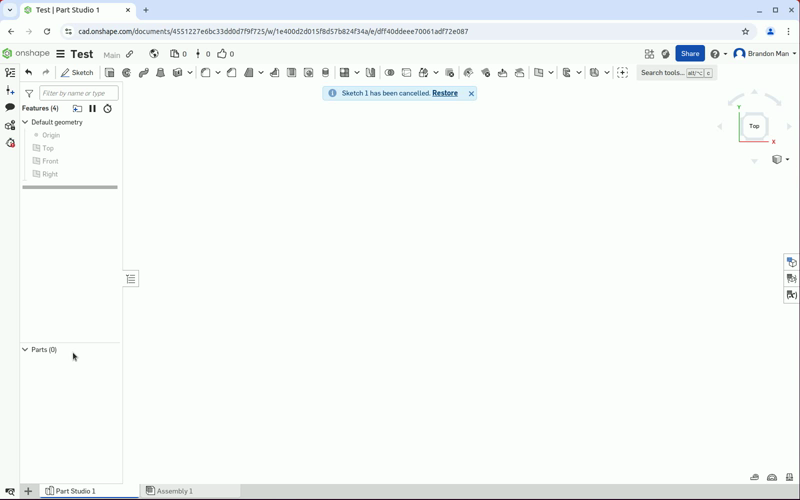
key(space)
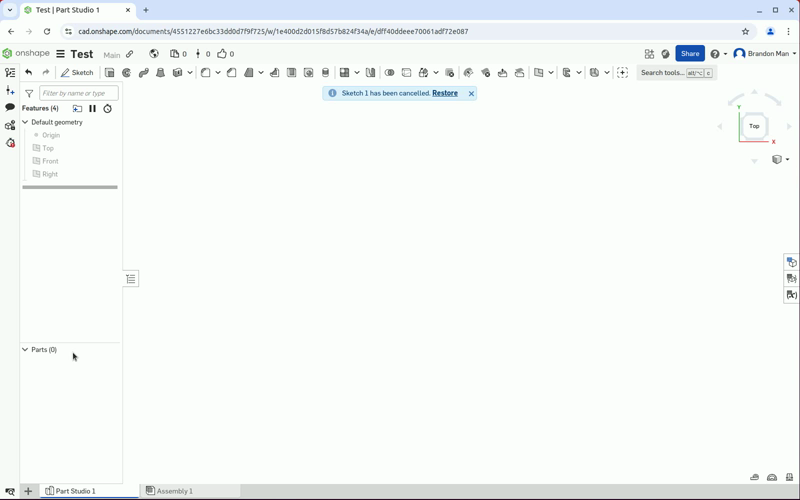
key_down(shift)
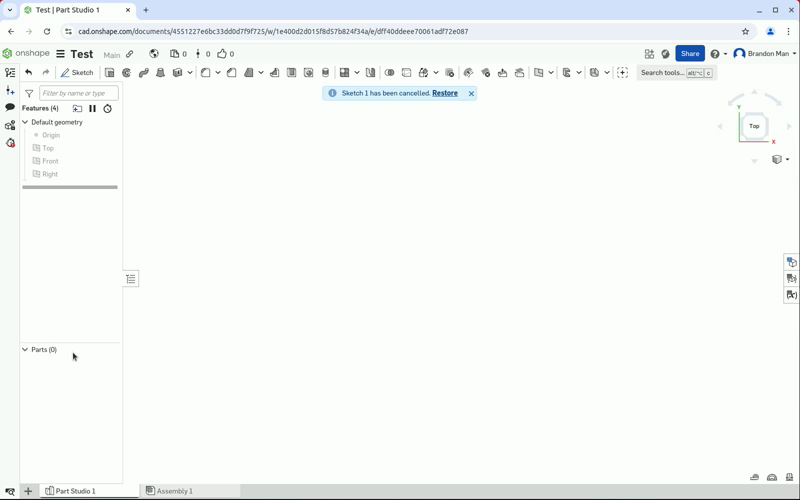
key(up)
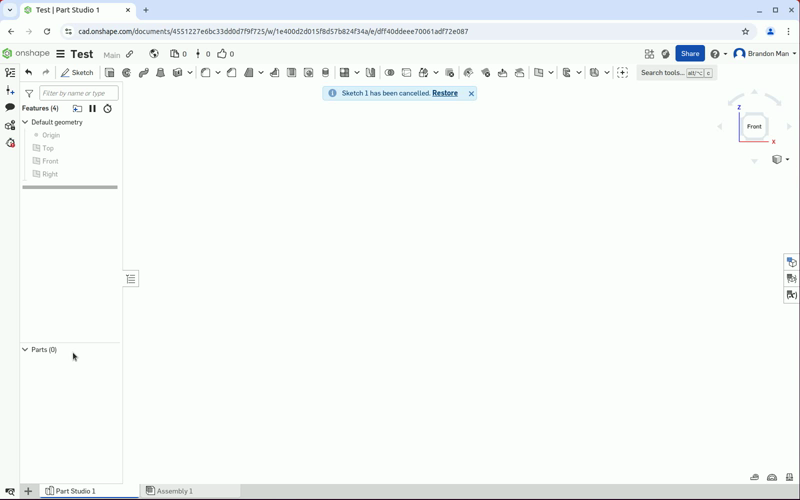
key_up(shift)
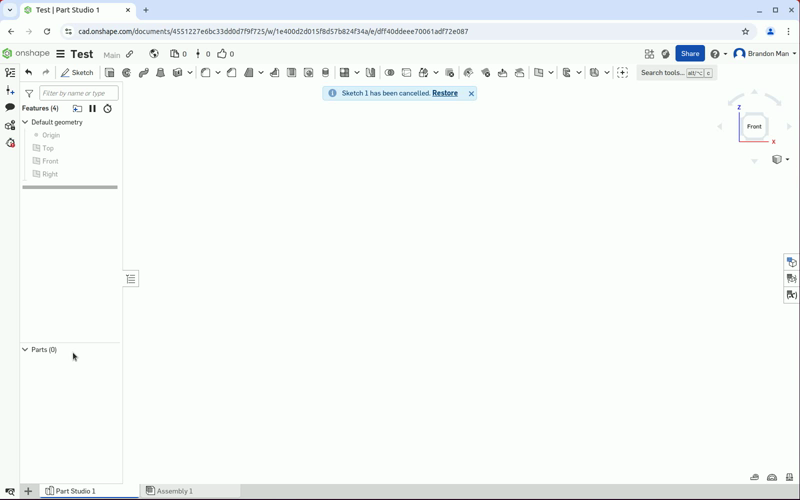
mouse_move(73, 352)
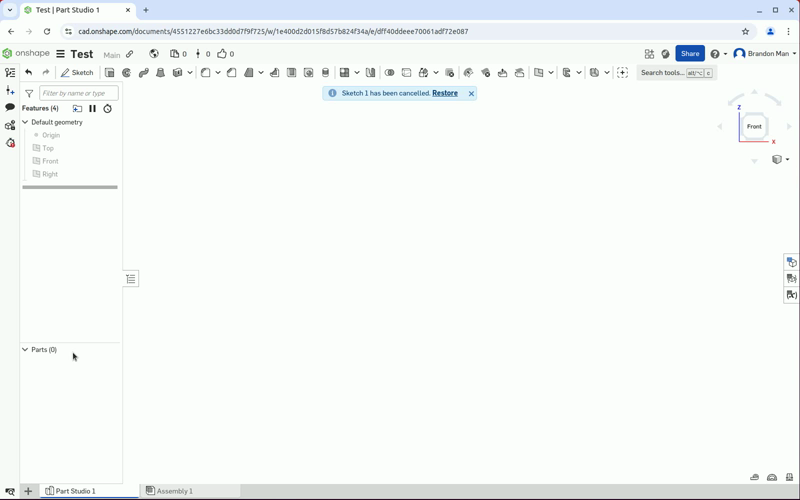
key(shift+y)
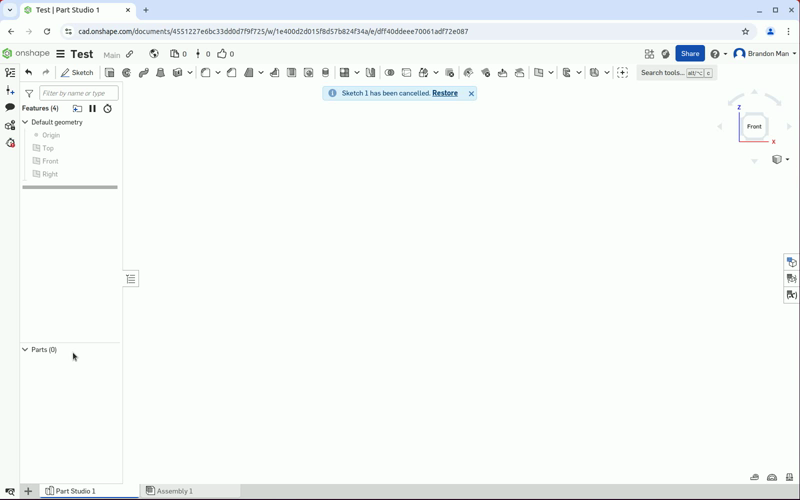
key(shift+s)
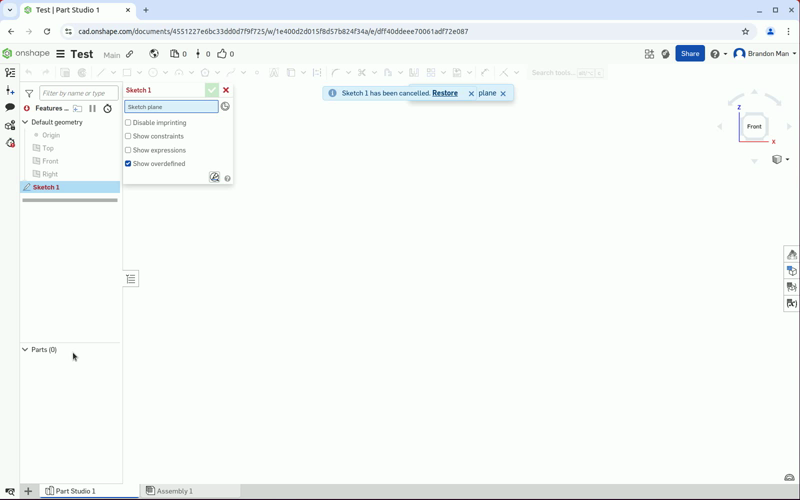
mouse_move(73, 163)
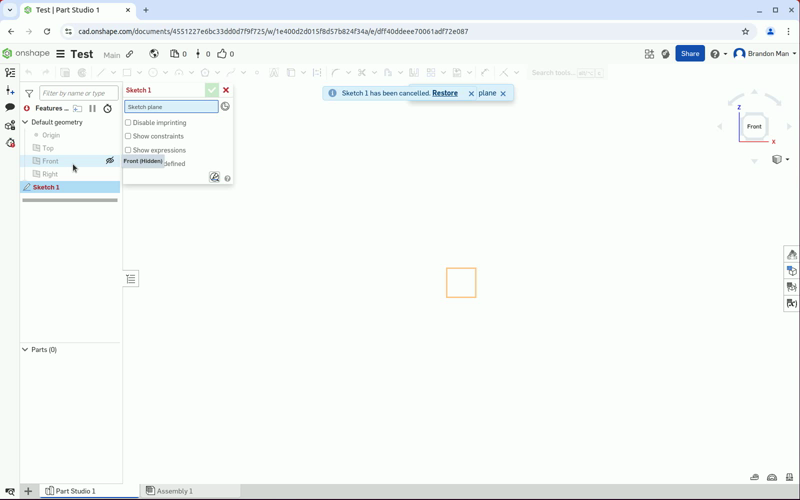
click(73, 163)
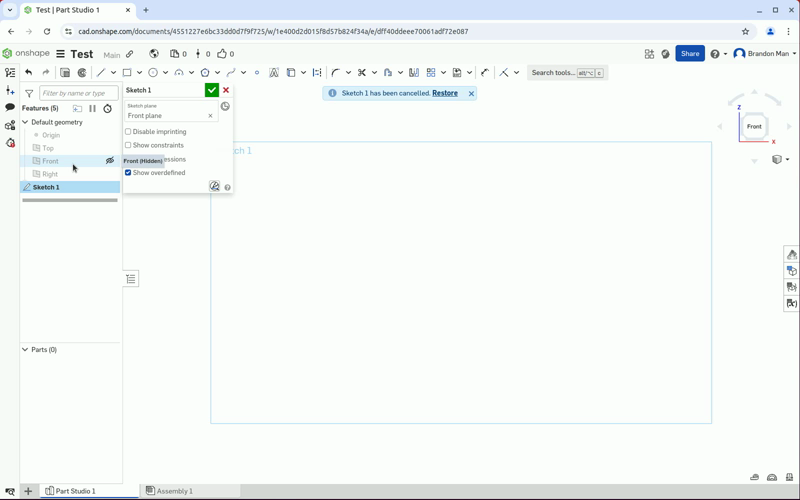
mouse_move(73, 352)
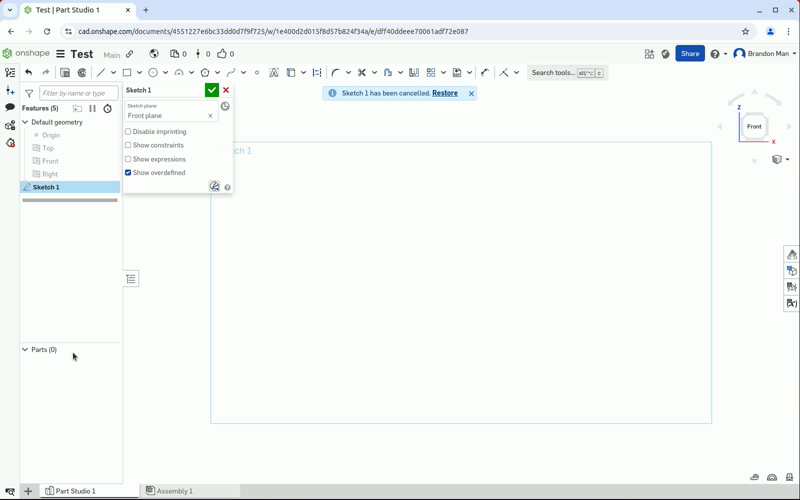
key(y)
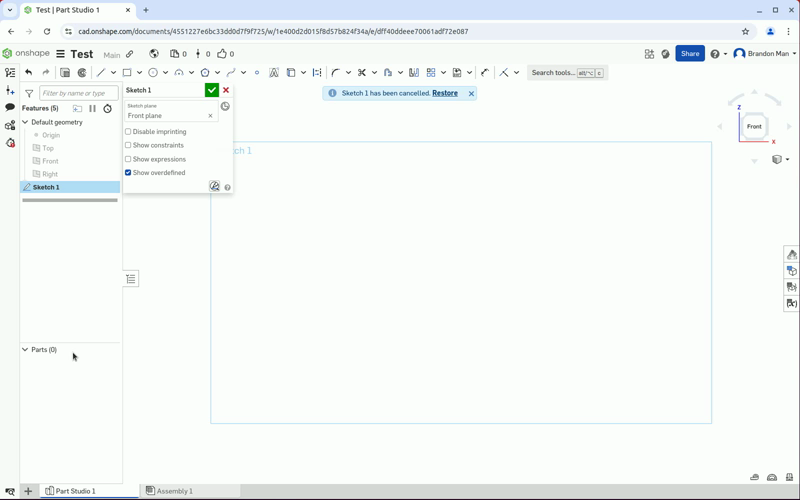
key(c)
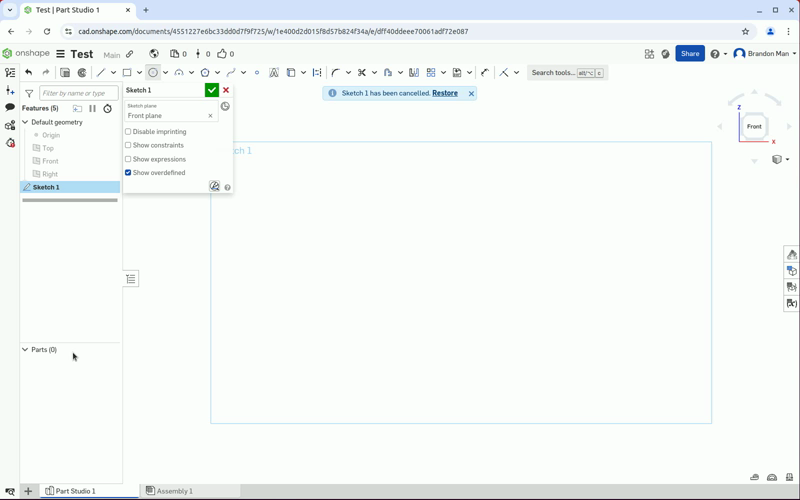
key_down(shift)
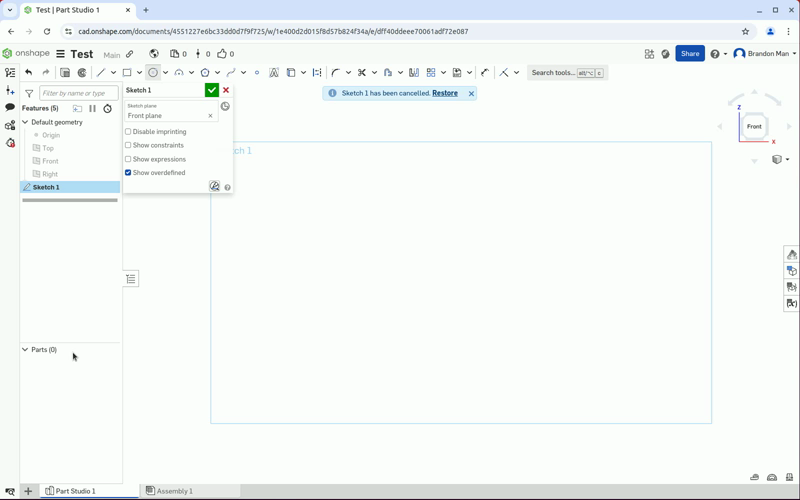
mouse_move(393, 282)
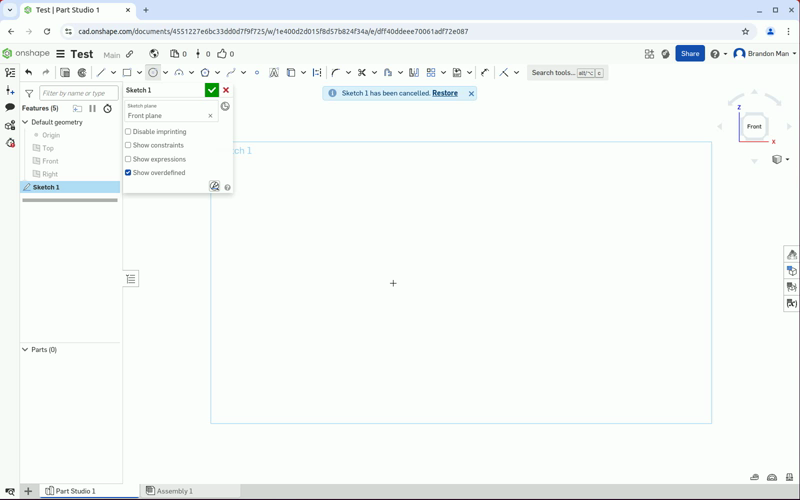
click(393, 282)
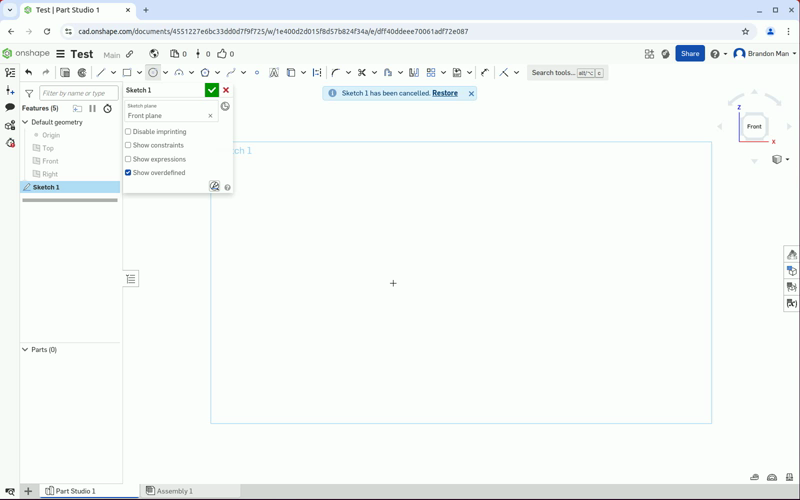
key_up(shift)
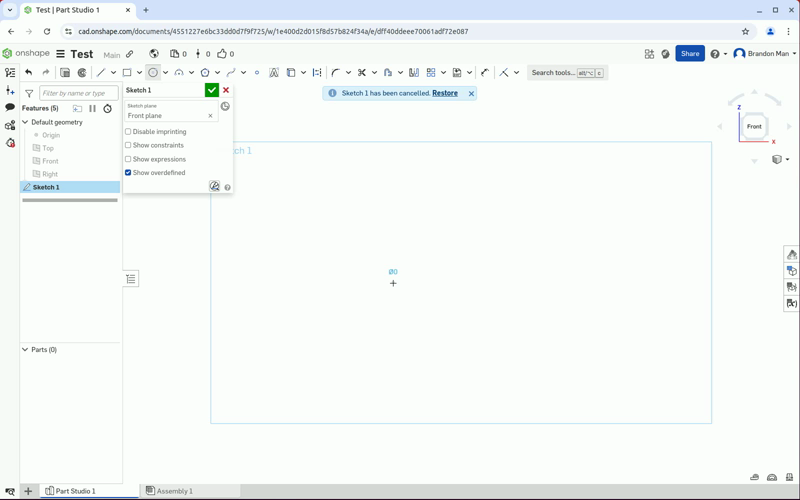
mouse_move(401, 282)
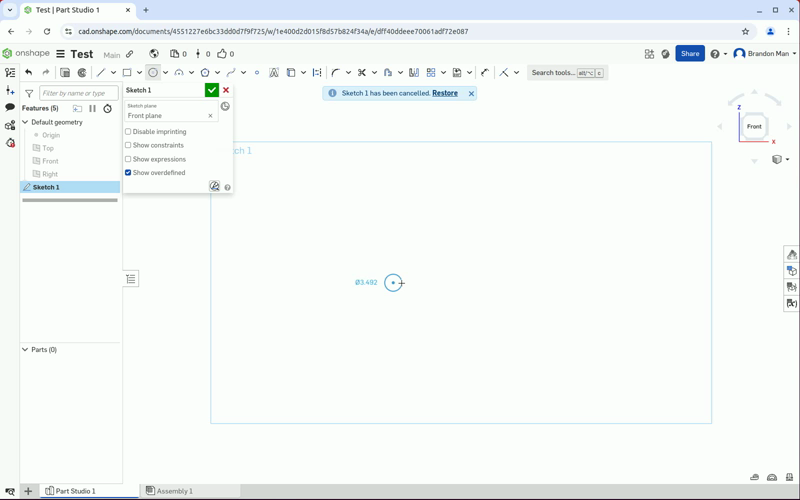
click(401, 282)
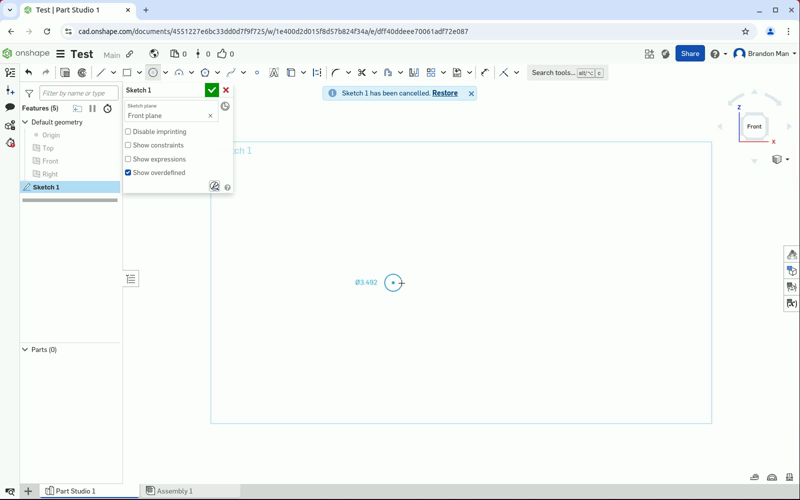
key(esc)
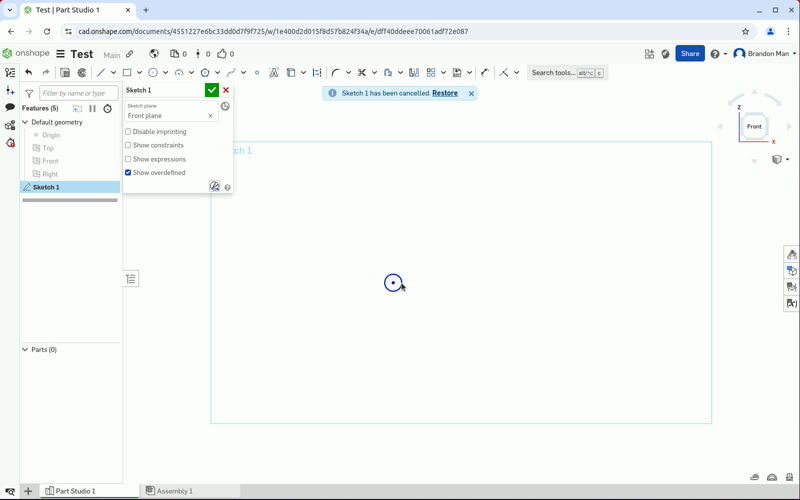
mouse_move(394, 283)
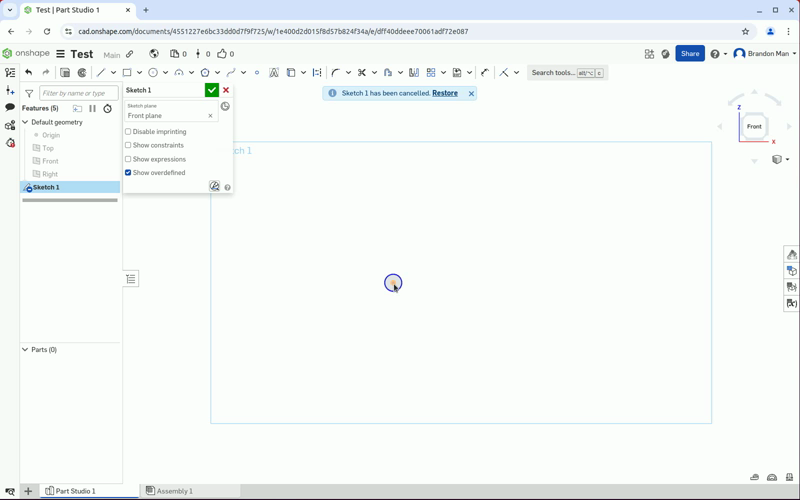
scroll(6)
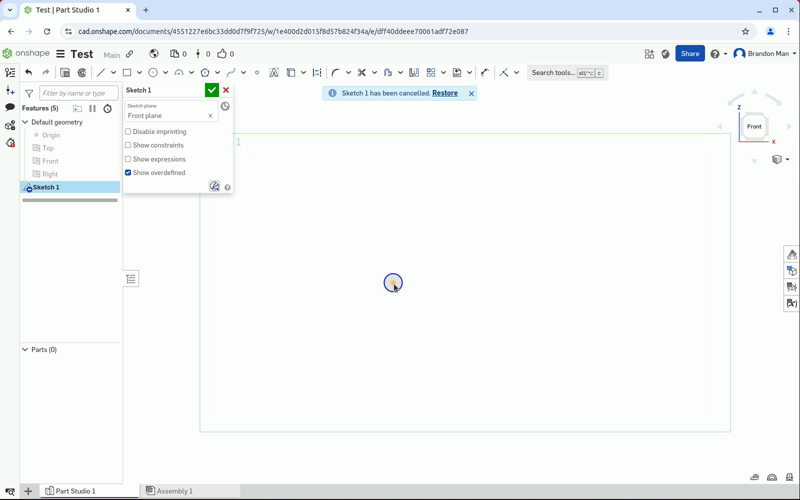
scroll(6)
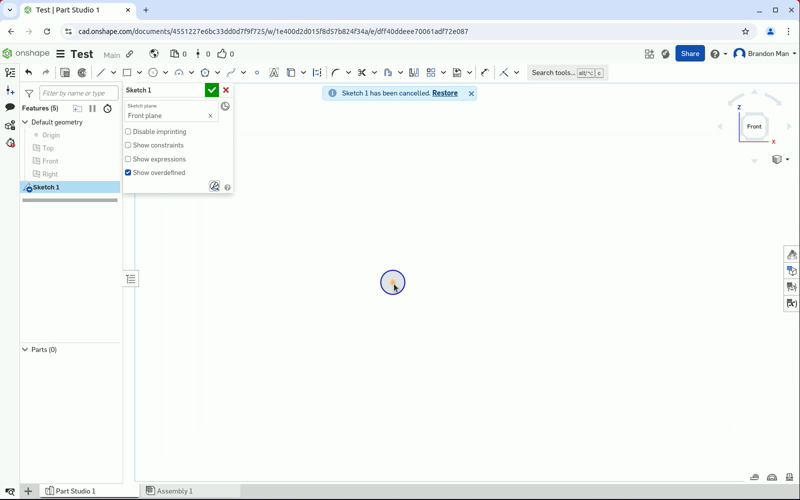
scroll(6)
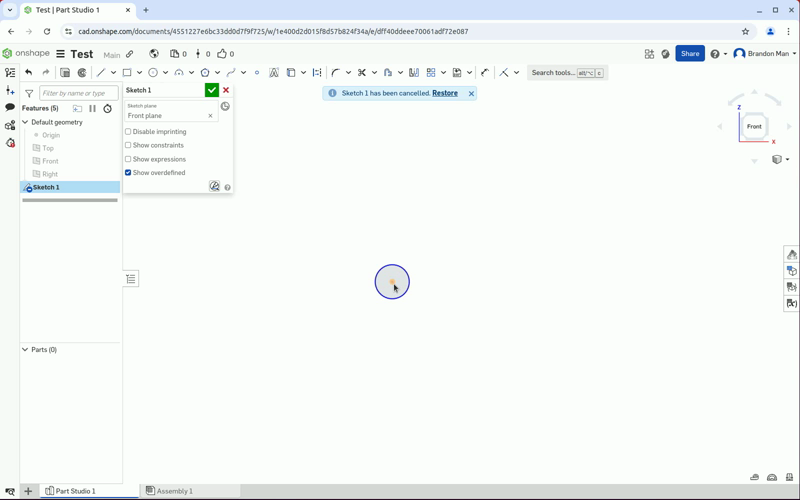
scroll(6)
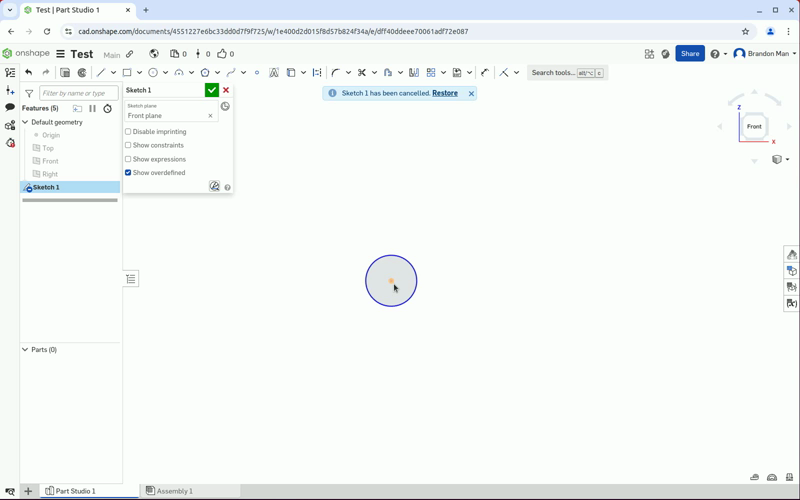
scroll(6)
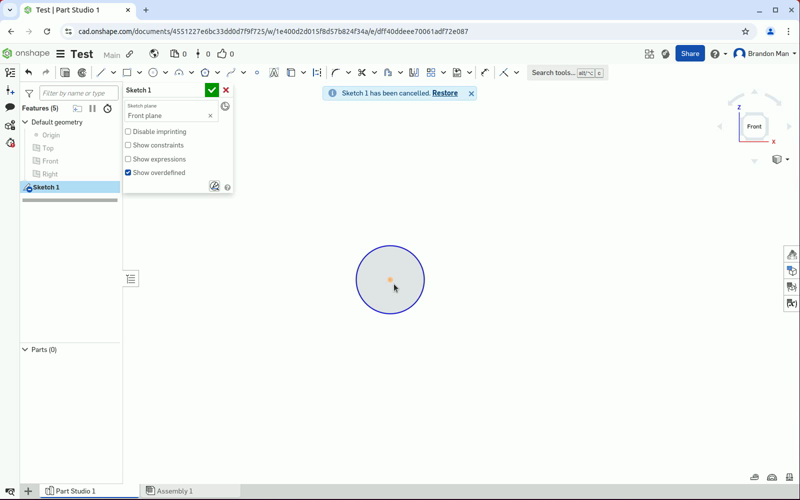
scroll(6)
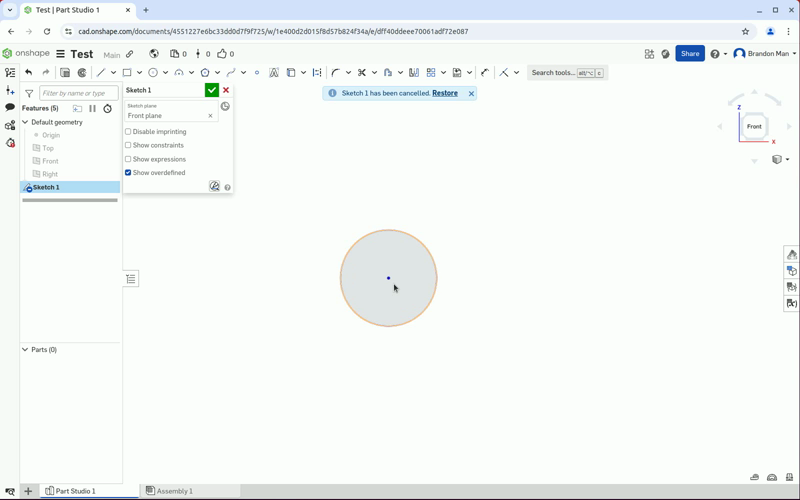
scroll(6)
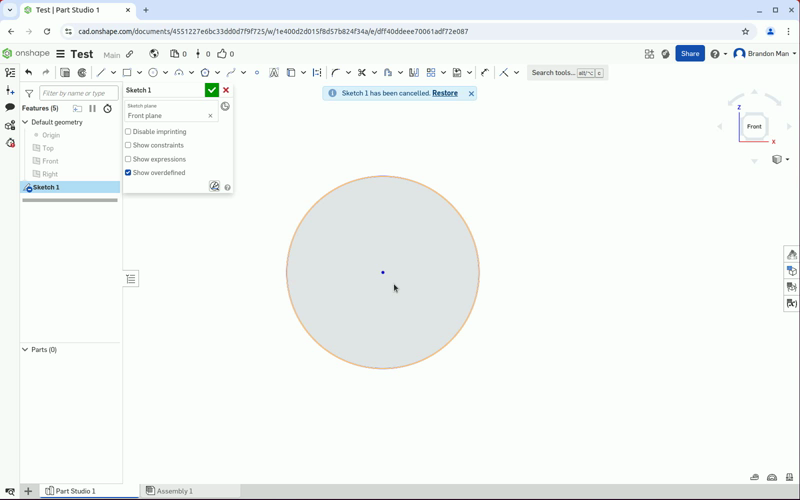
click(394, 283)
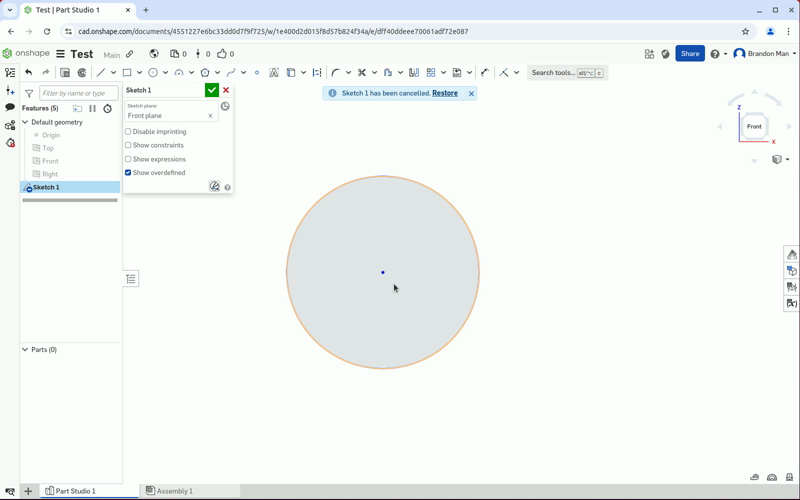
scroll(-6)
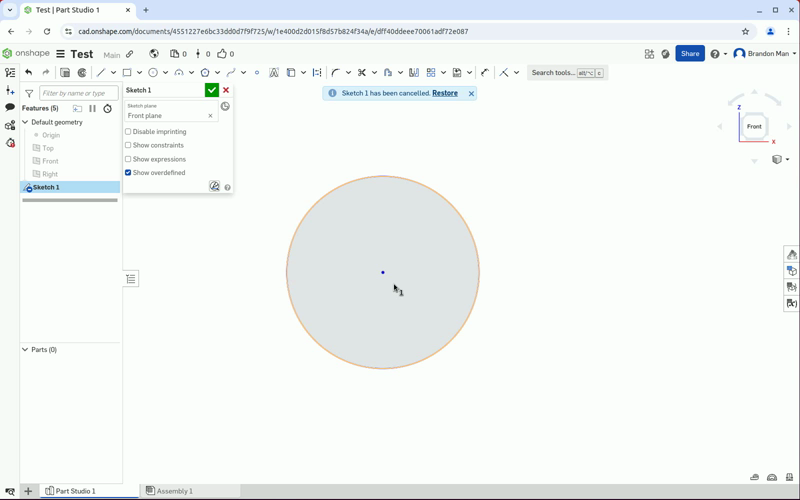
scroll(-6)
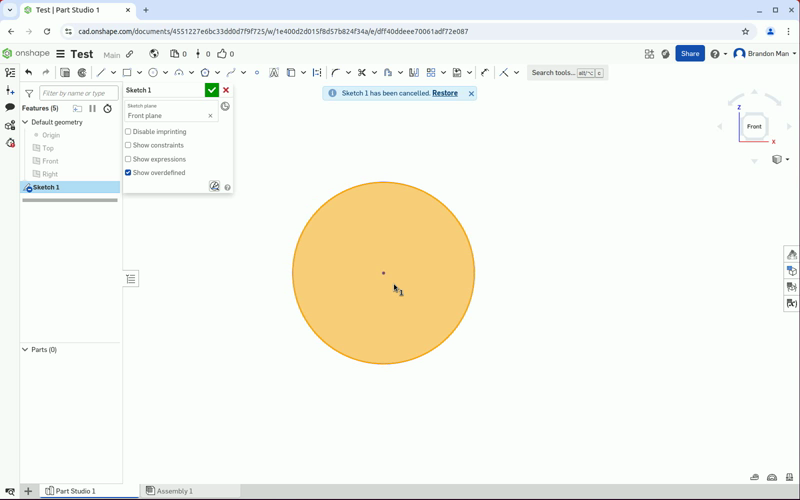
scroll(-6)
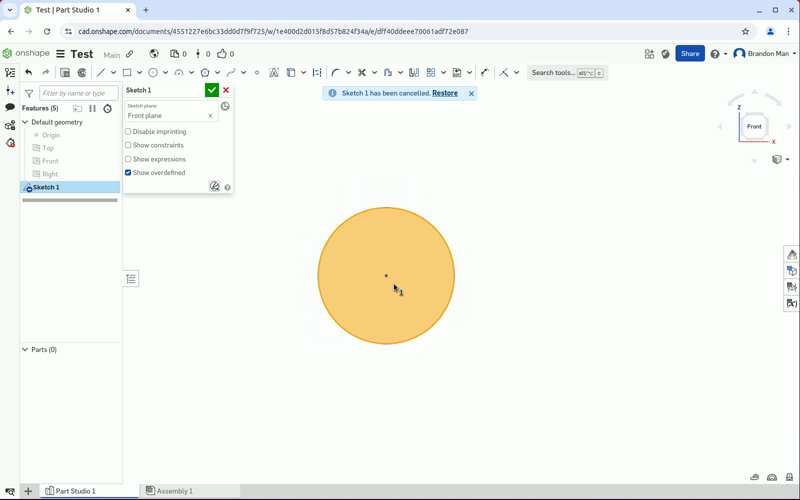
scroll(-6)
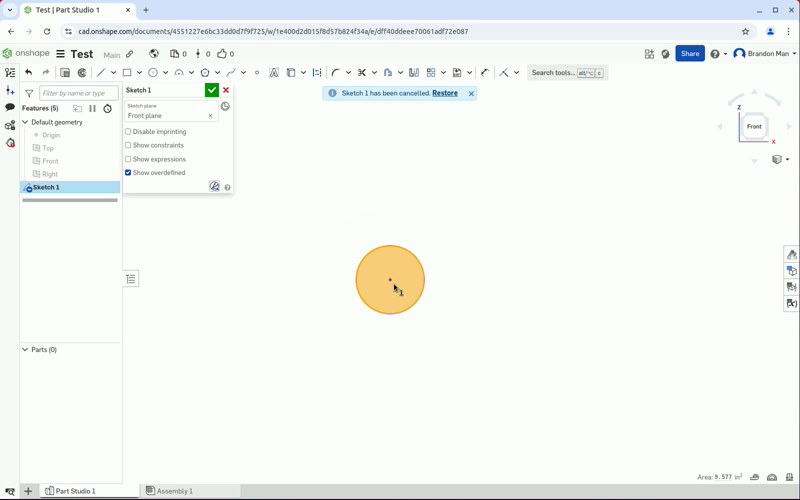
scroll(-6)
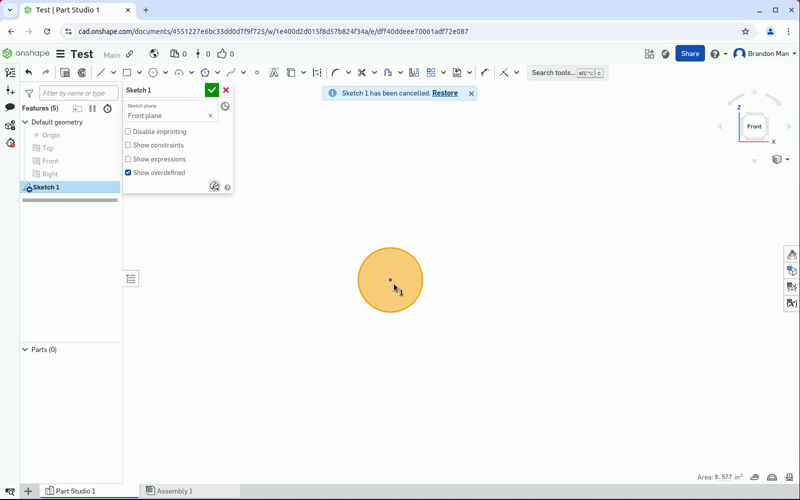
scroll(-6)
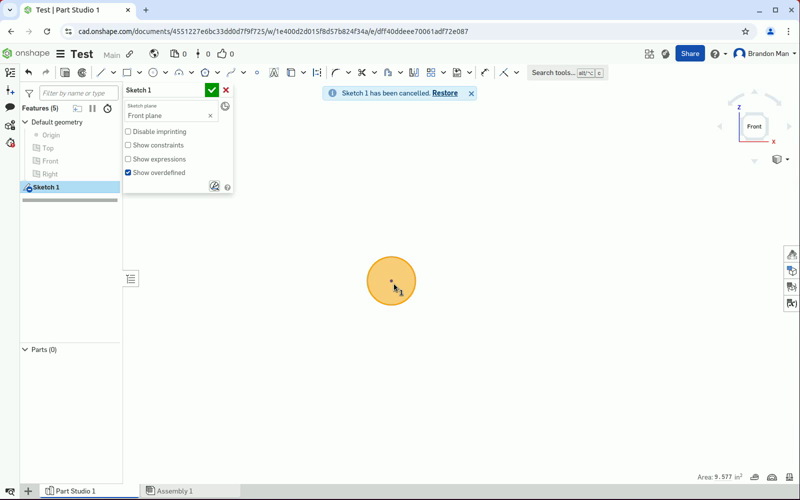
scroll(-6)
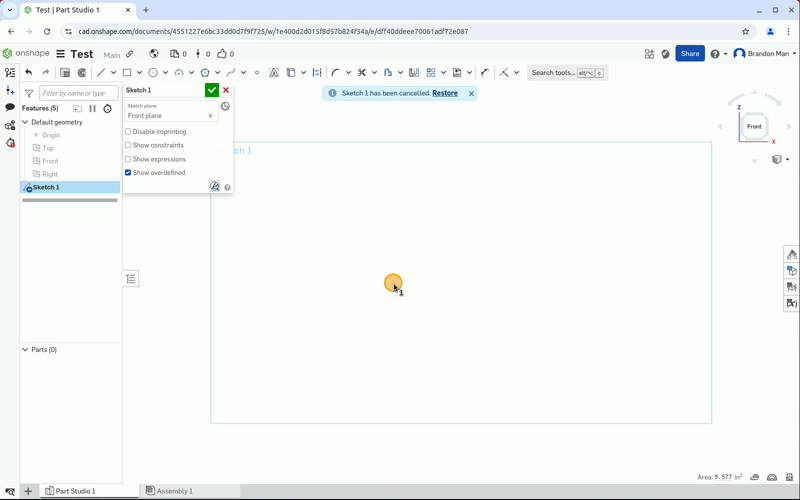
mouse_move(73, 352)
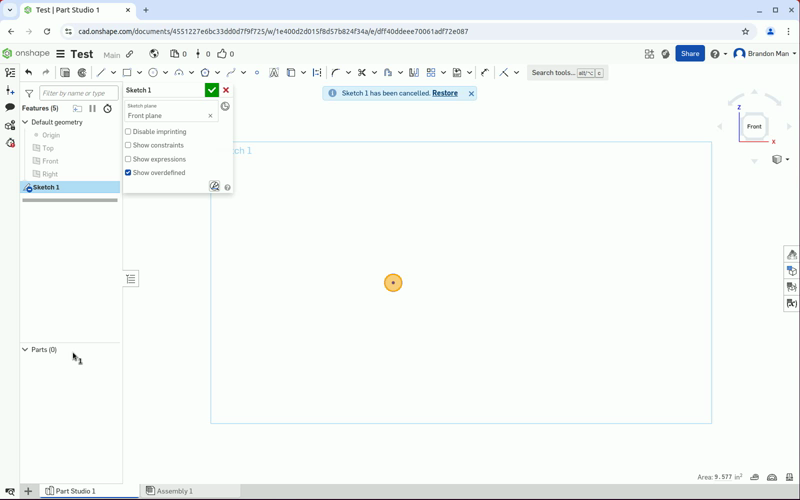
key(shift+y)
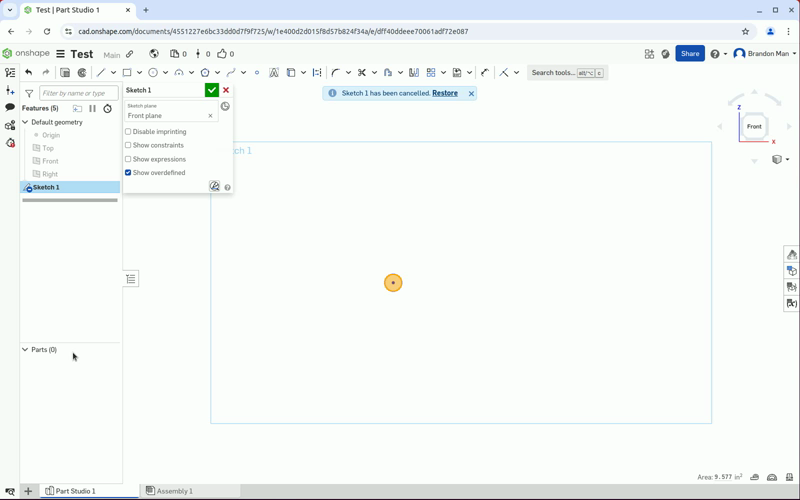
key(shift+e)
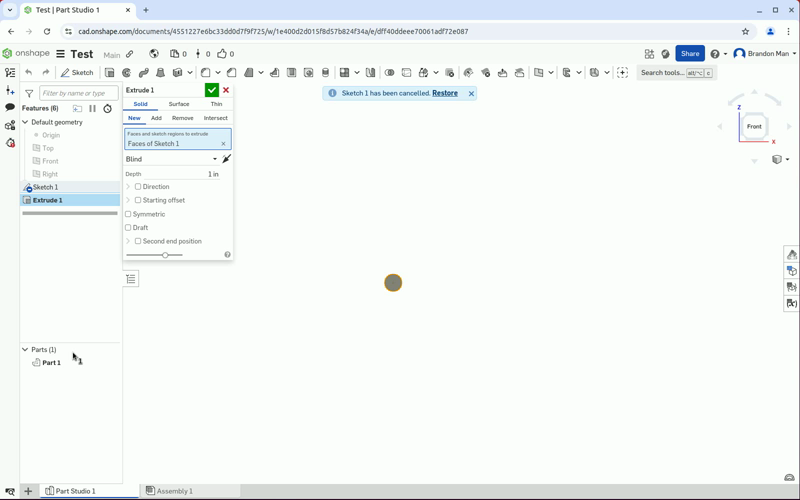
mouse_move(143, 106)
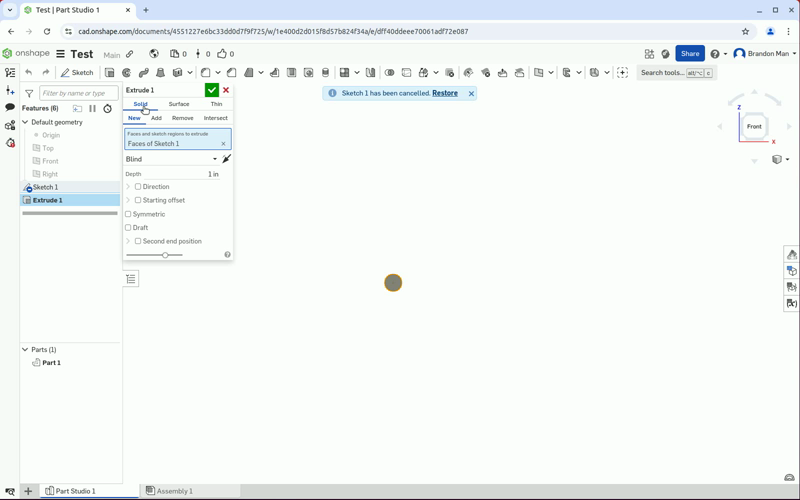
click(143, 106)
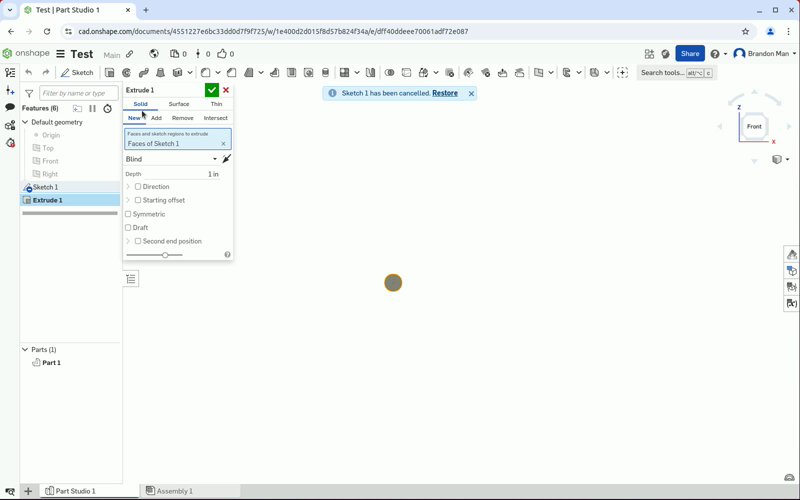
mouse_move(137, 120)
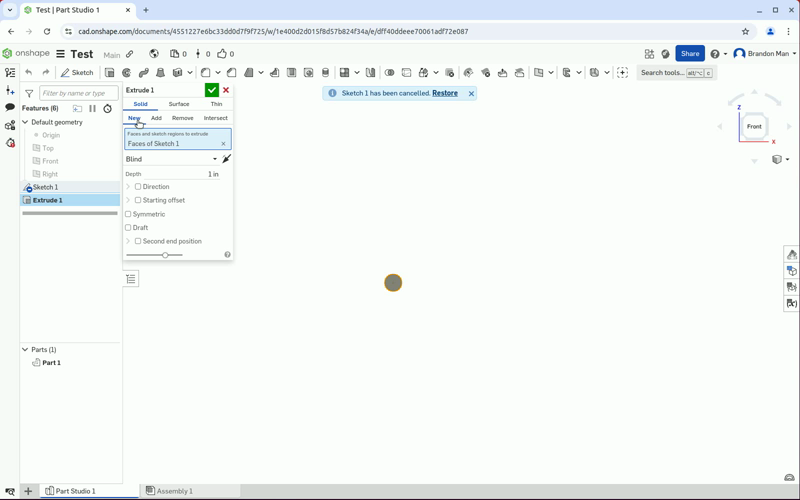
click(137, 120)
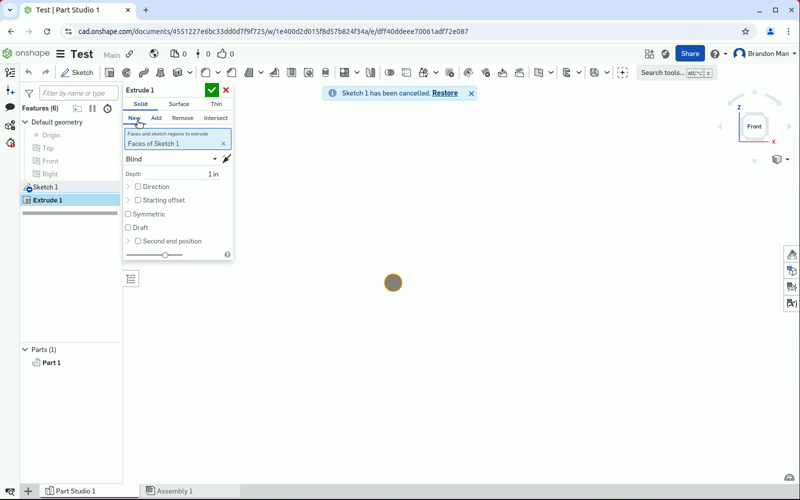
key(tab, 4)
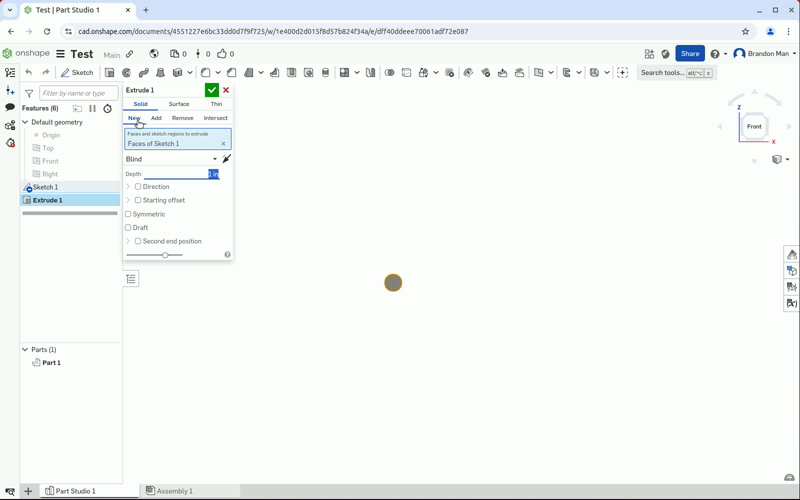
text(2.407)
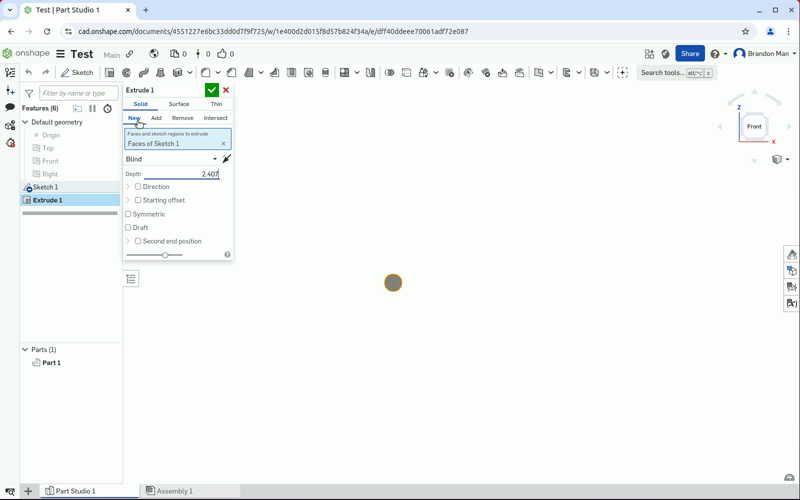
key(enter)
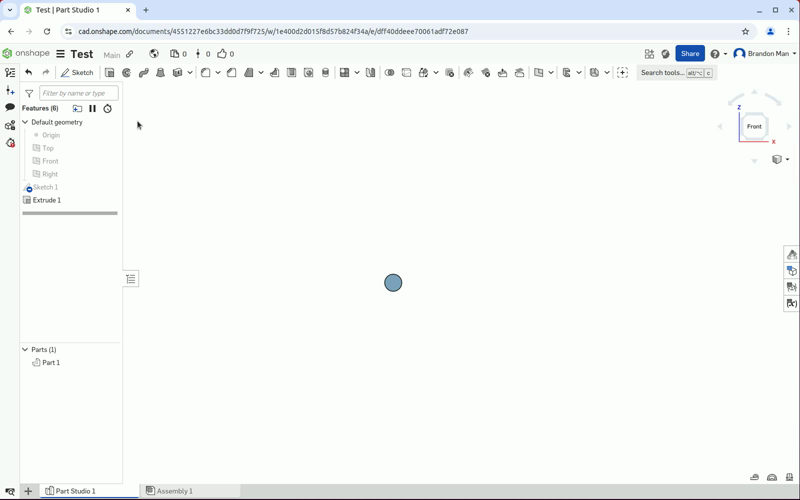
key(shift+h)
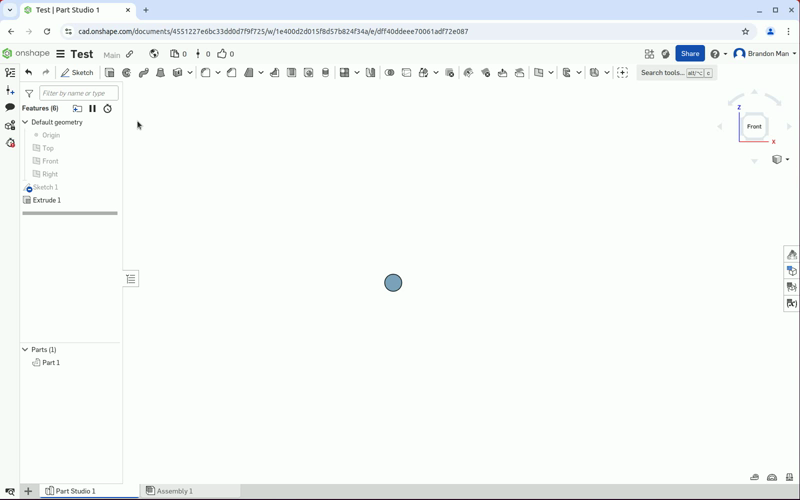
key(shift+h)
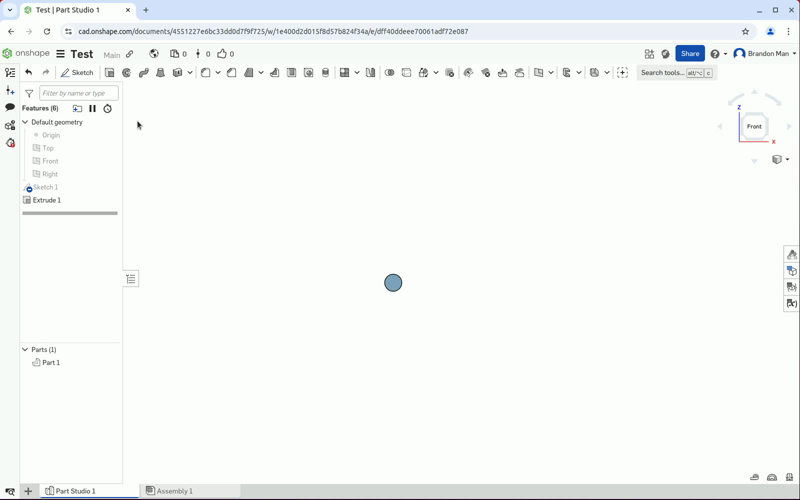
mouse_move(73, 189)
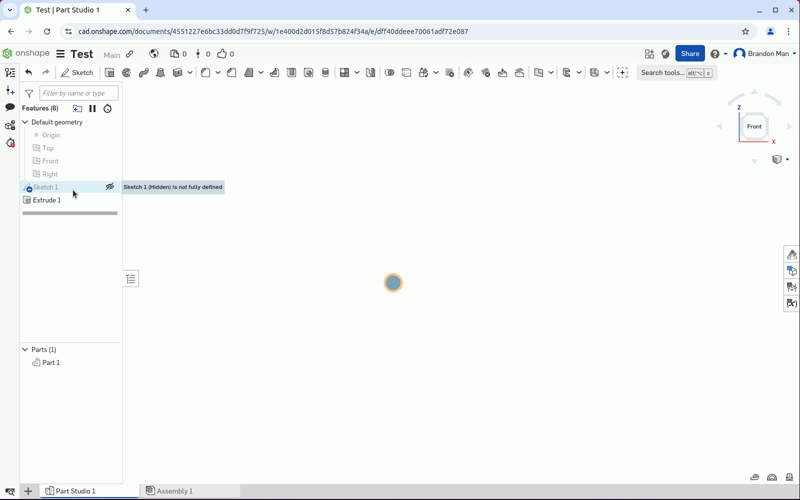
click(73, 189)
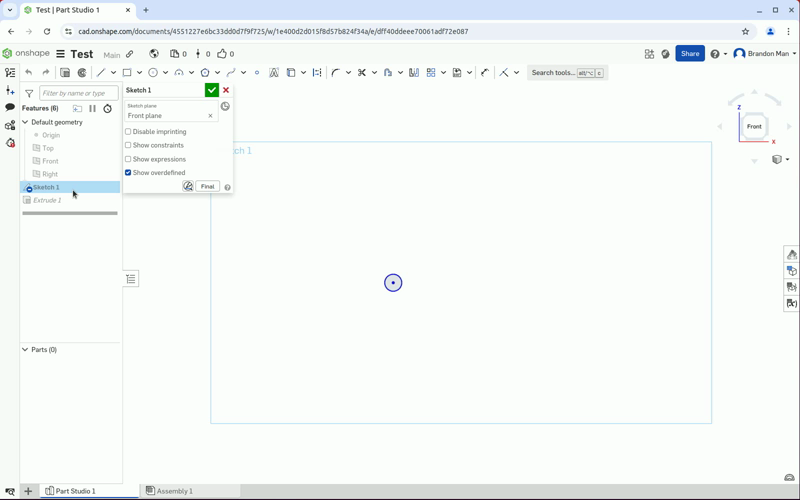
mouse_move(229, 92)
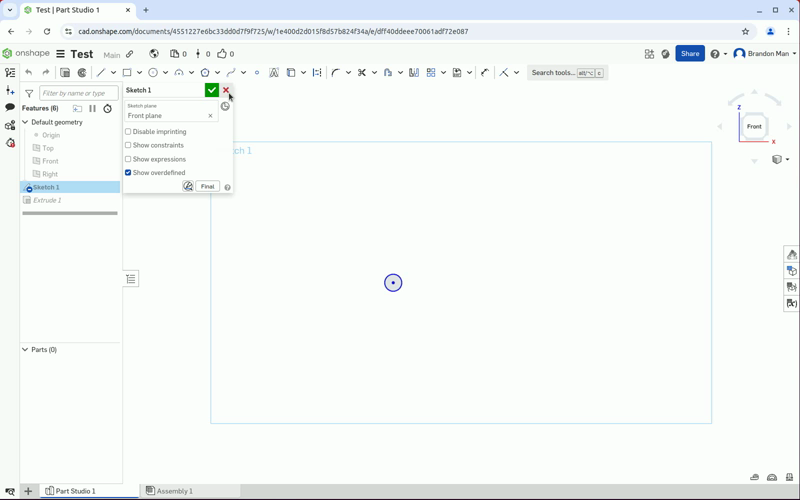
click(229, 92)
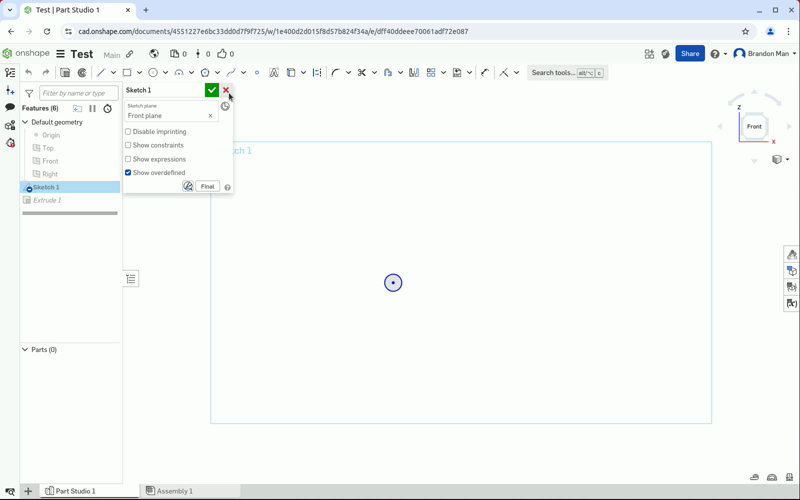
key(shift+s)
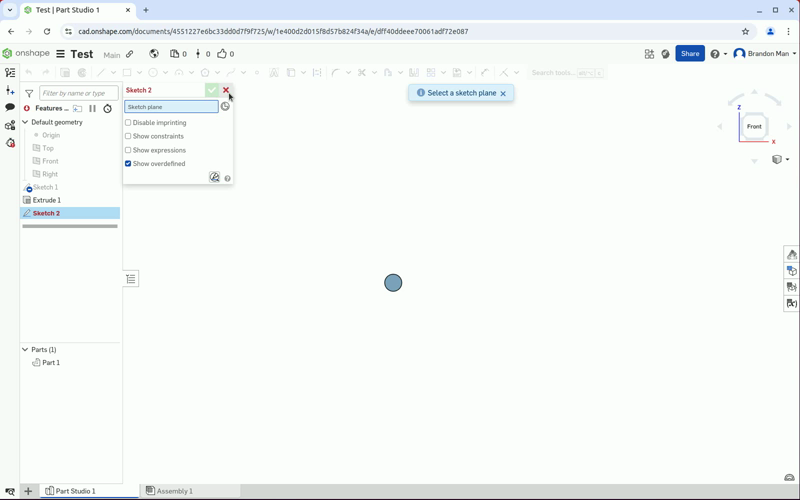
mouse_move(73, 163)
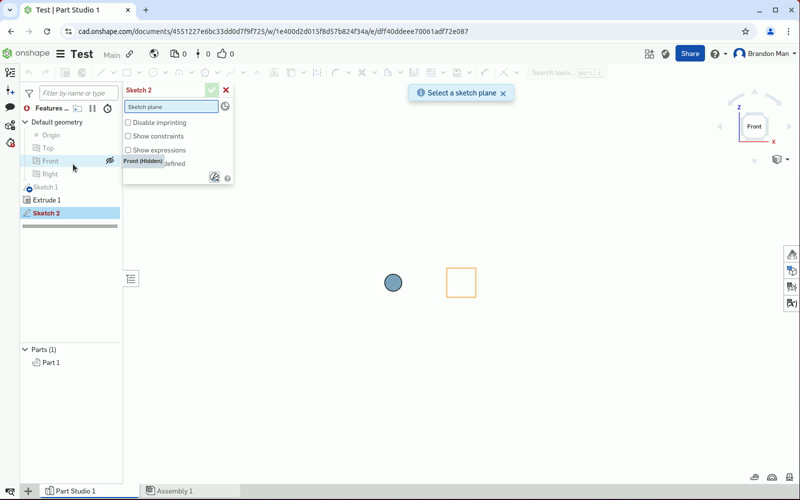
click(73, 163)
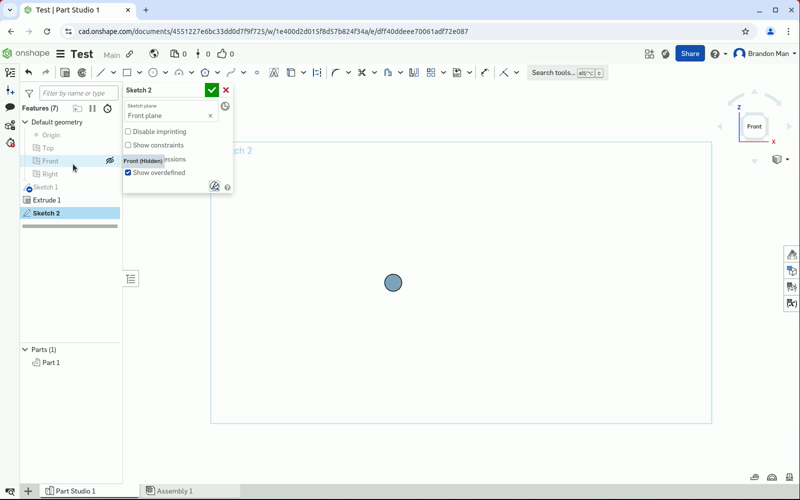
mouse_move(73, 352)
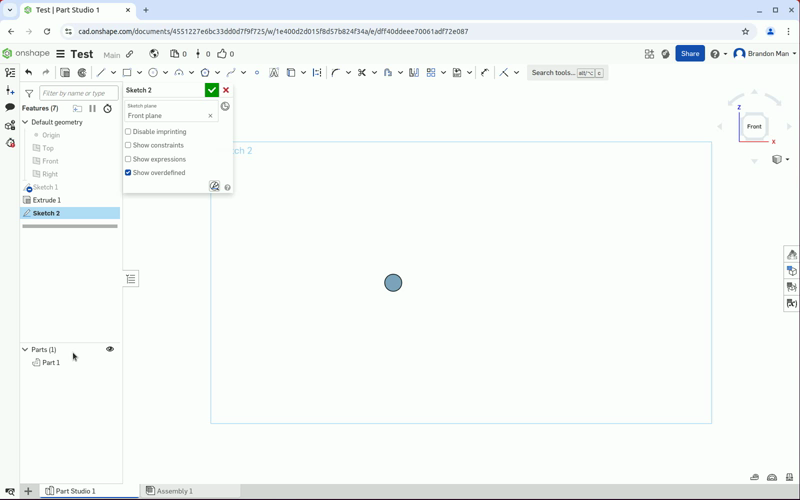
key(y)
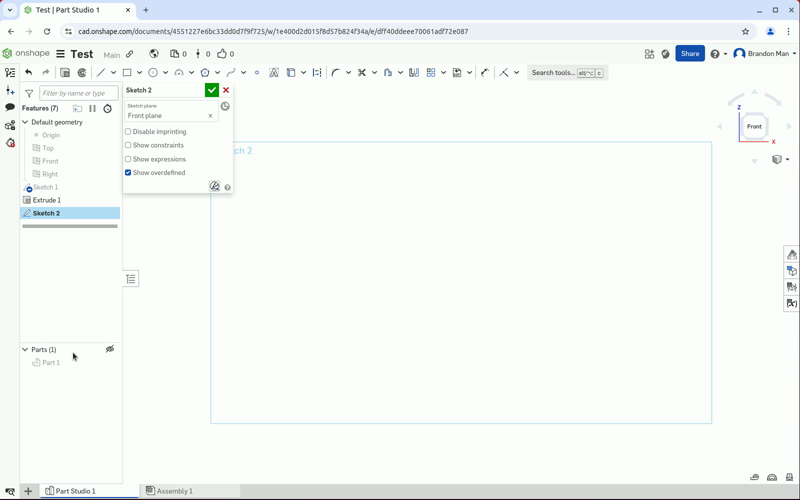
key(l)
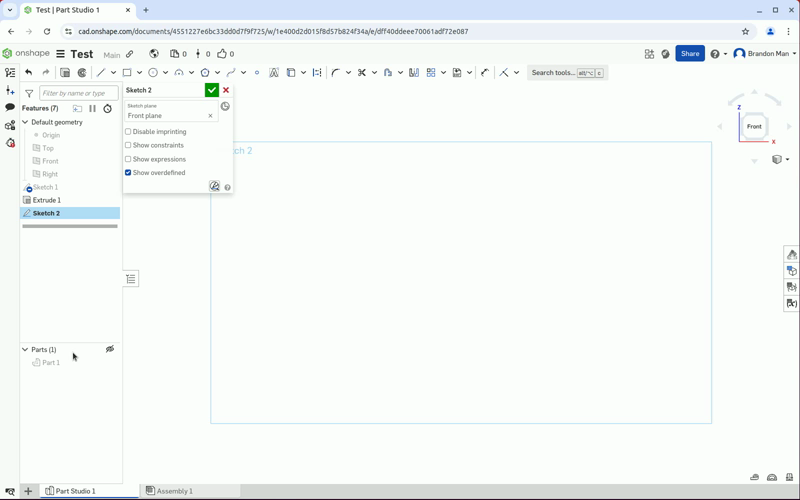
key_down(shift)
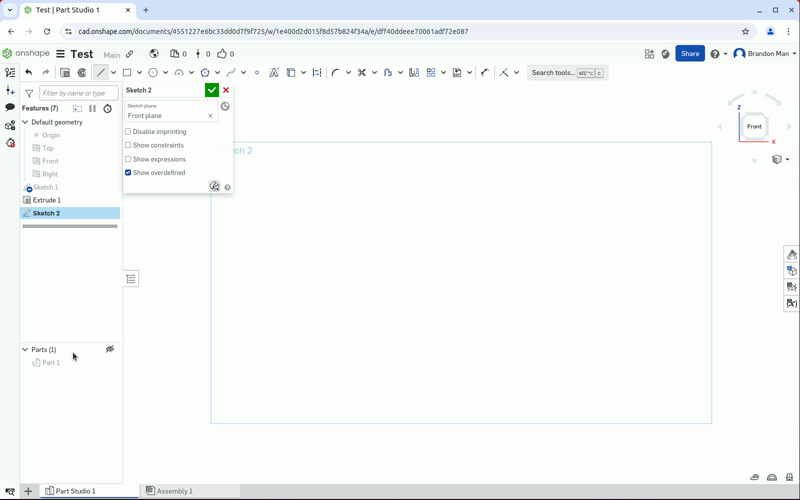
mouse_move(519, 291)
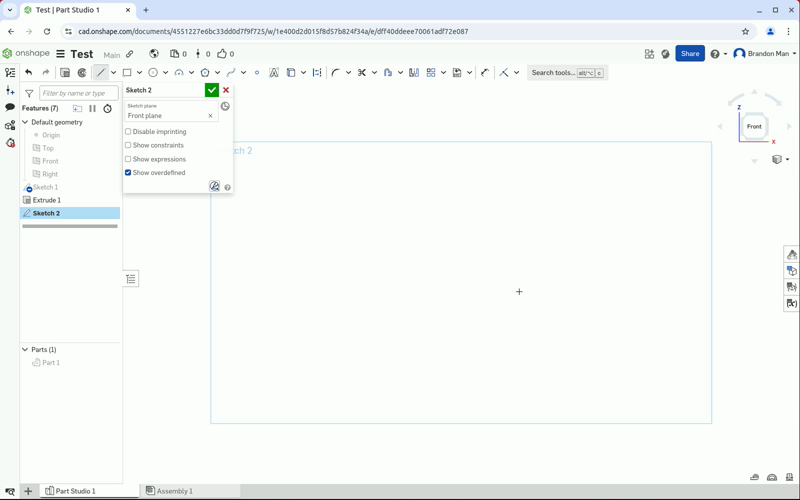
click(519, 291)
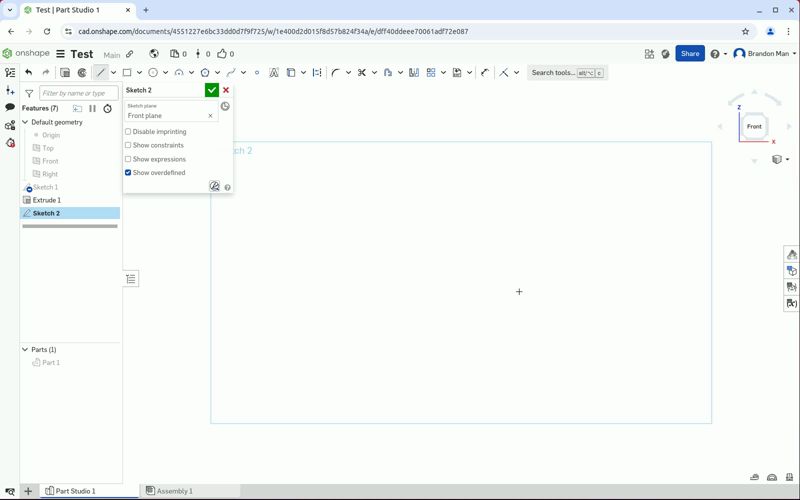
key_up(shift)
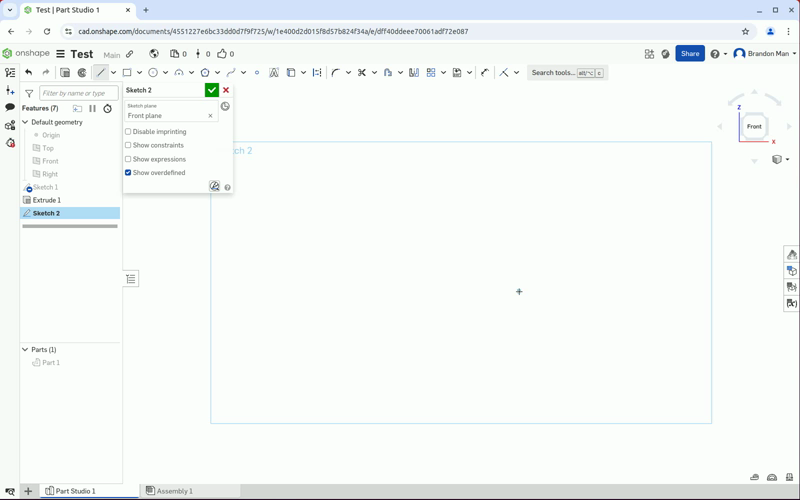
key_down(shift)
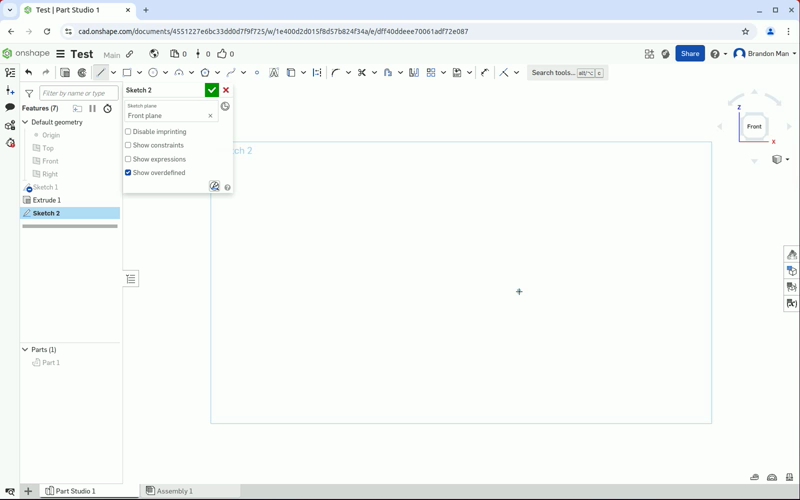
mouse_move(549, 291)
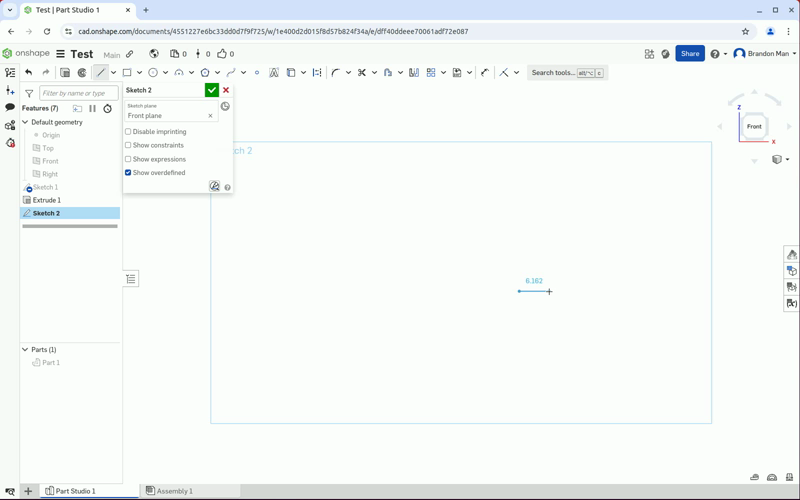
mouse_move(536, 291)
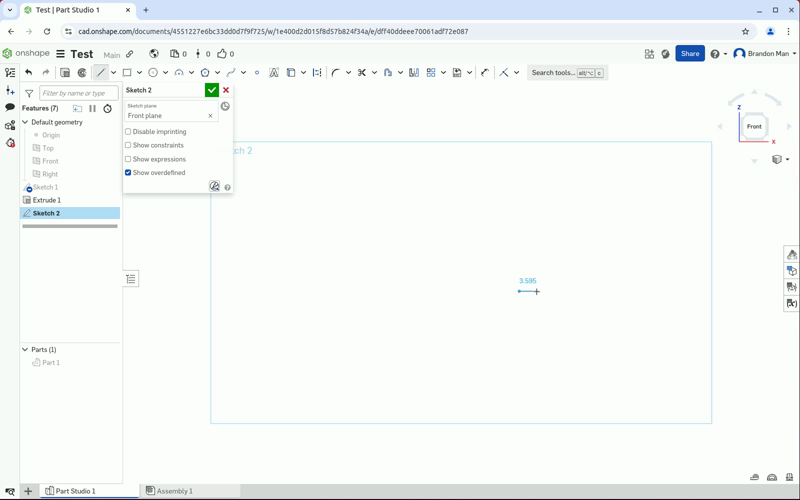
click(536, 291)
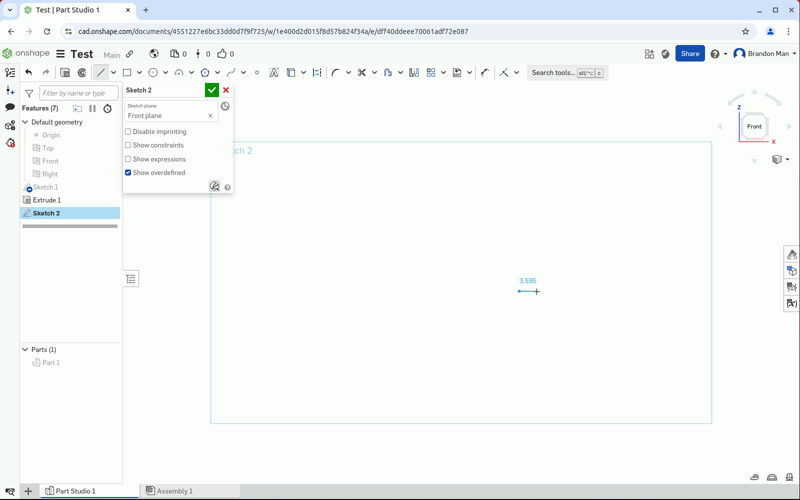
key_up(shift)
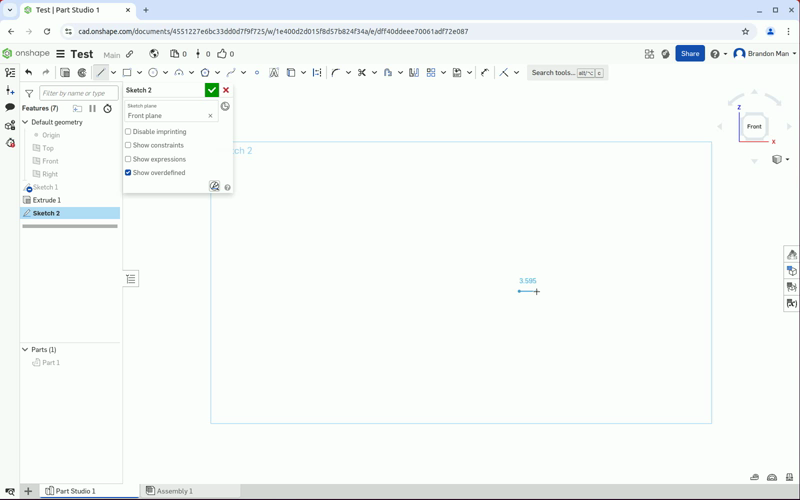
key_down(shift)
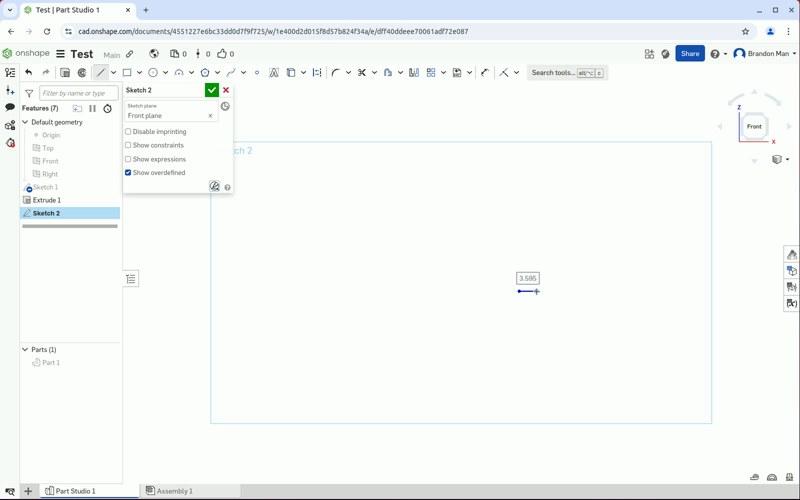
mouse_move(566, 291)
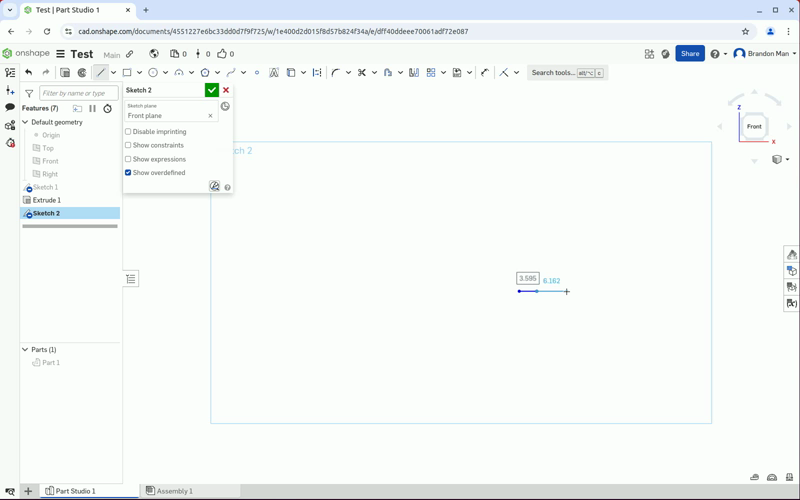
mouse_move(536, 273)
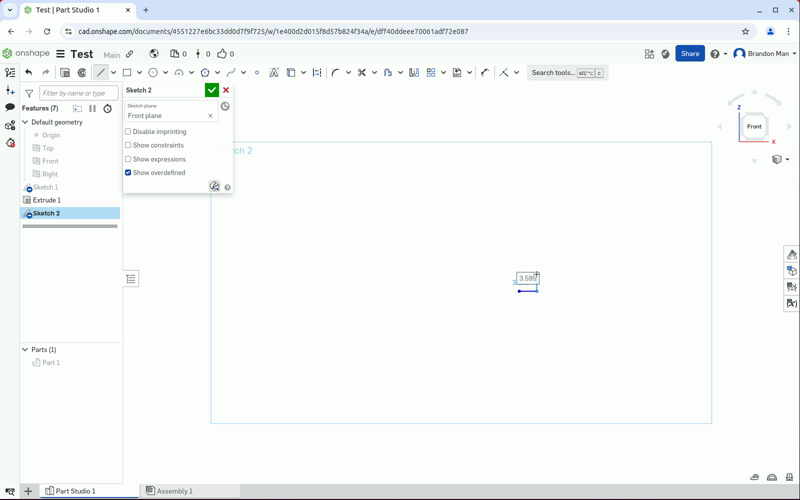
click(536, 273)
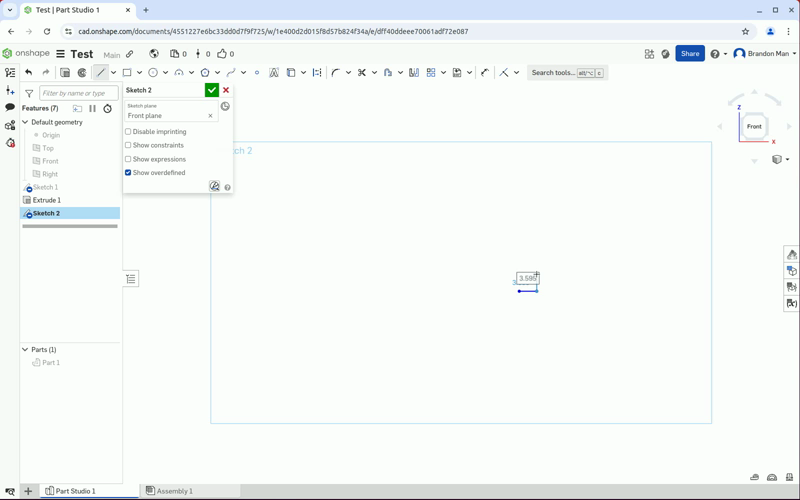
key_up(shift)
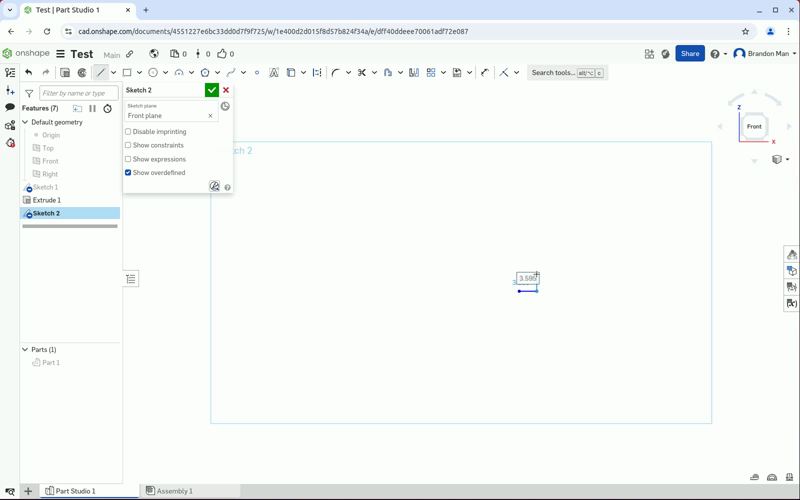
key_down(shift)
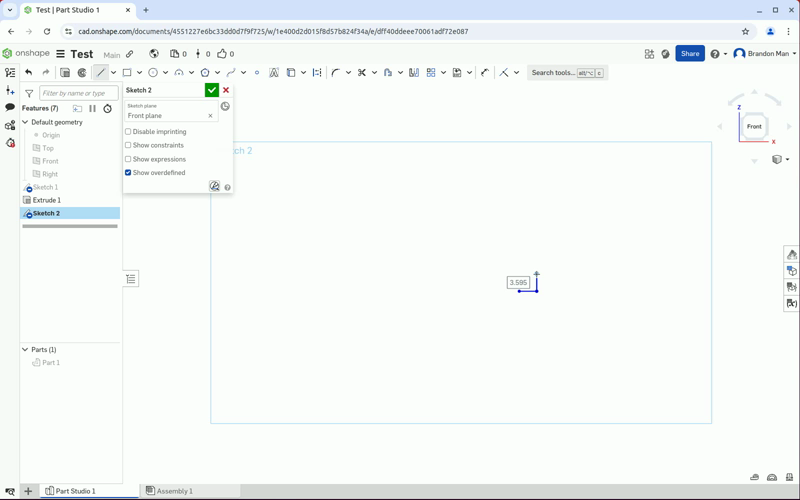
mouse_move(566, 273)
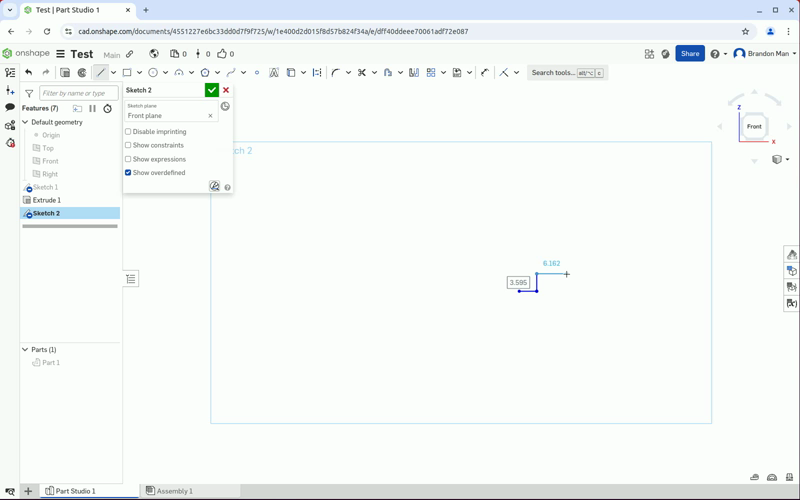
mouse_move(519, 273)
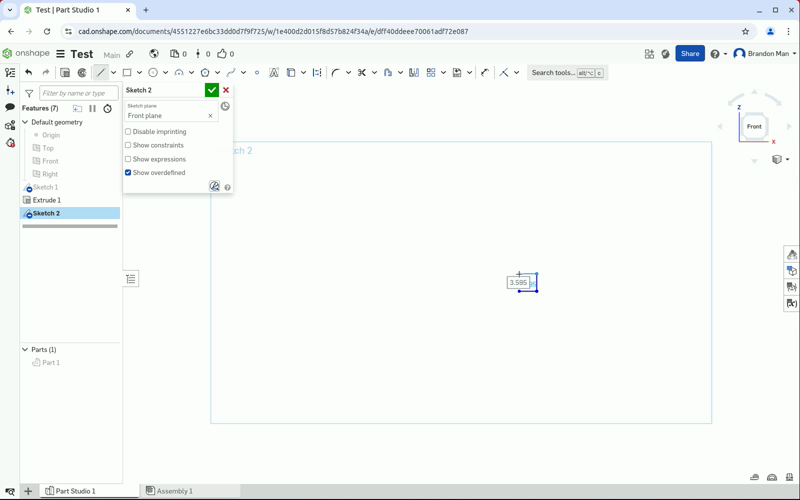
click(519, 273)
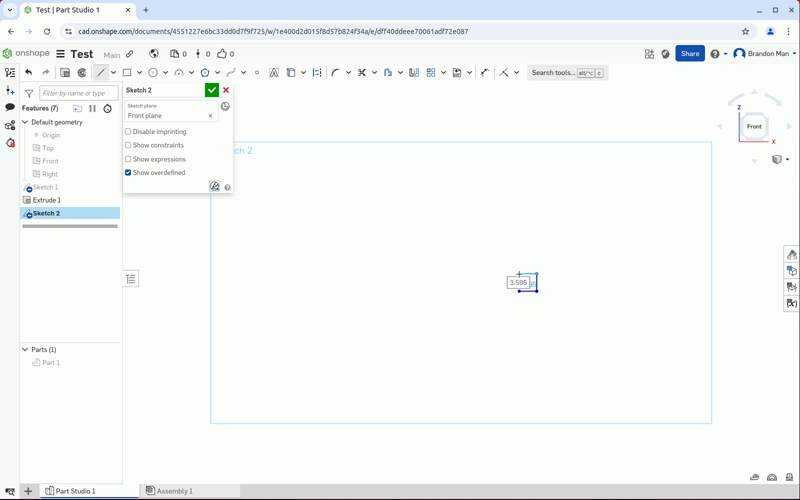
key_up(shift)
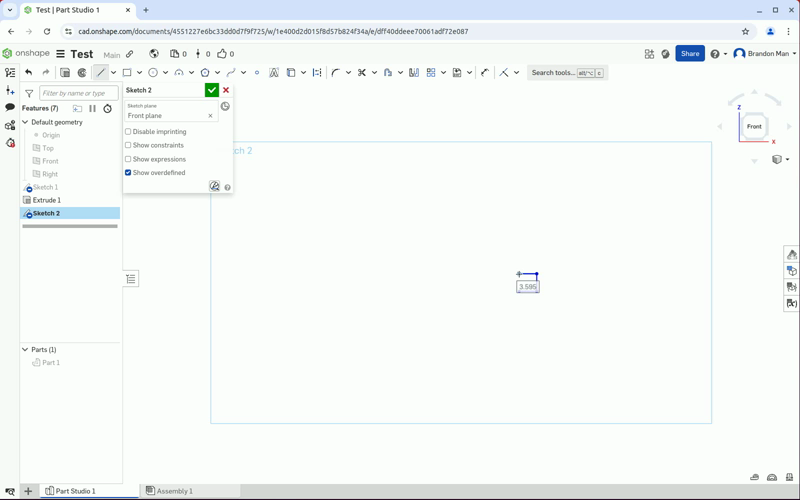
mouse_move(549, 273)
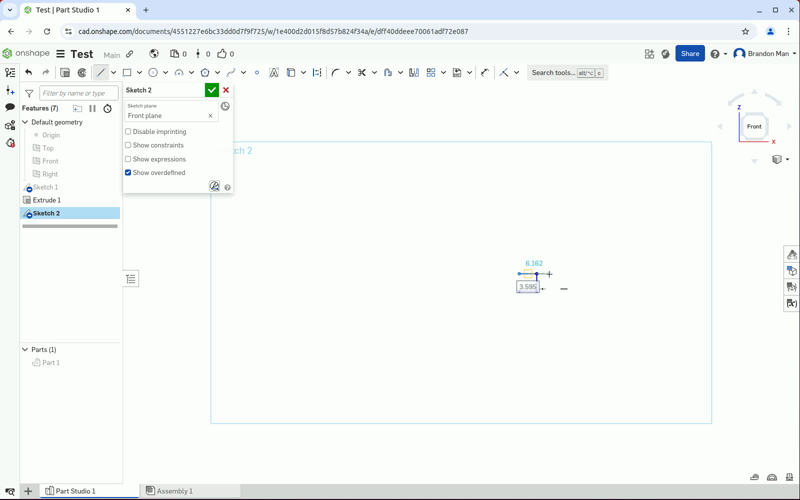
key_down(shift)
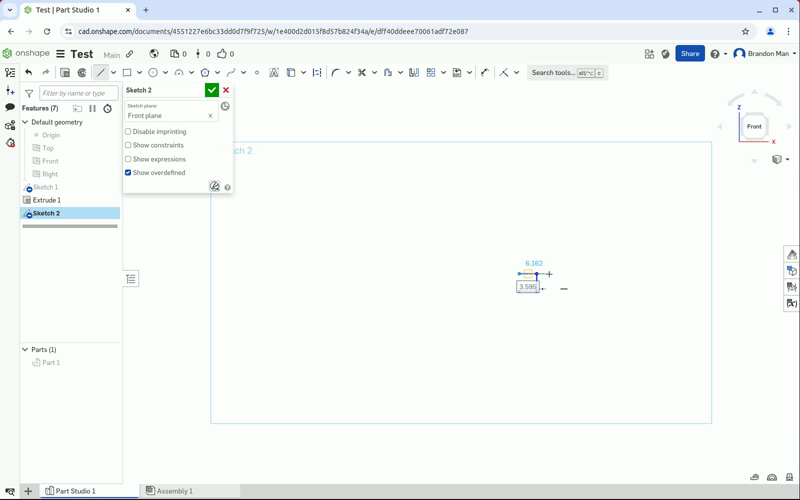
mouse_move(519, 291)
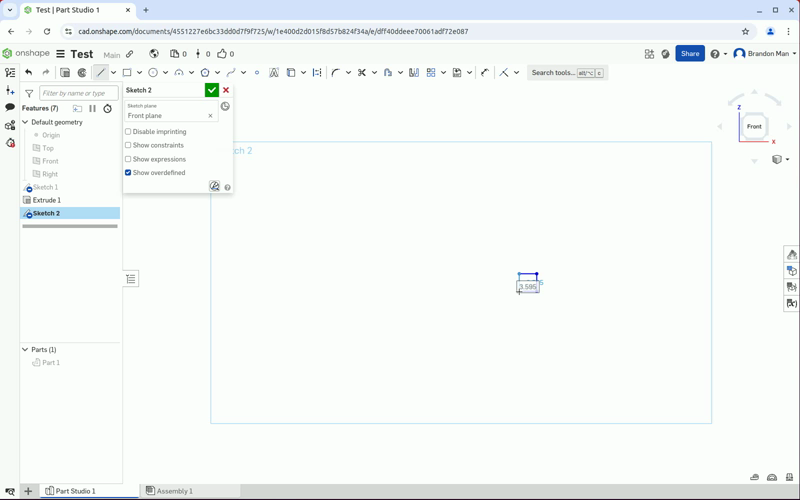
key_up(shift)
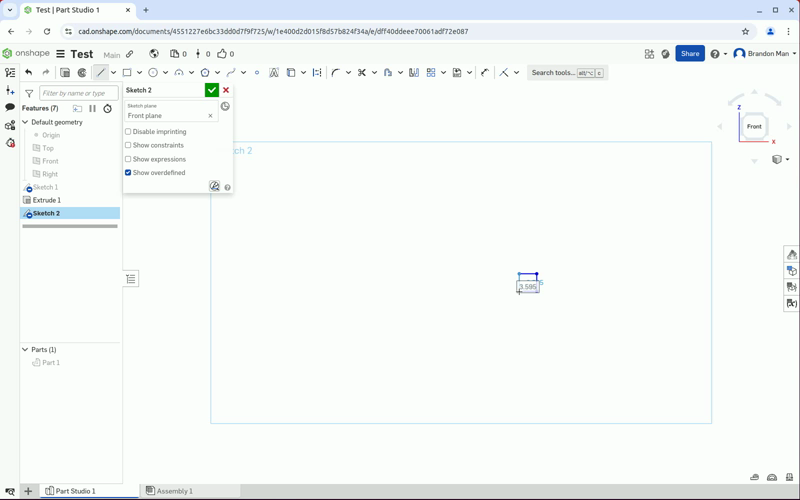
click(519, 291)
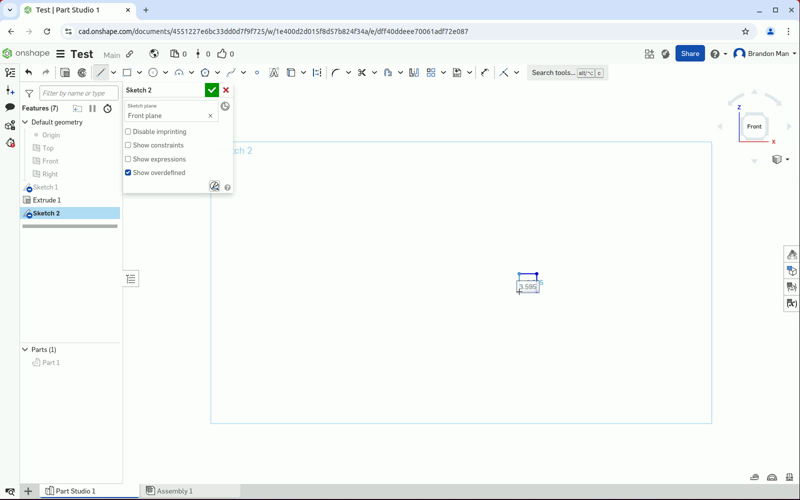
key(esc)
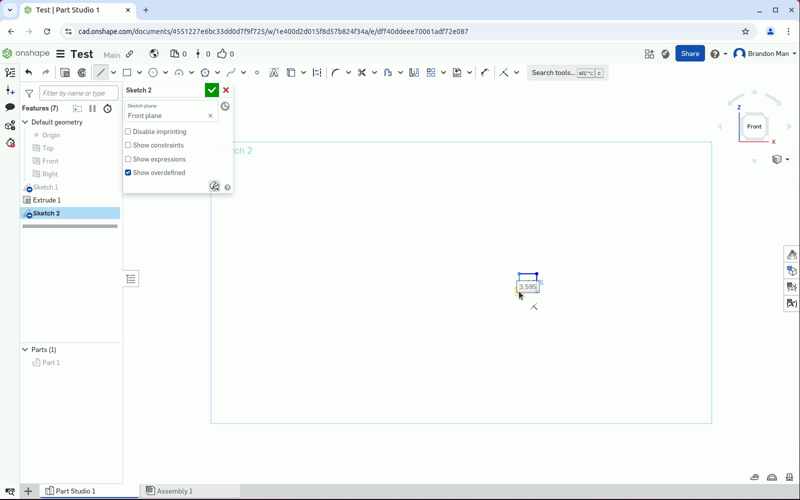
mouse_move(531, 281)
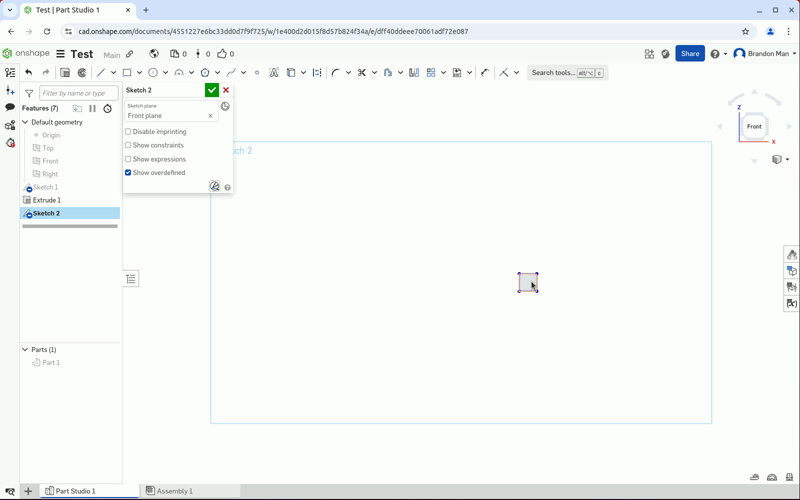
scroll(6)
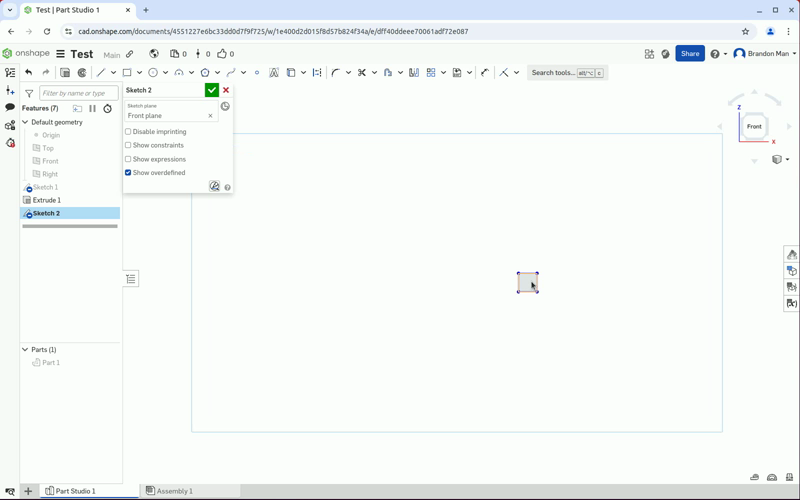
scroll(6)
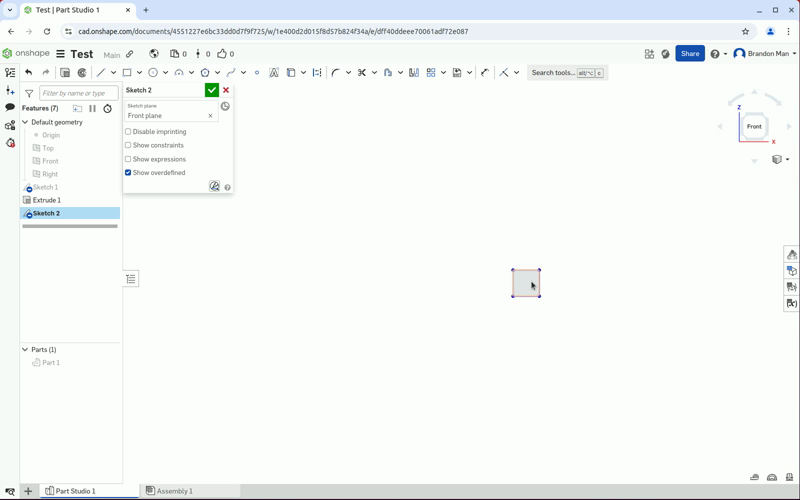
scroll(6)
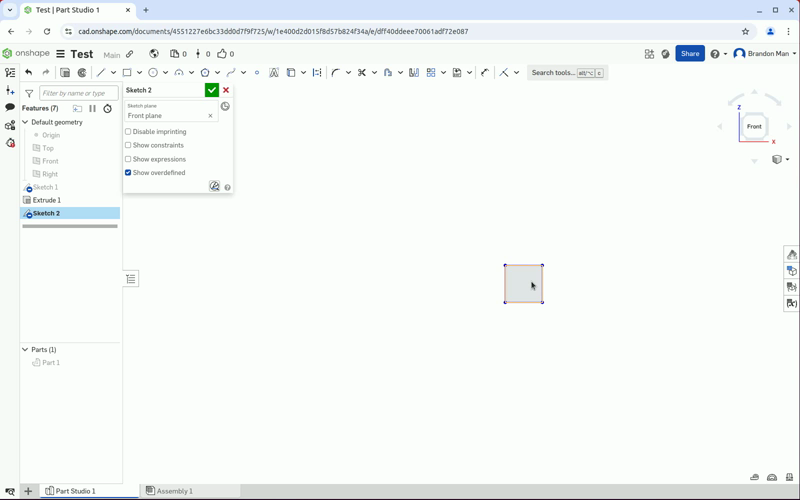
scroll(6)
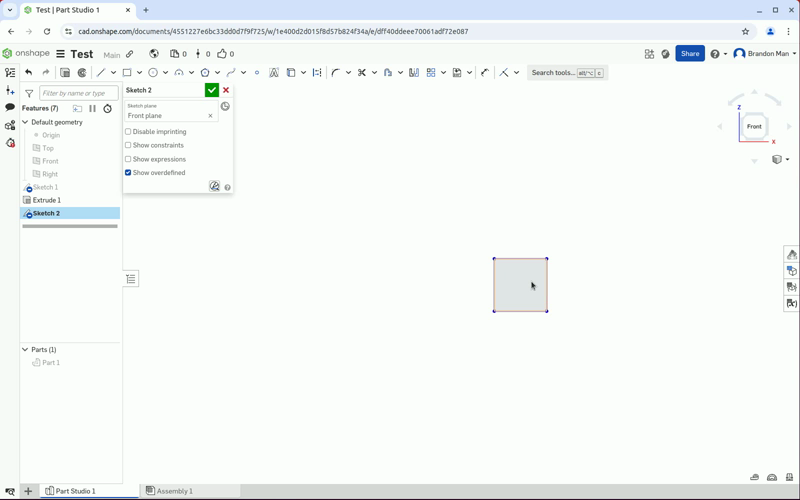
scroll(6)
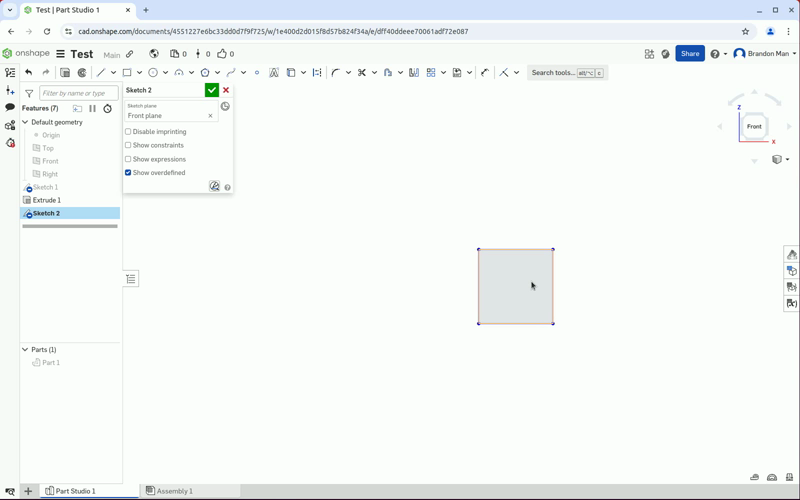
scroll(6)
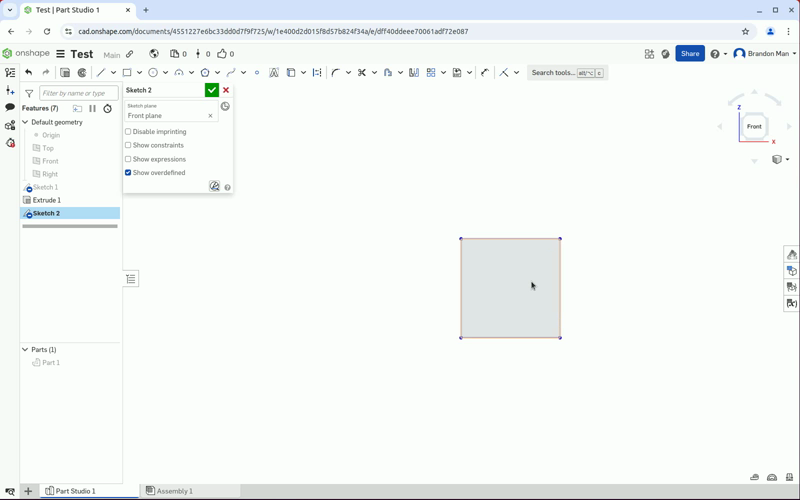
scroll(6)
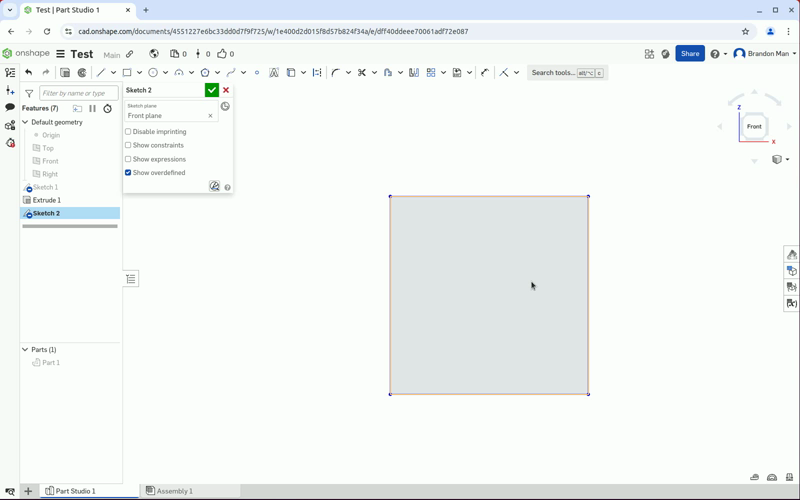
click(531, 281)
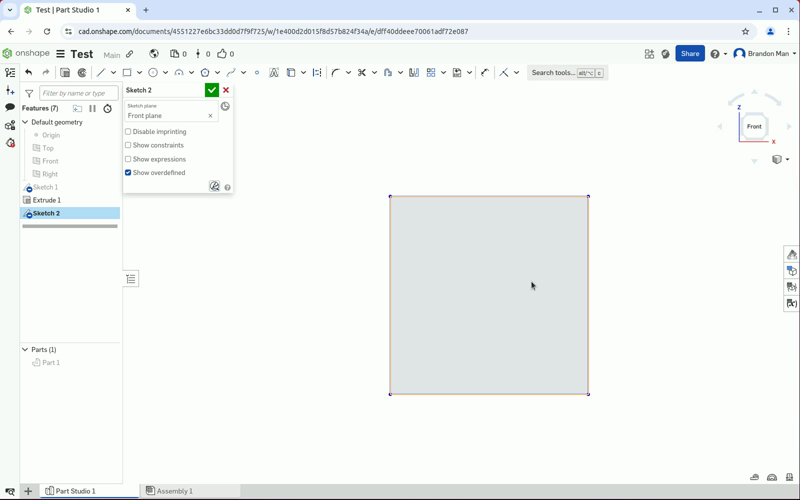
scroll(-6)
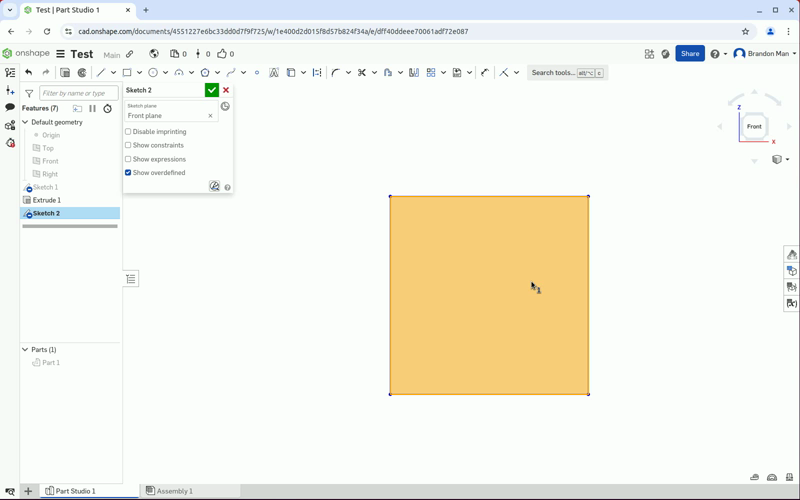
scroll(-6)
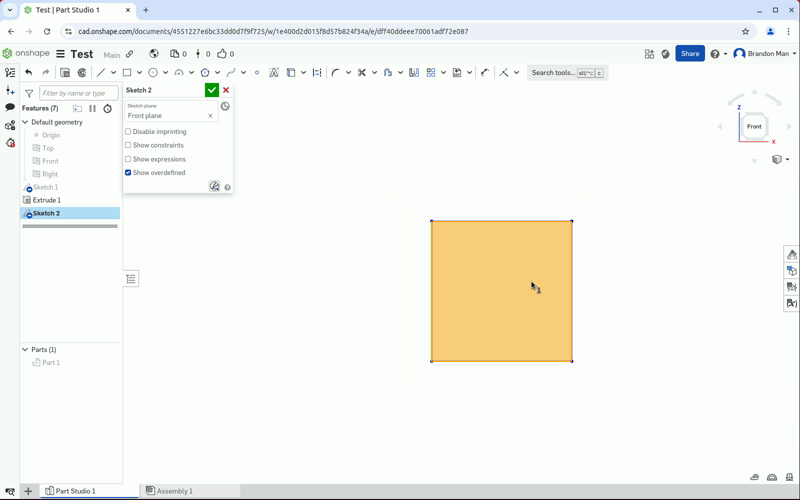
scroll(-6)
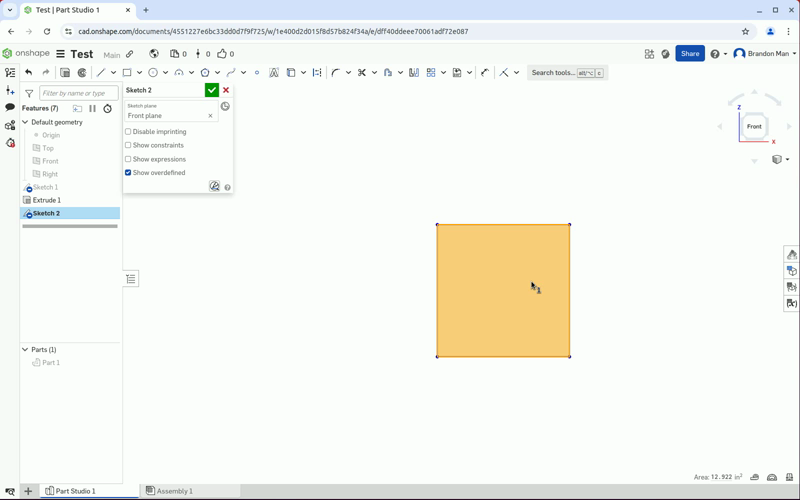
scroll(-6)
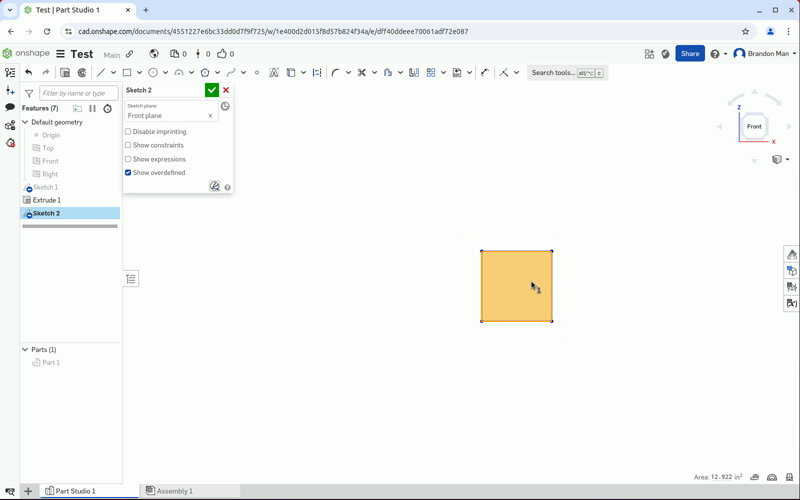
scroll(-6)
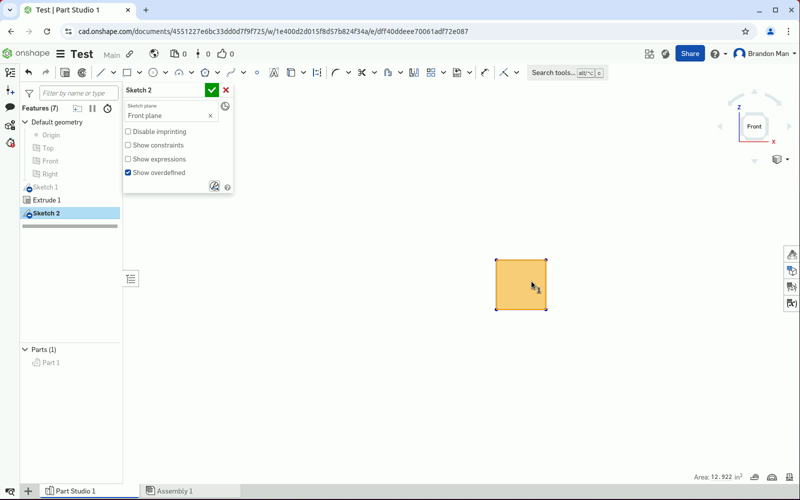
scroll(-6)
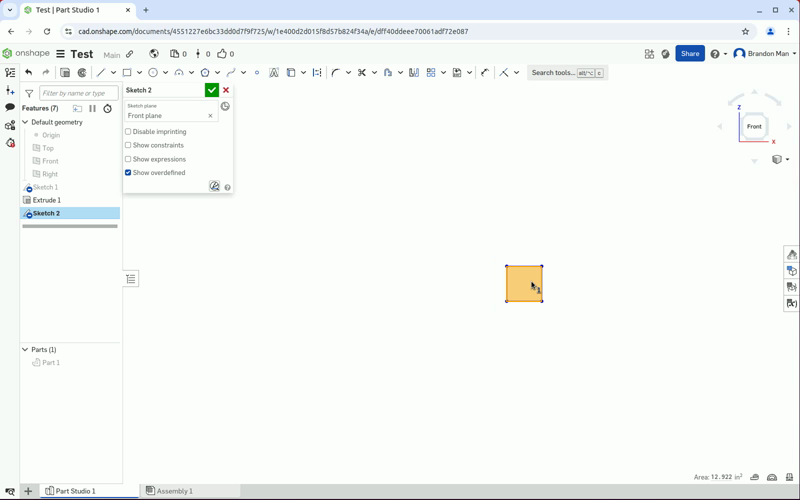
scroll(-6)
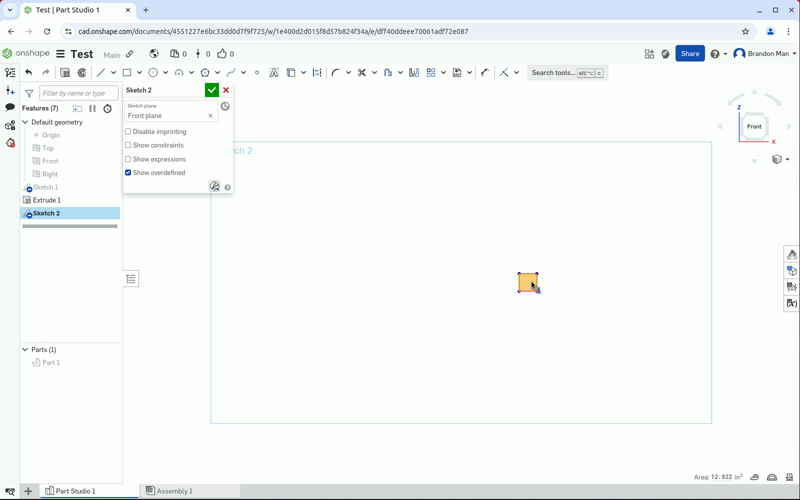
mouse_move(73, 352)
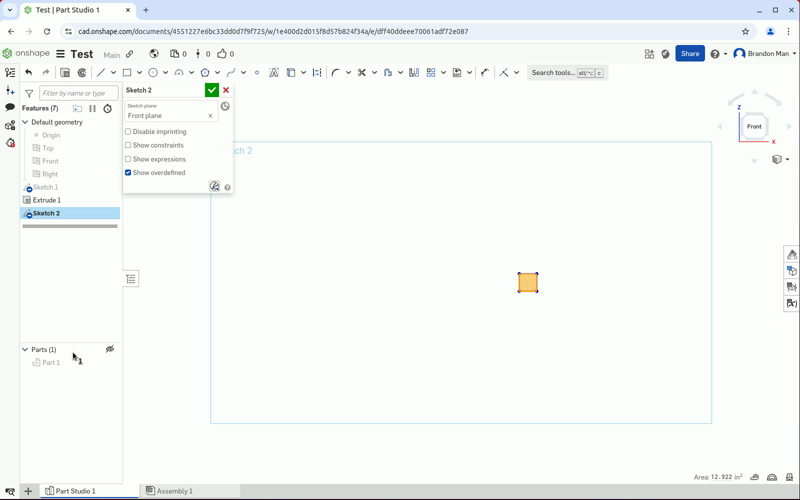
key(shift+y)
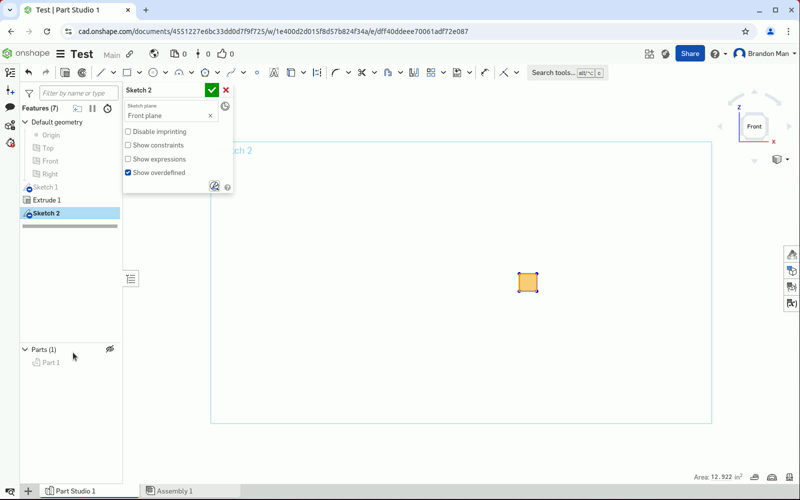
key(shift+e)
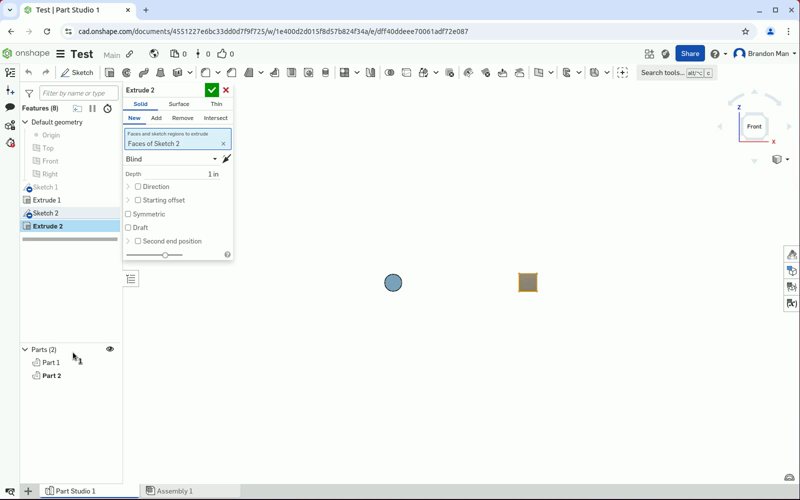
mouse_move(143, 106)
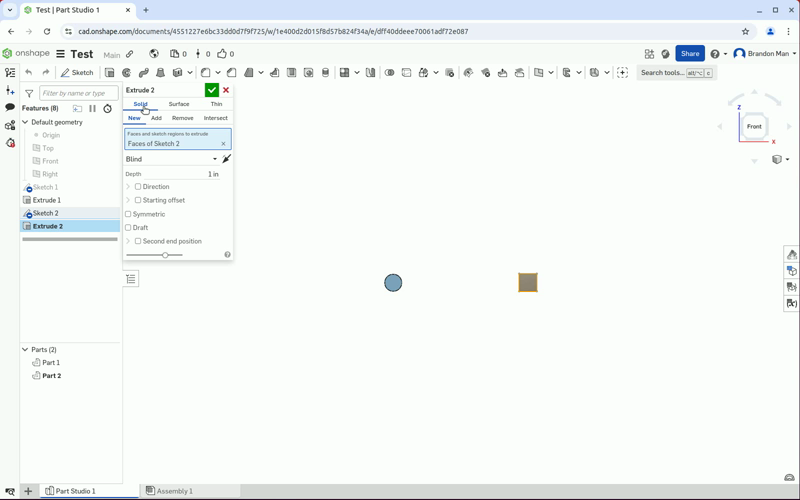
click(143, 106)
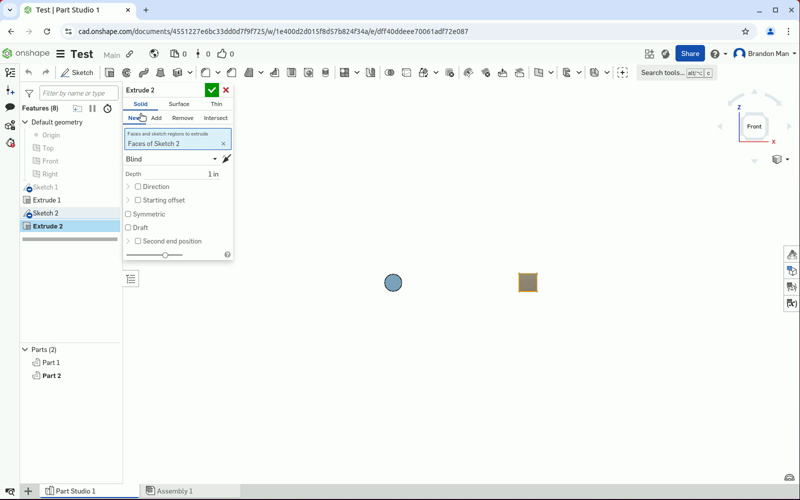
mouse_move(137, 120)
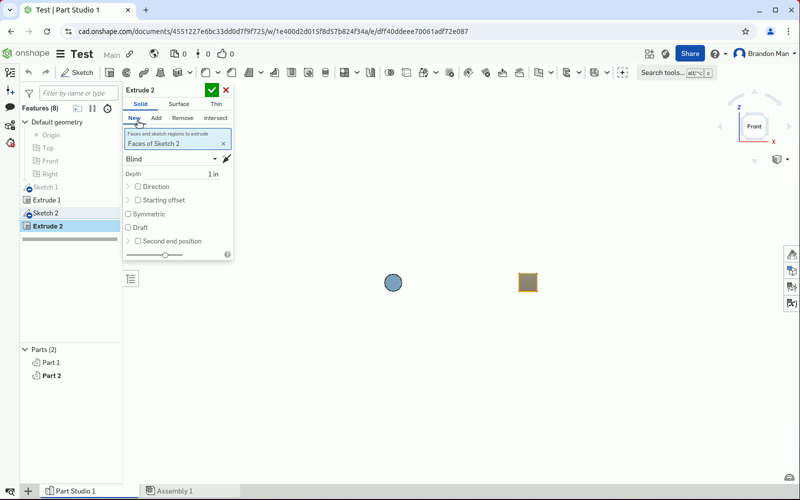
click(137, 120)
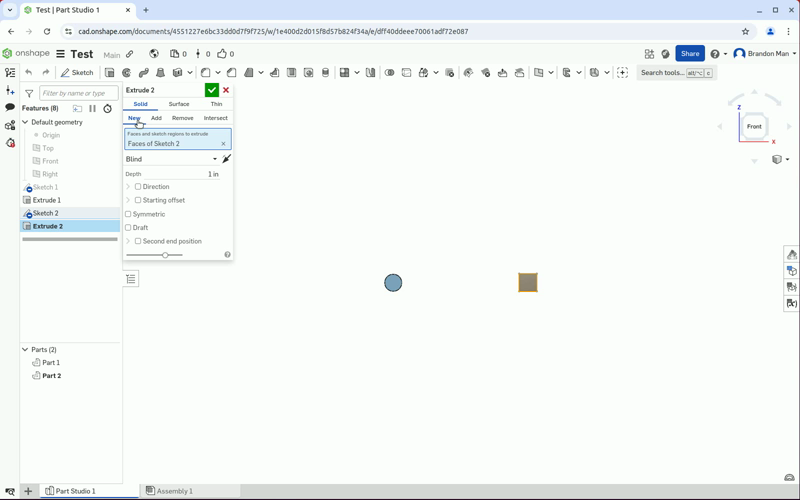
key(tab, 4)
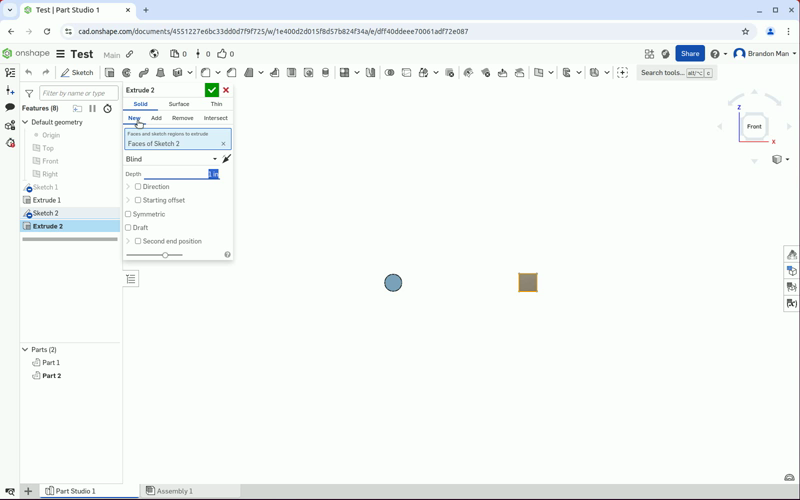
text(2.407)
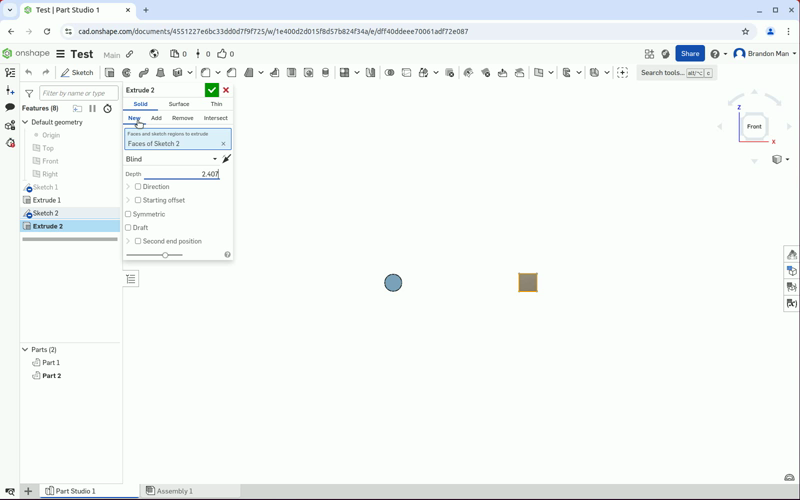
key(enter)
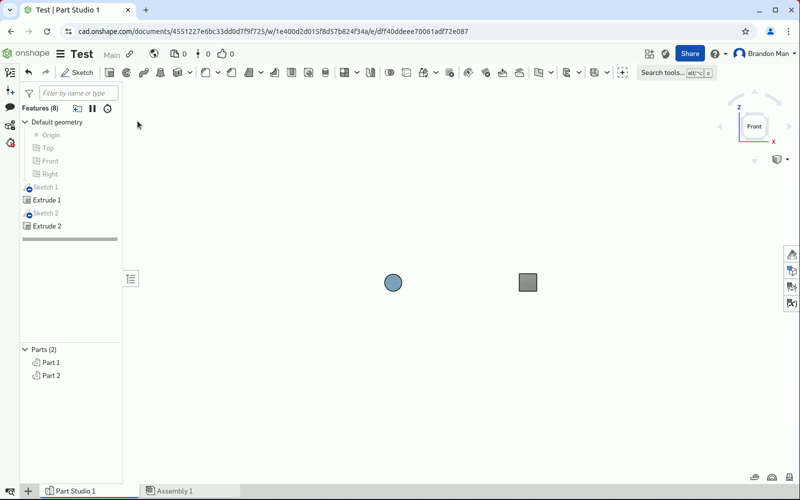
key(shift+h)
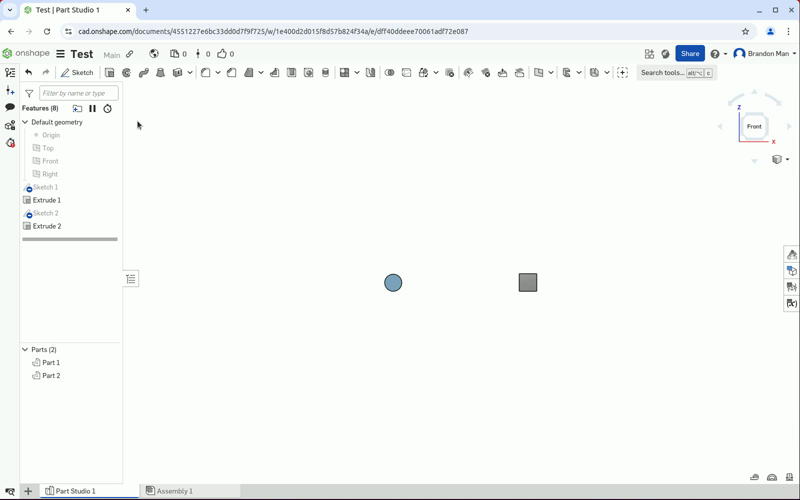
key(shift+h)
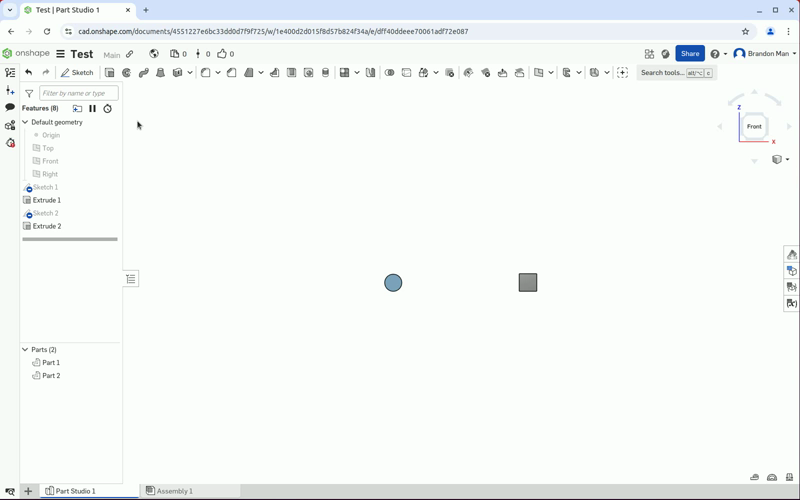
mouse_move(73, 189)
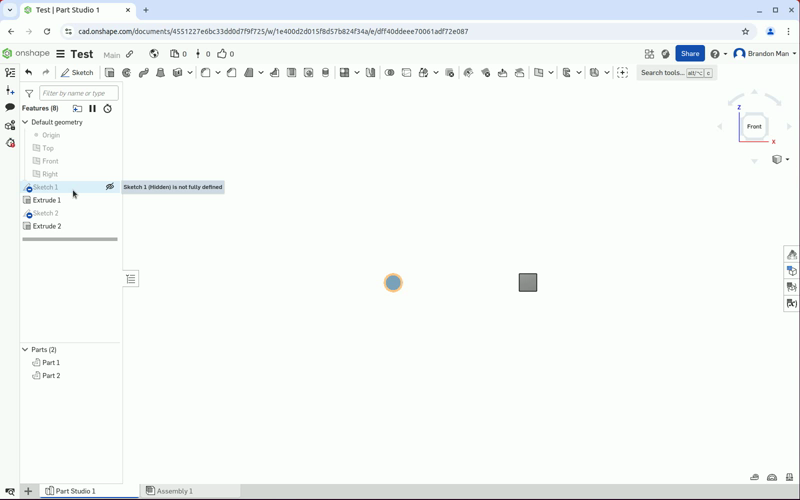
click(73, 189)
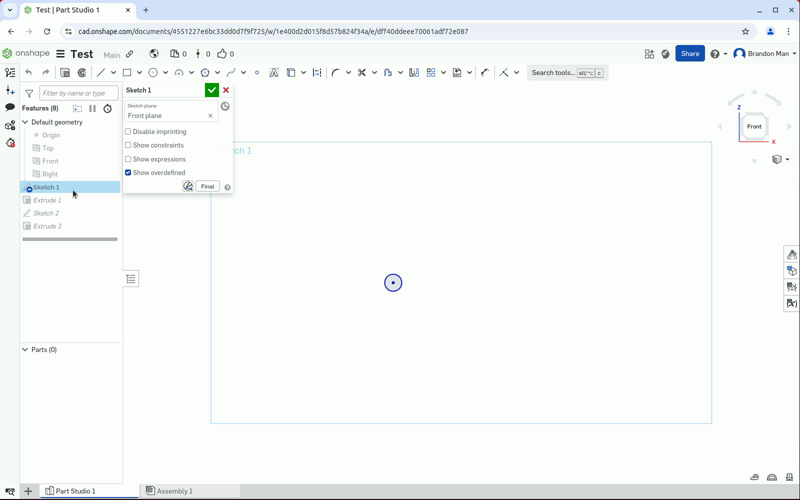
mouse_move(229, 92)
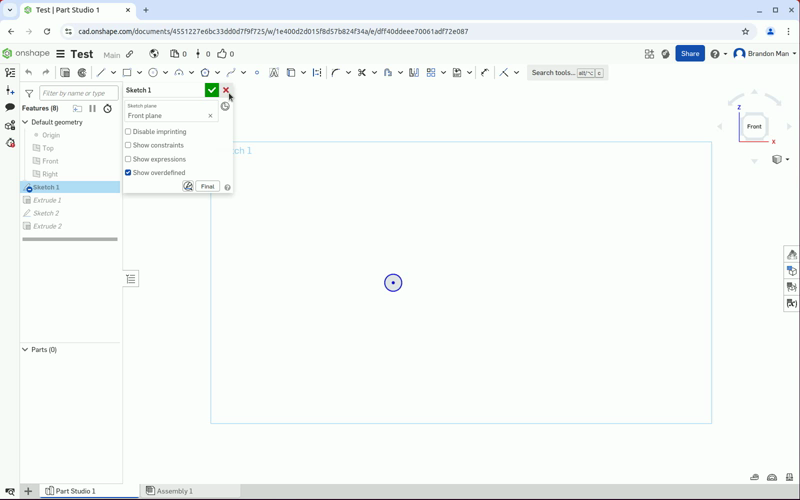
click(229, 92)
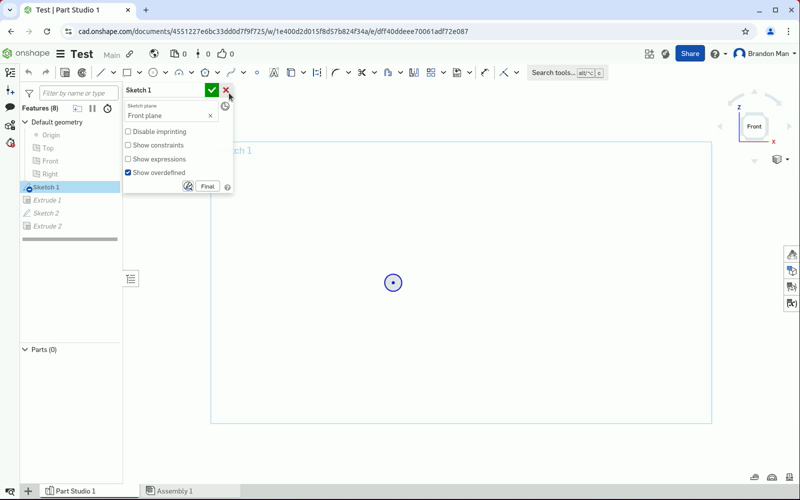
key(shift+s)
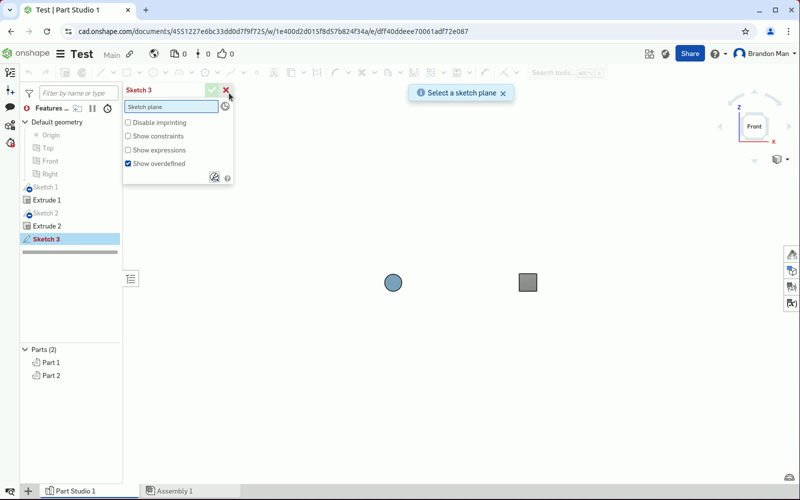
mouse_move(73, 163)
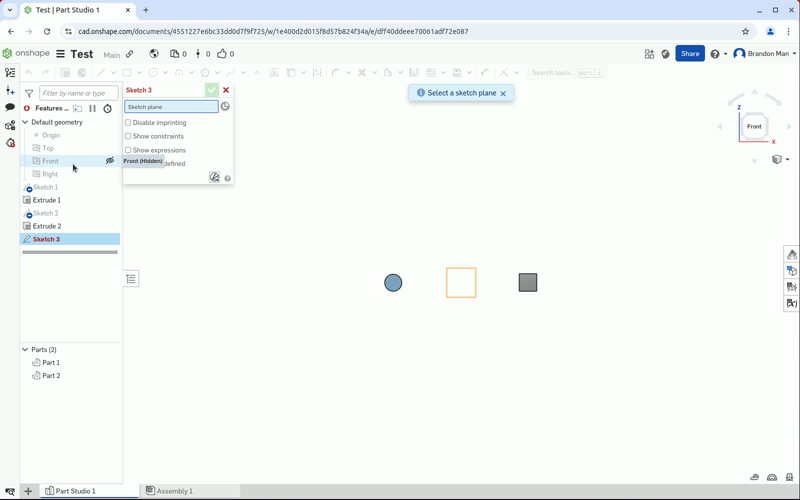
click(73, 163)
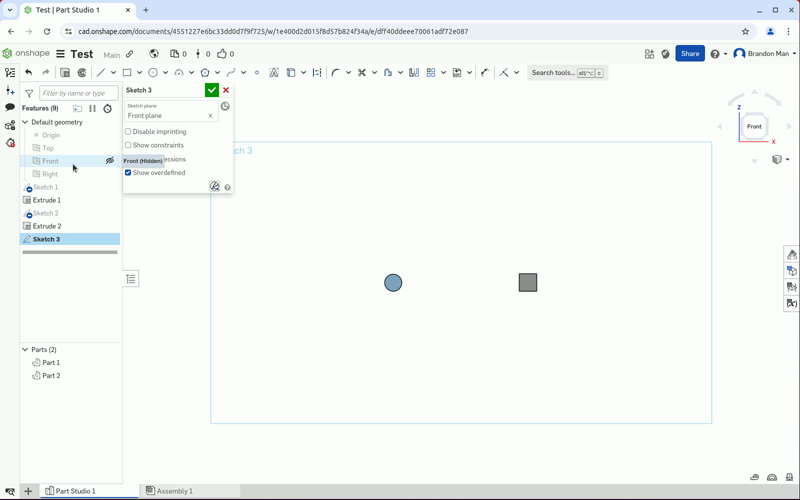
mouse_move(73, 352)
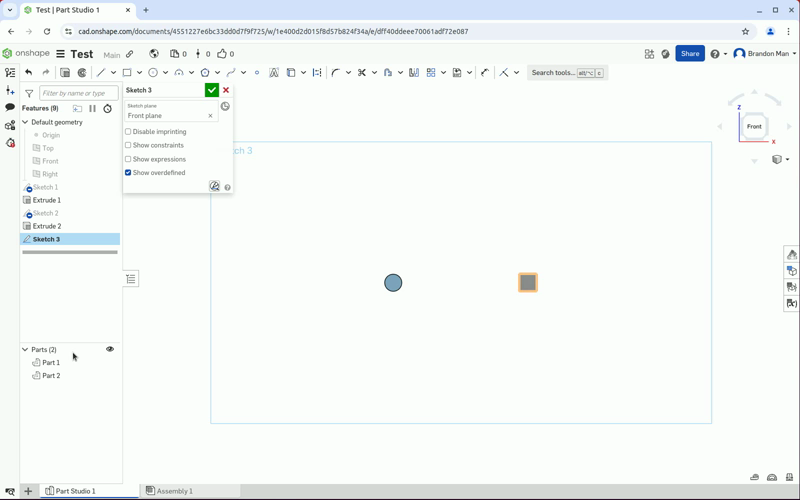
key(y)
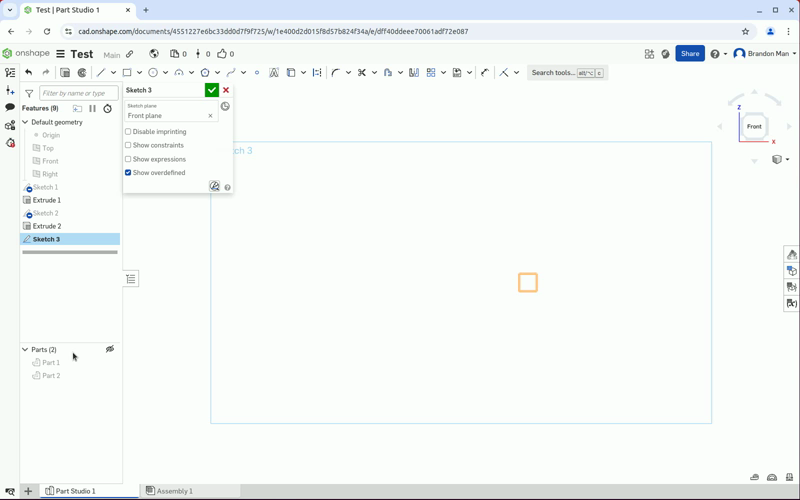
key(l)
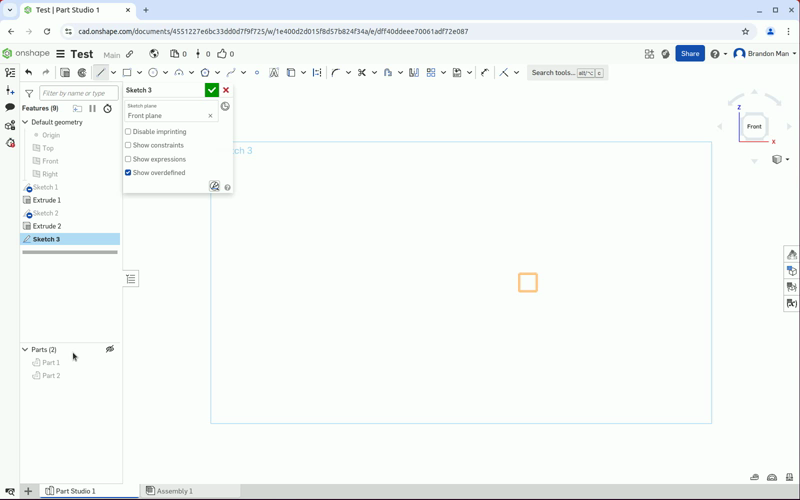
key_down(shift)
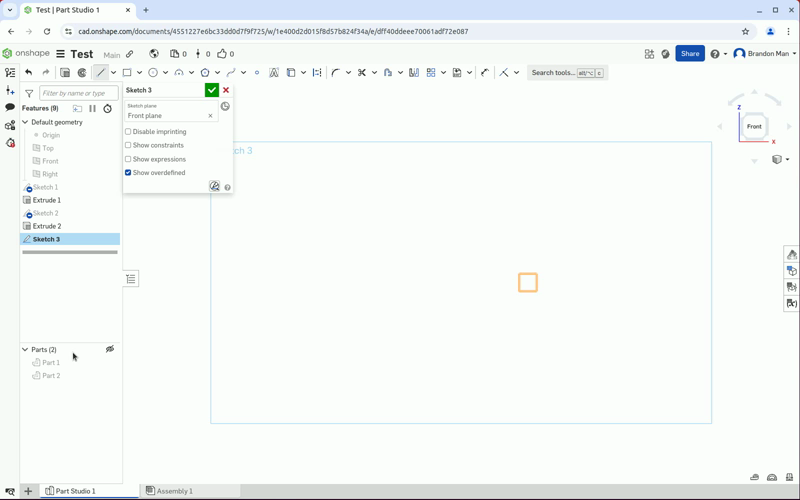
mouse_move(348, 327)
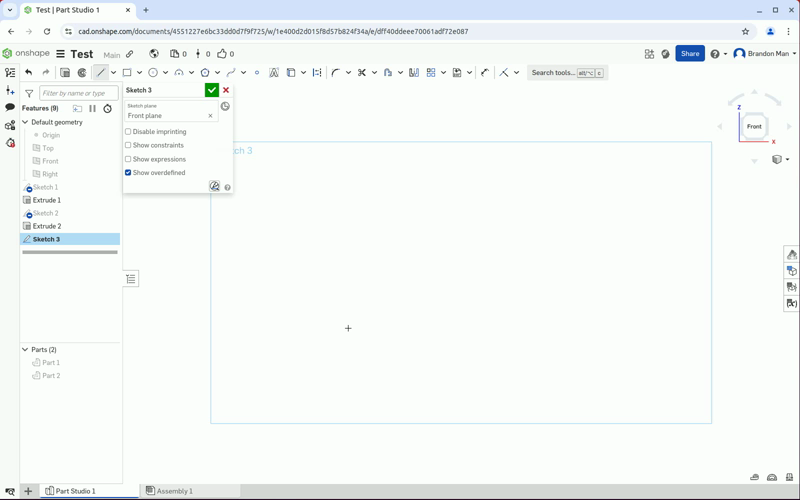
click(348, 327)
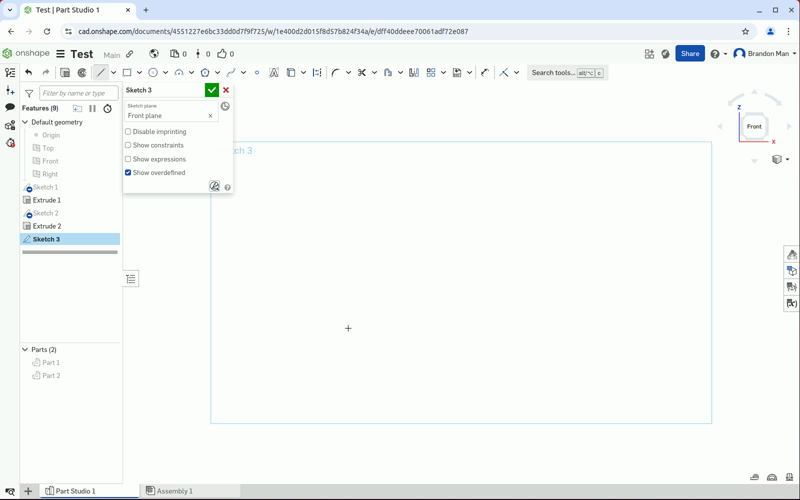
key_up(shift)
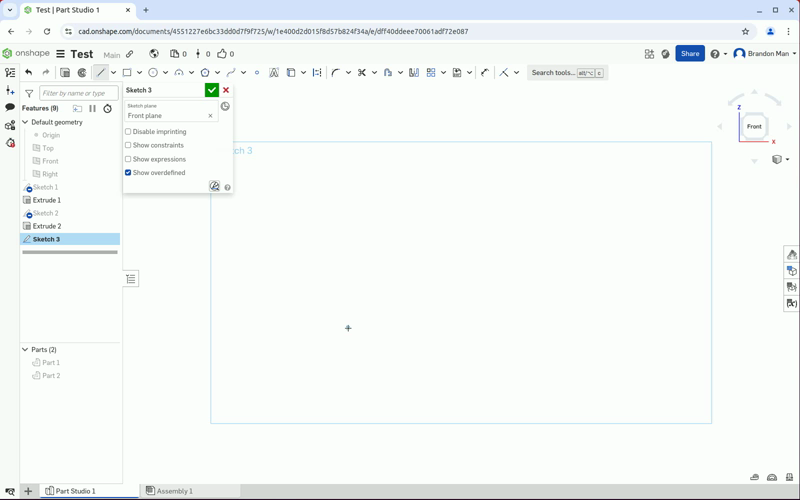
key_down(shift)
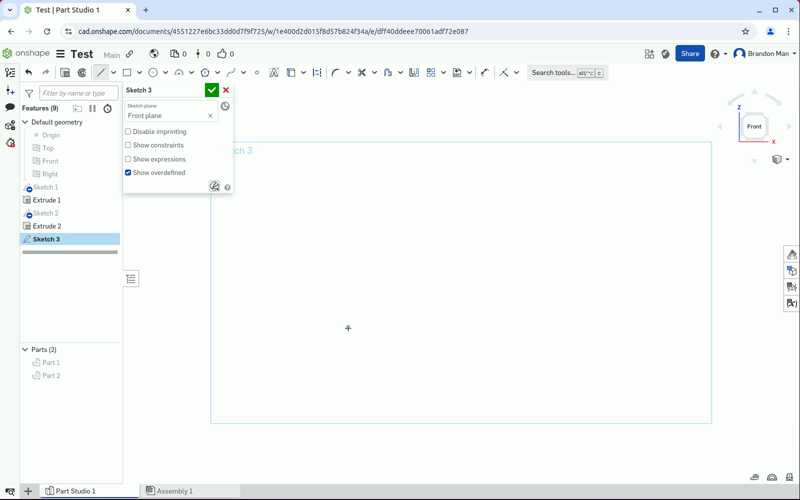
mouse_move(572, 327)
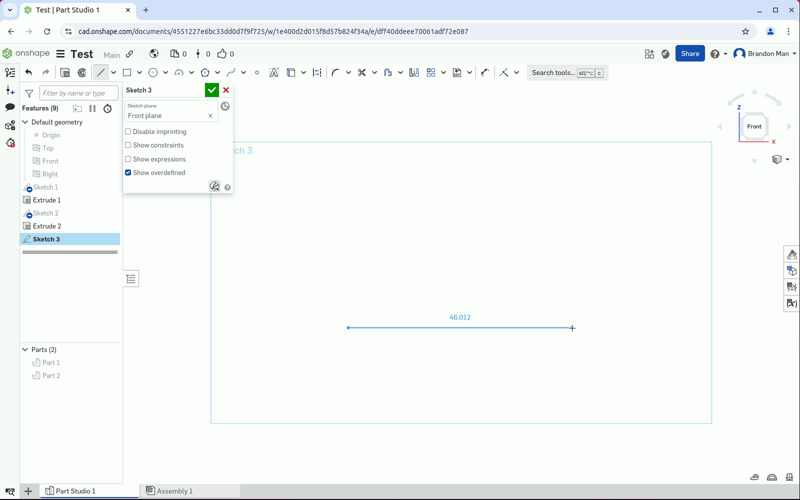
click(572, 327)
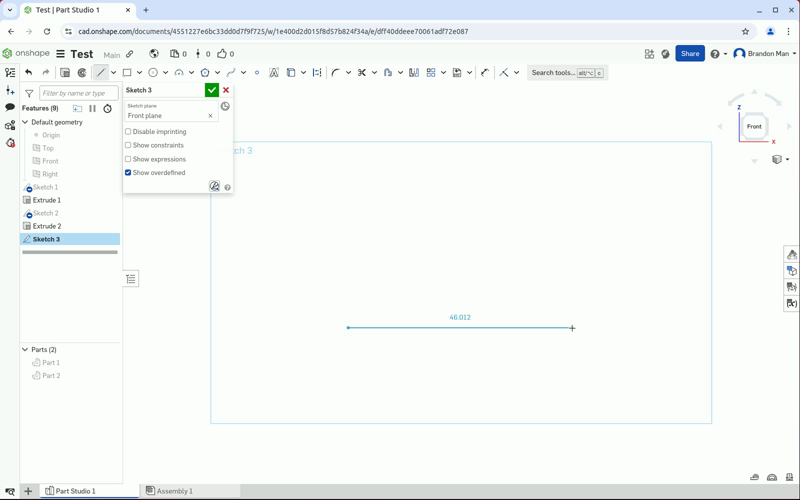
key_up(shift)
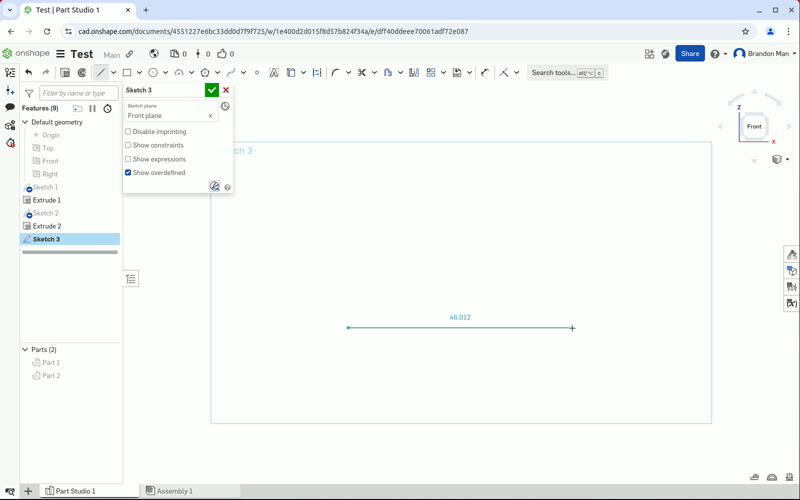
key_down(shift)
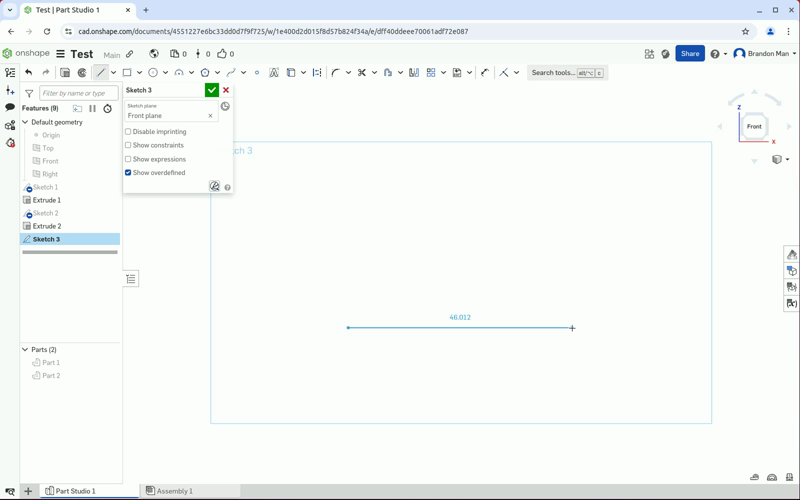
mouse_move(572, 237)
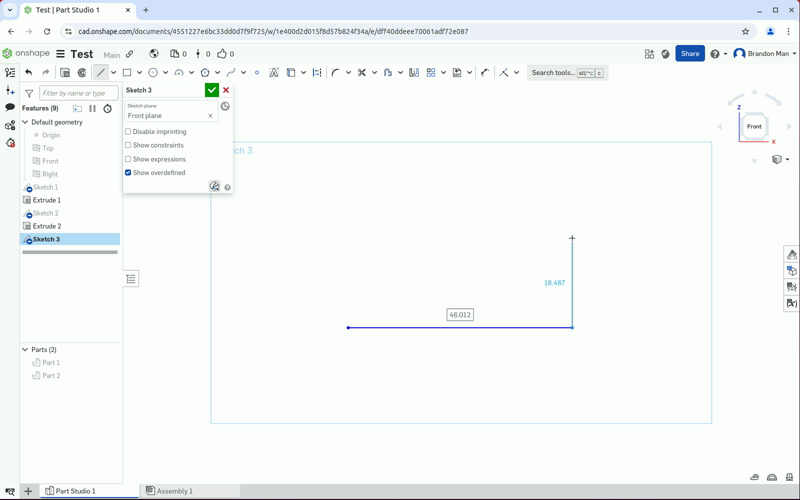
click(572, 237)
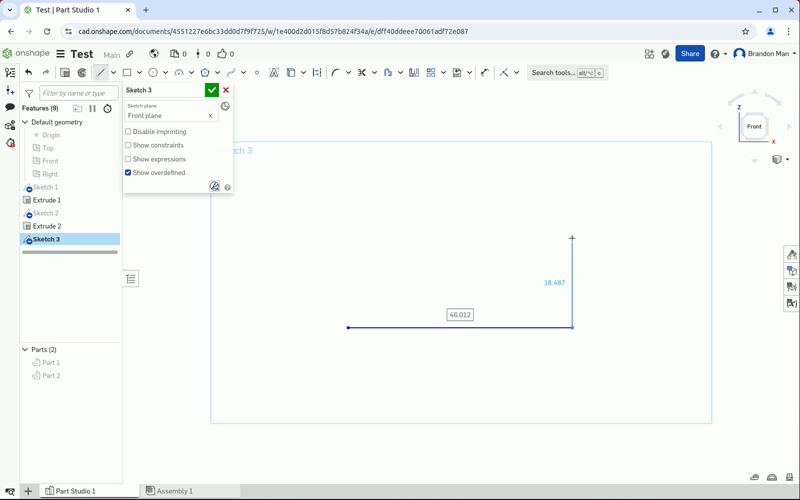
key_up(shift)
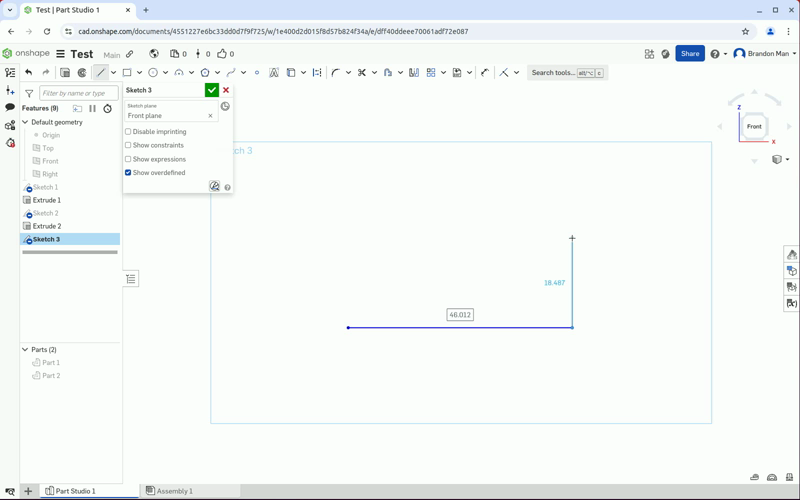
key_down(shift)
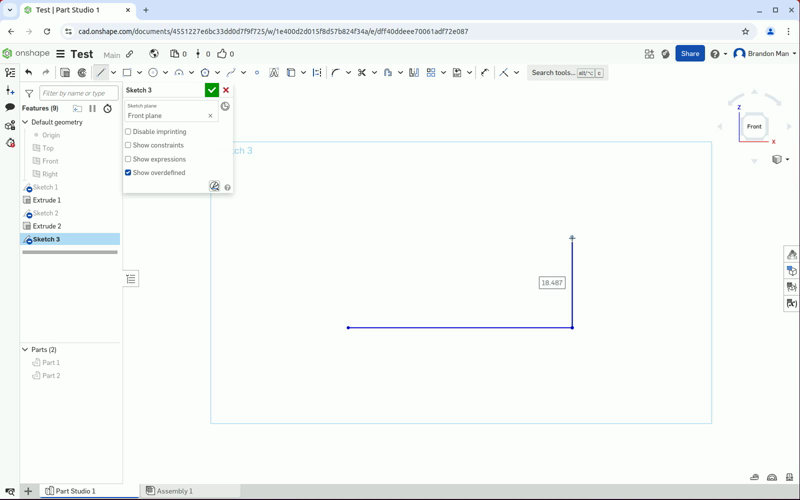
mouse_move(348, 237)
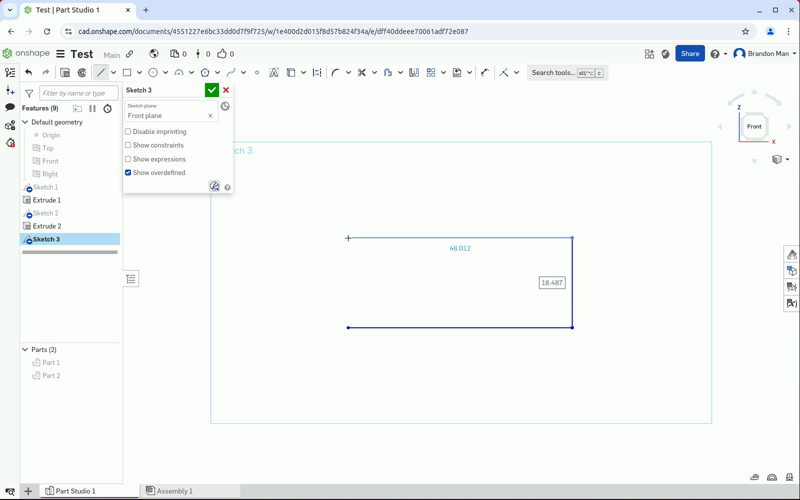
click(348, 237)
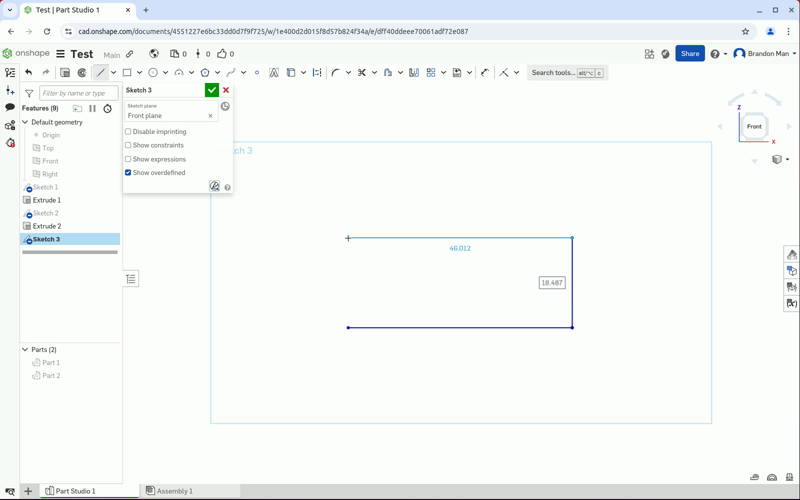
key_up(shift)
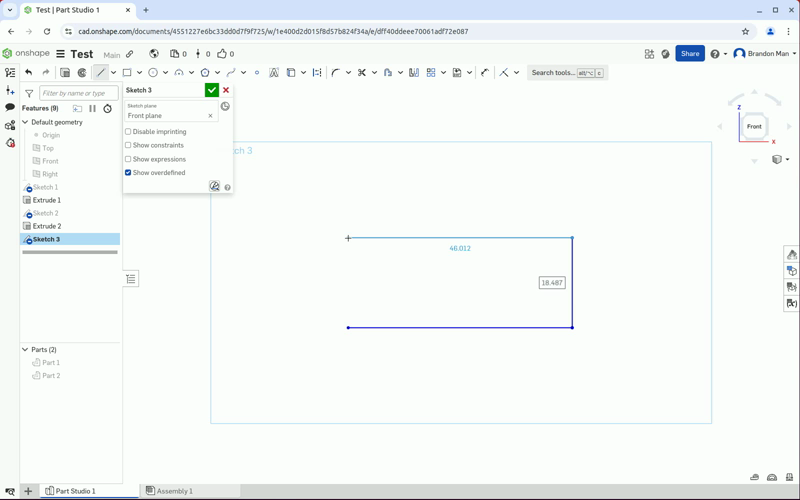
key_down(shift)
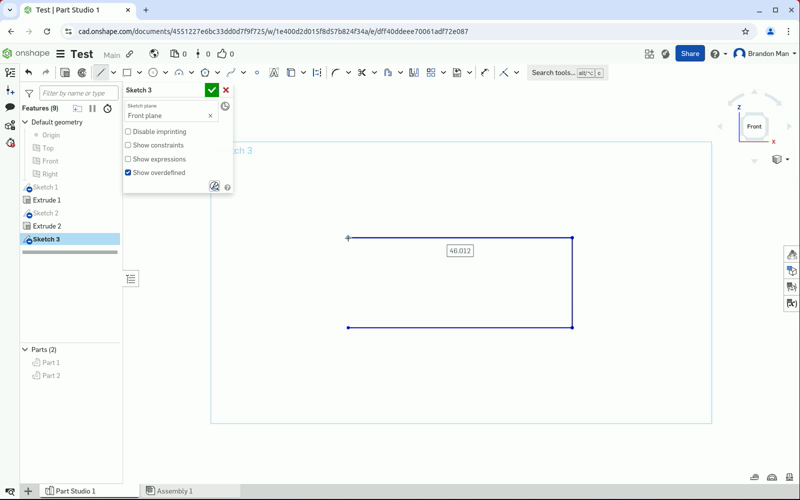
mouse_move(348, 327)
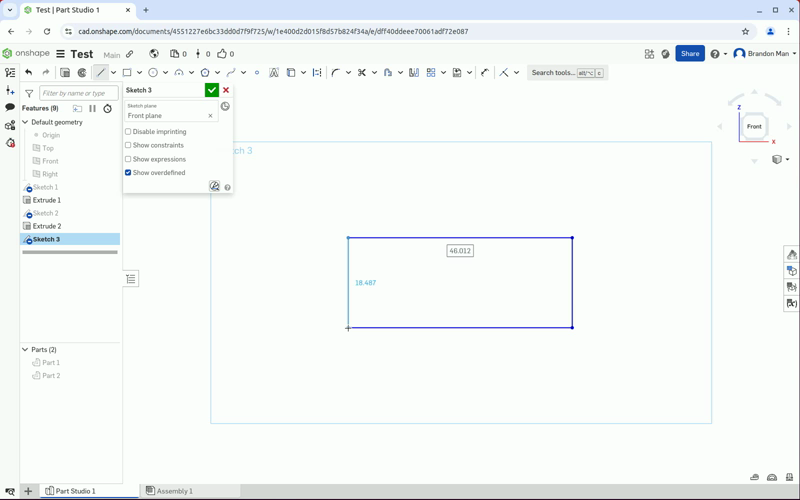
key_up(shift)
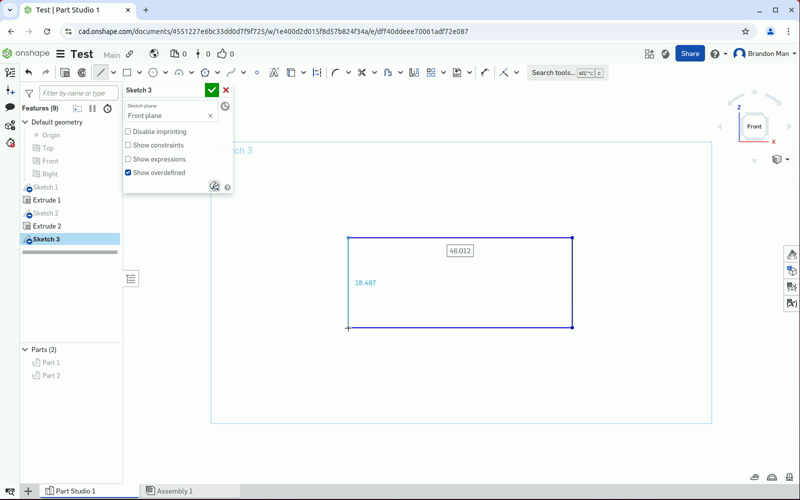
click(348, 327)
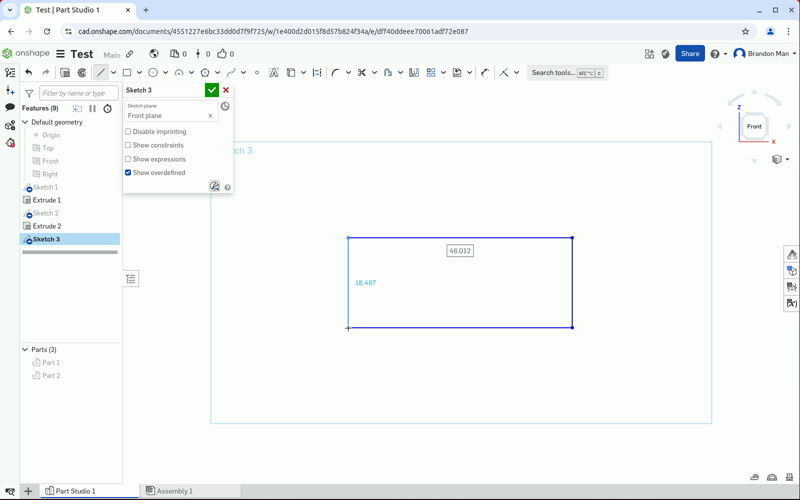
key(esc)
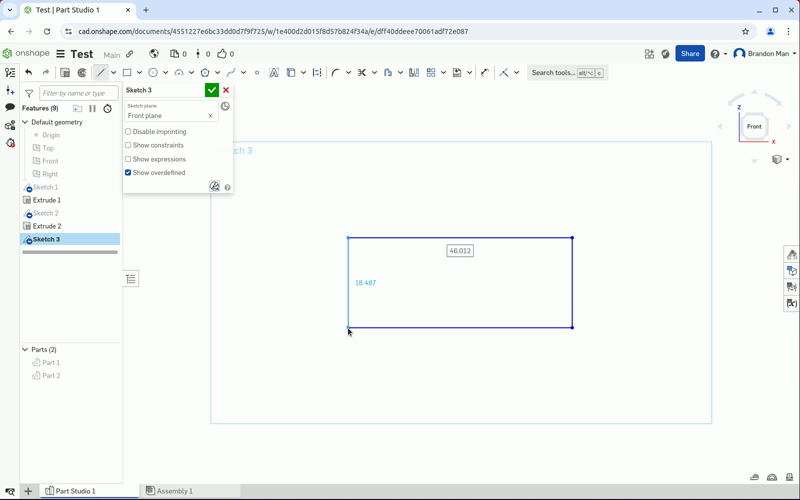
key(c)
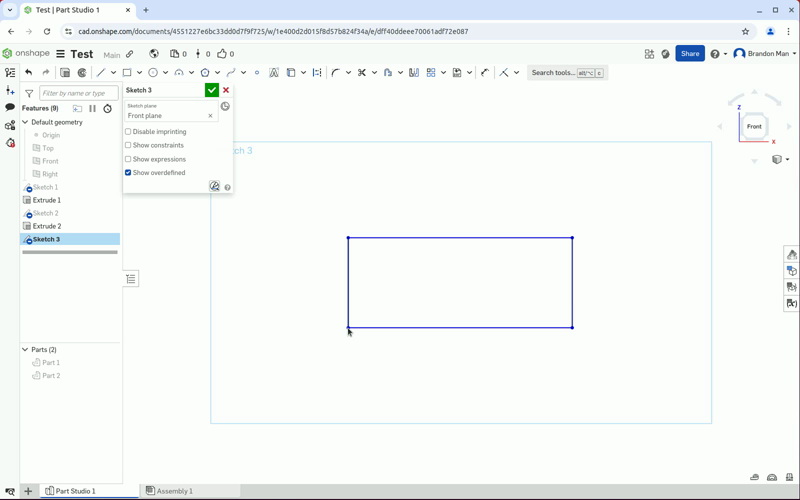
key_down(shift)
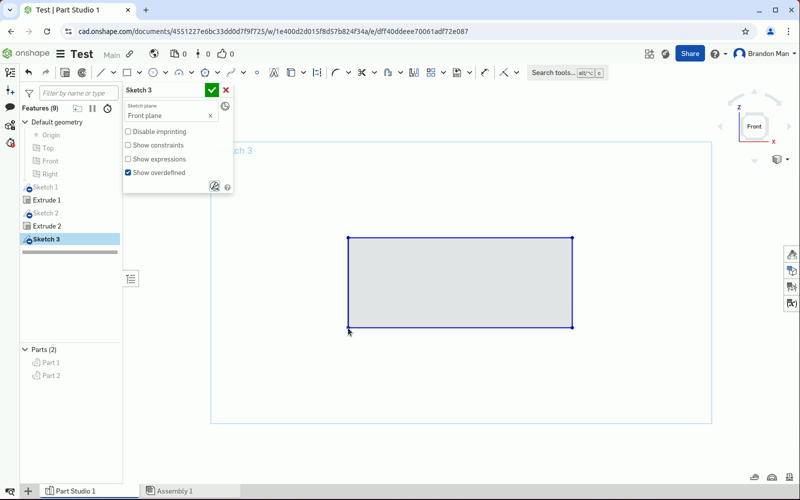
mouse_move(392, 282)
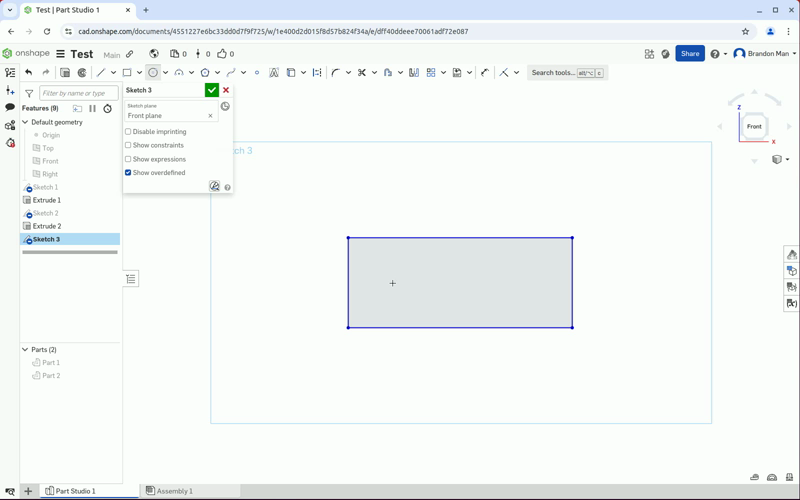
click(392, 282)
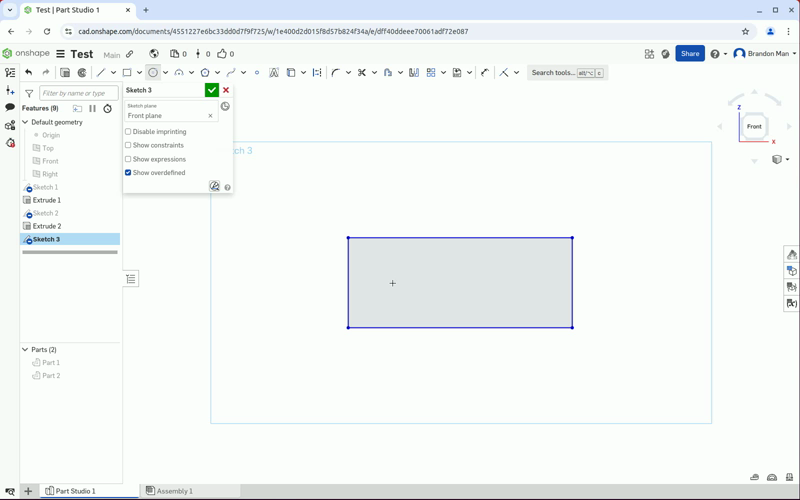
key_up(shift)
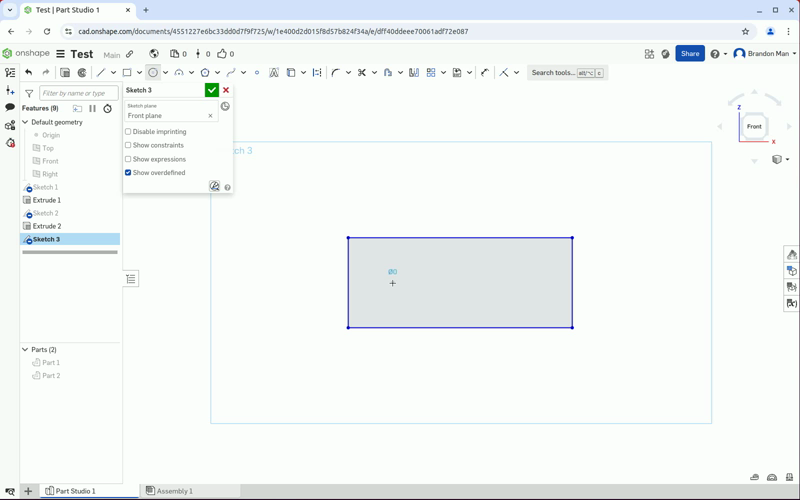
mouse_move(402, 282)
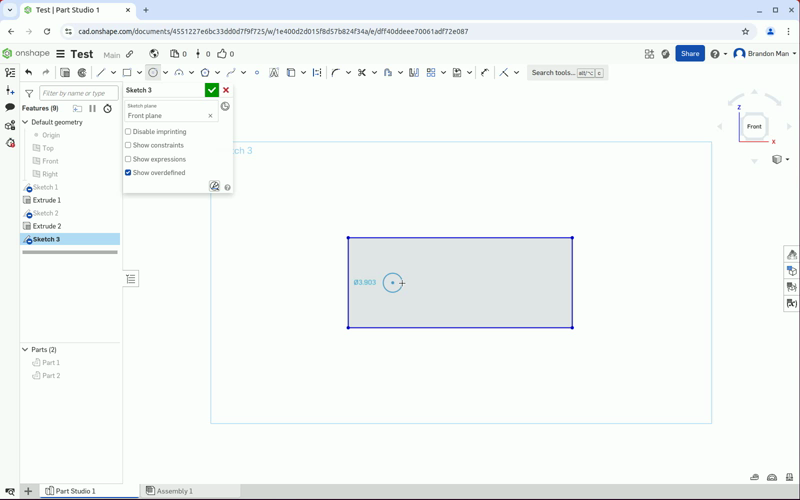
click(402, 282)
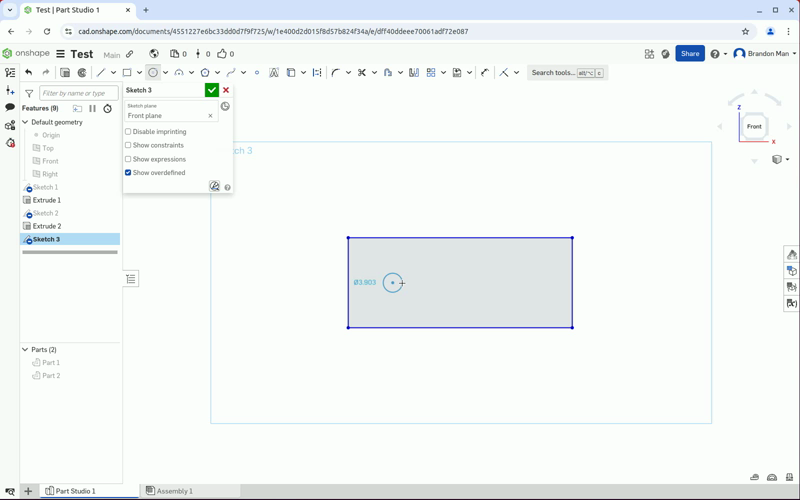
key(esc)
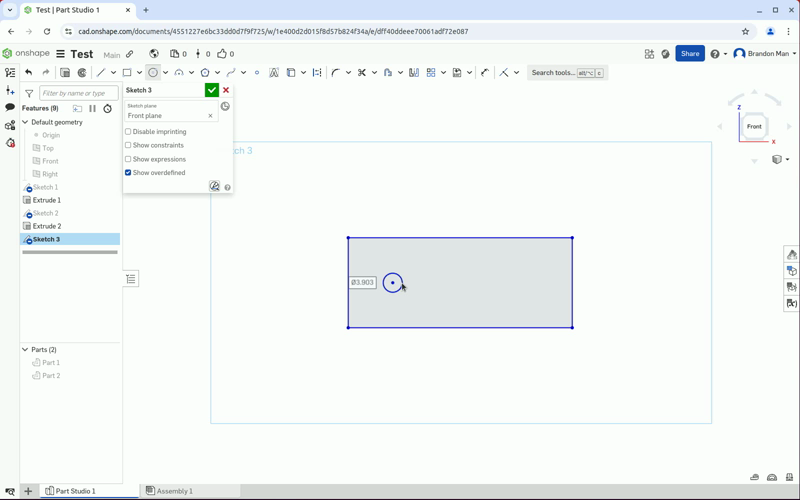
key(l)
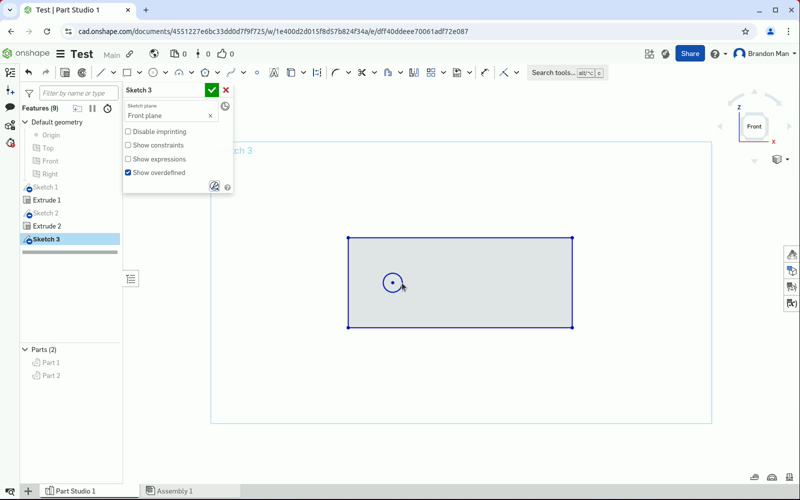
key_down(shift)
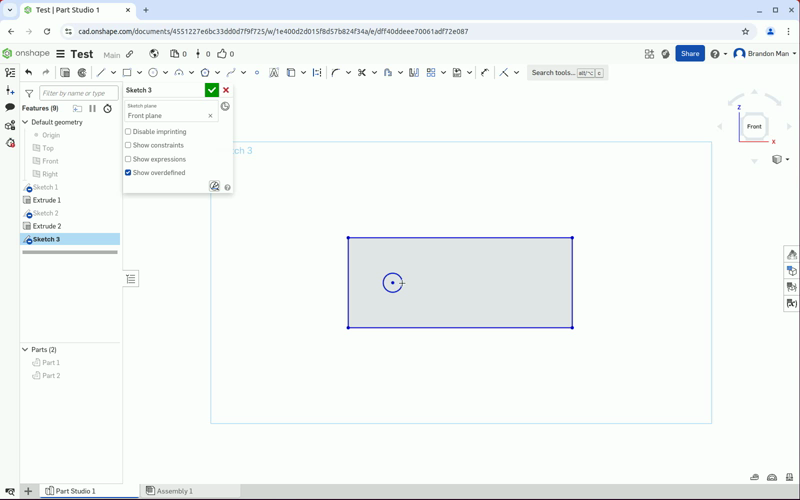
mouse_move(517, 292)
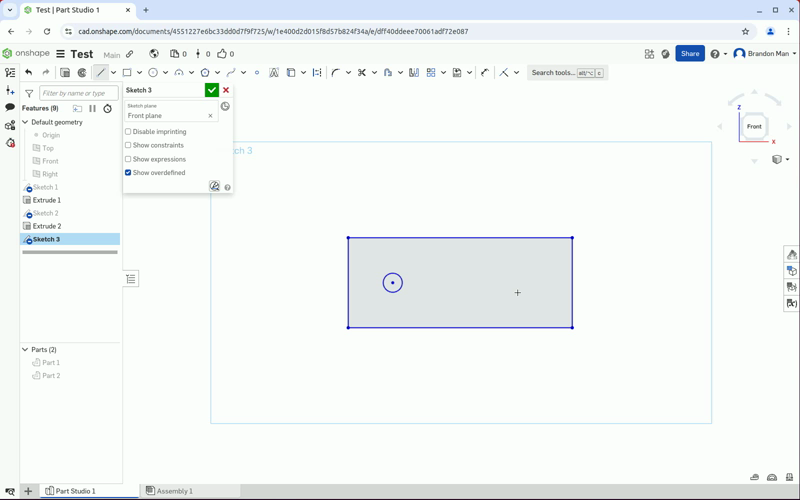
click(517, 292)
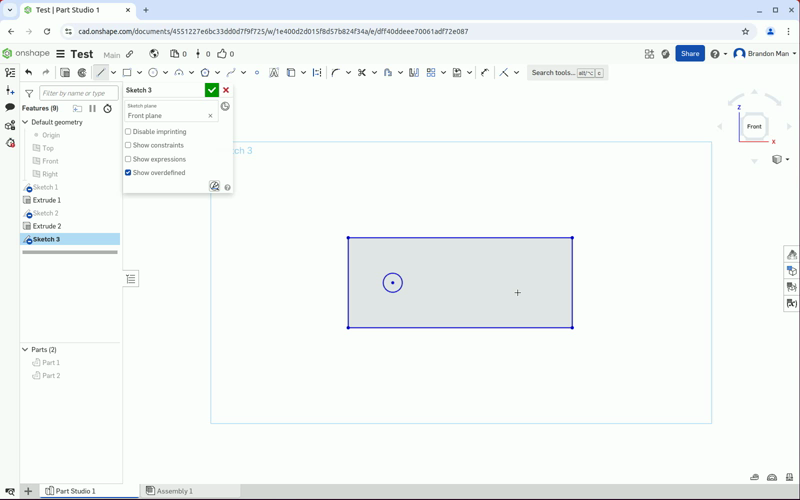
key_up(shift)
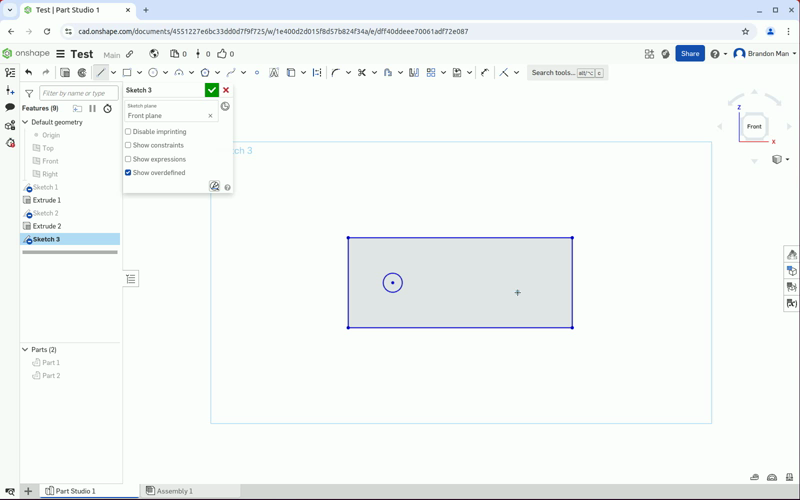
key_down(shift)
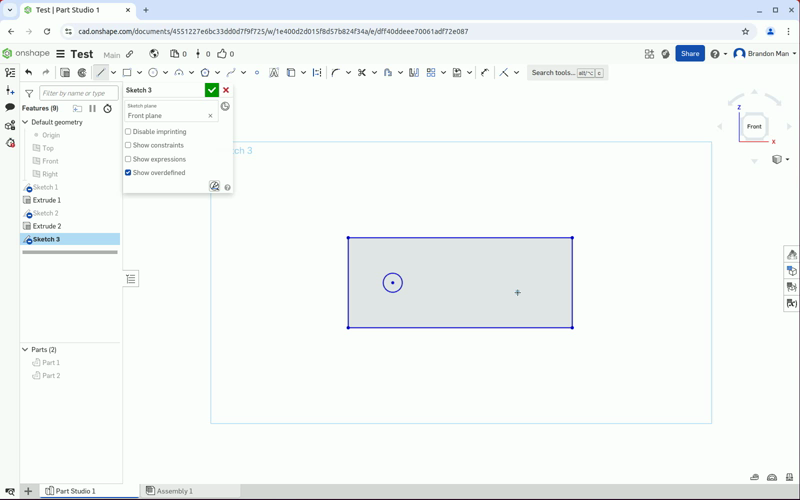
mouse_move(547, 292)
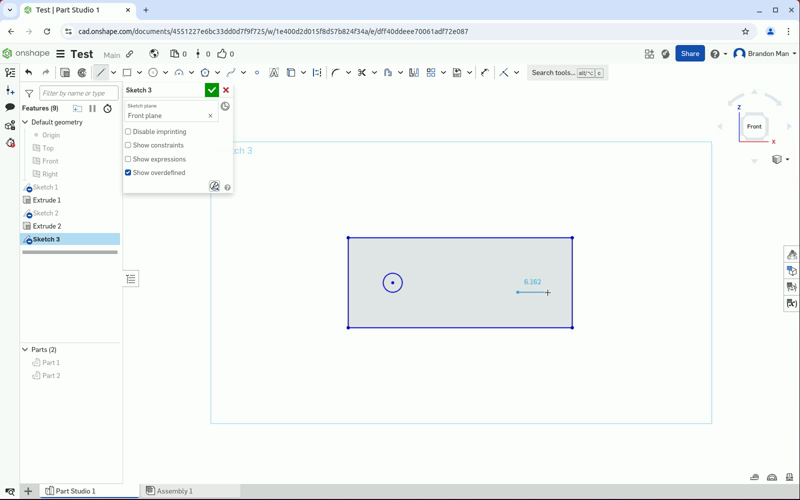
mouse_move(536, 292)
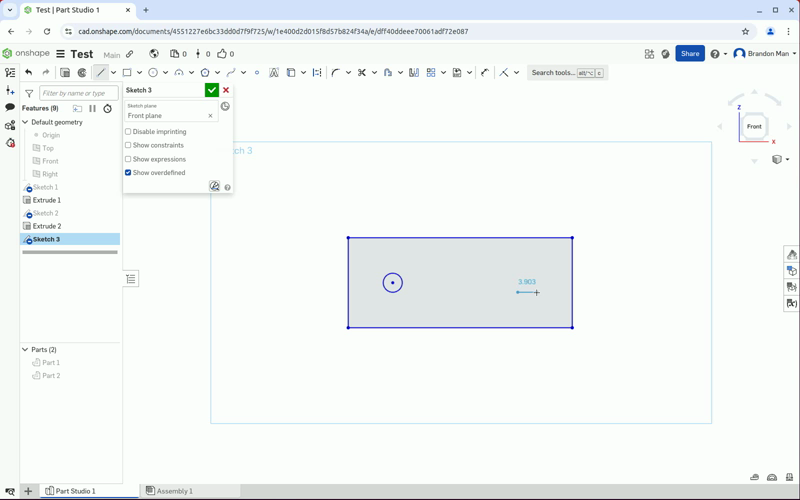
click(536, 292)
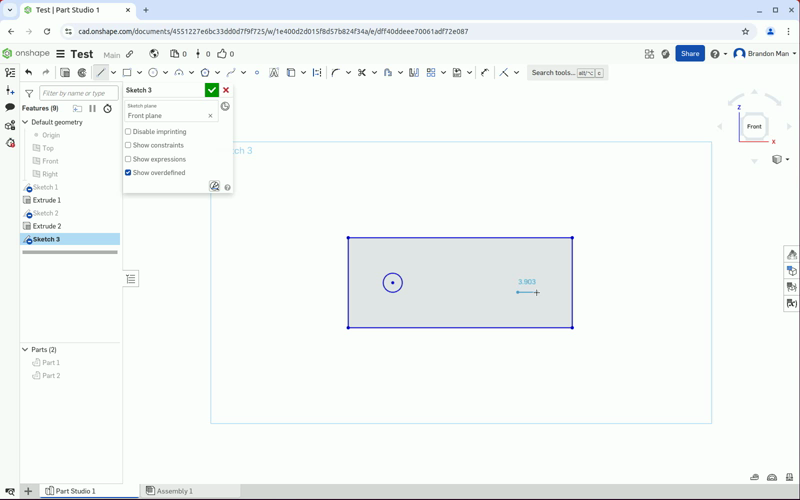
key_up(shift)
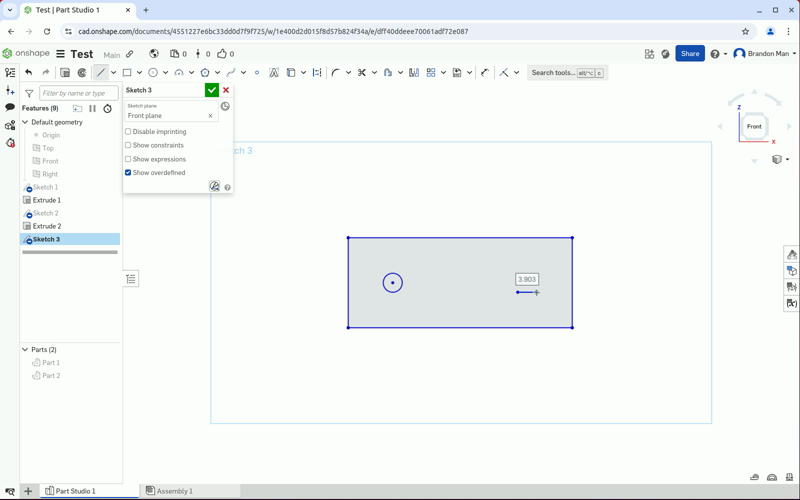
key_down(shift)
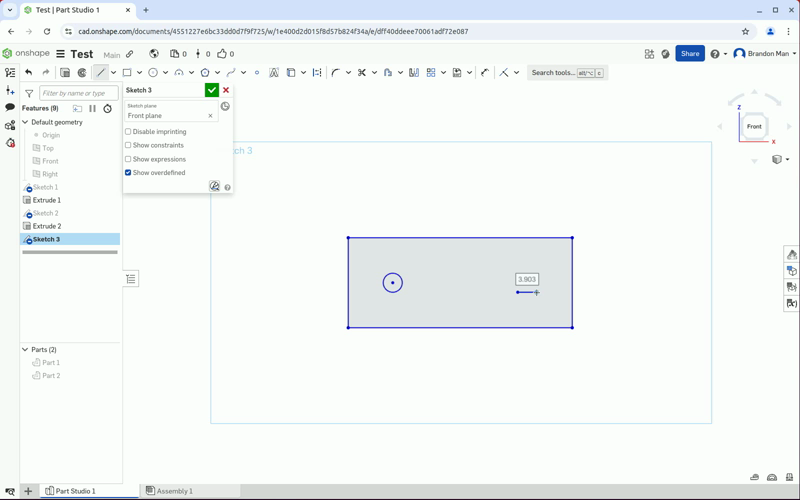
mouse_move(566, 292)
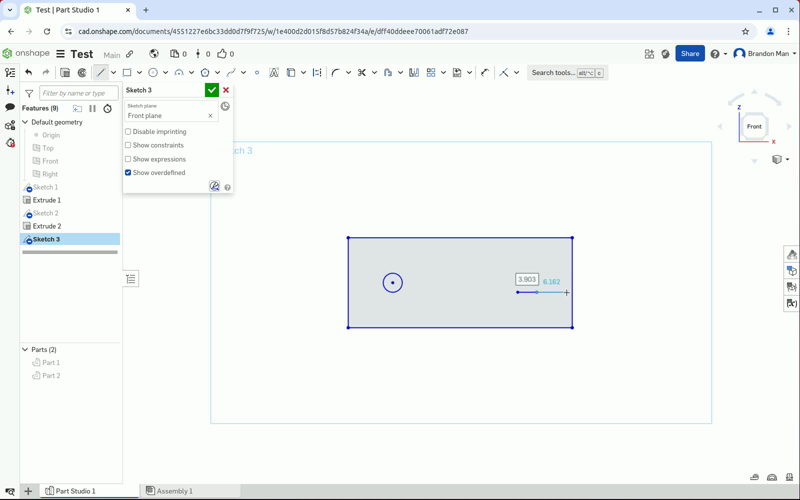
mouse_move(536, 273)
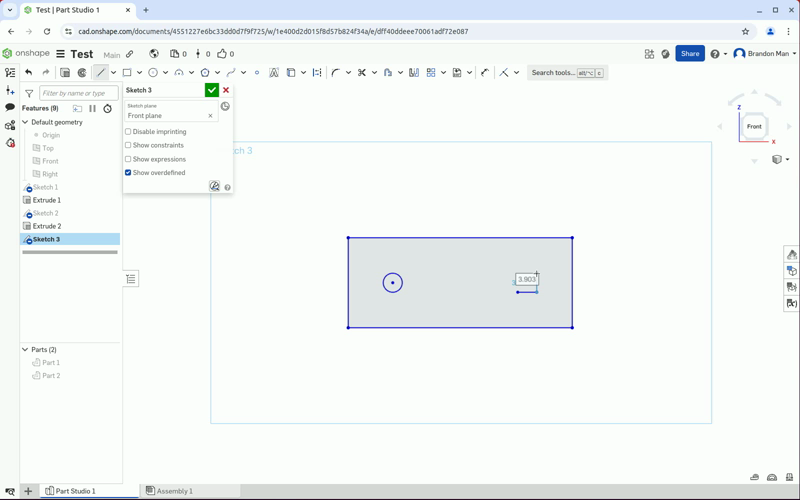
click(536, 273)
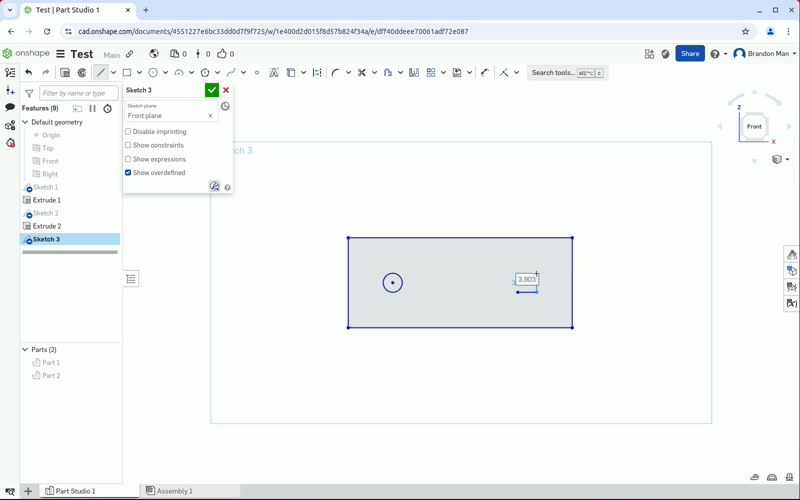
key_up(shift)
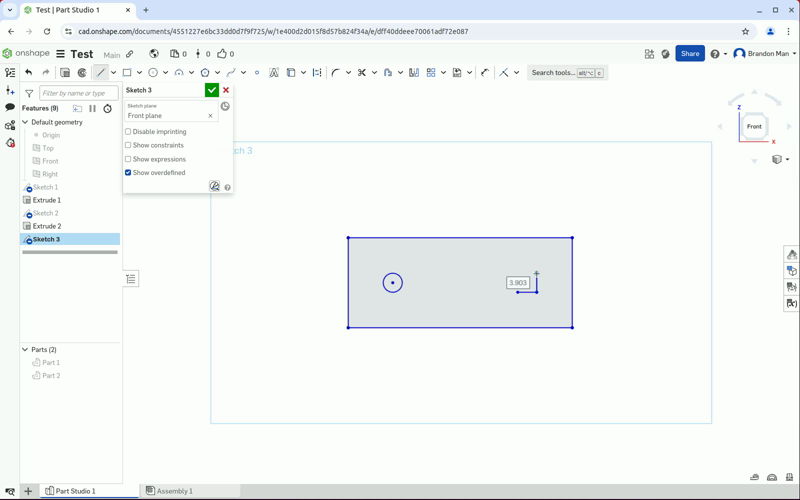
key_down(shift)
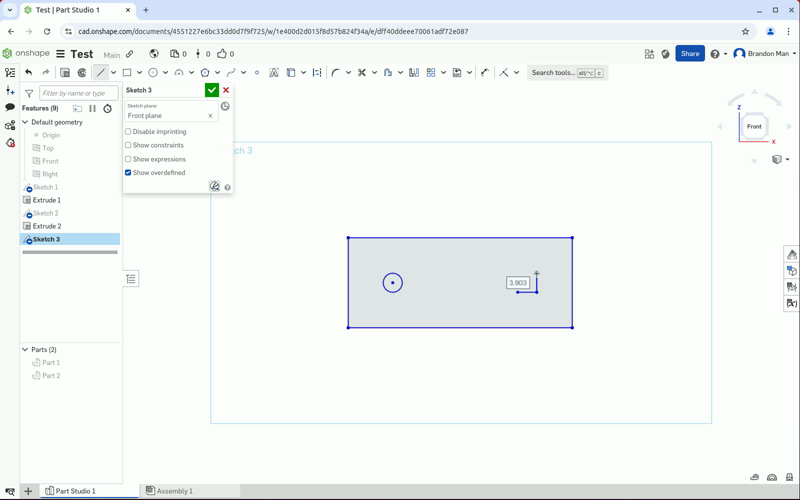
mouse_move(566, 273)
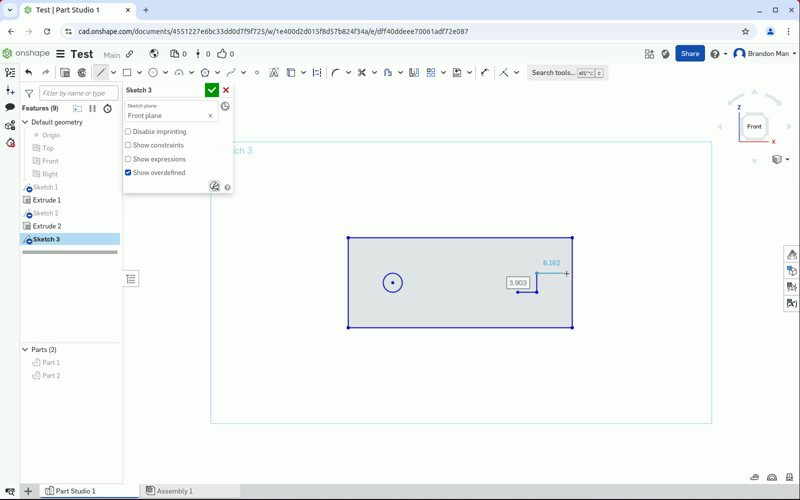
mouse_move(517, 273)
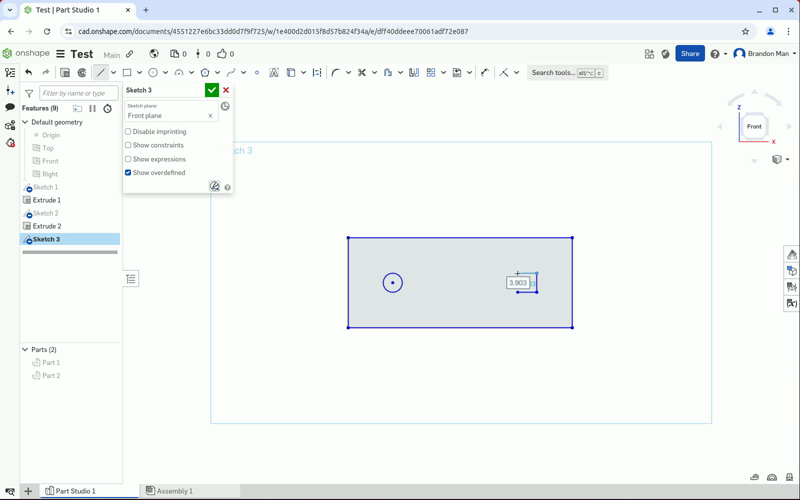
click(517, 273)
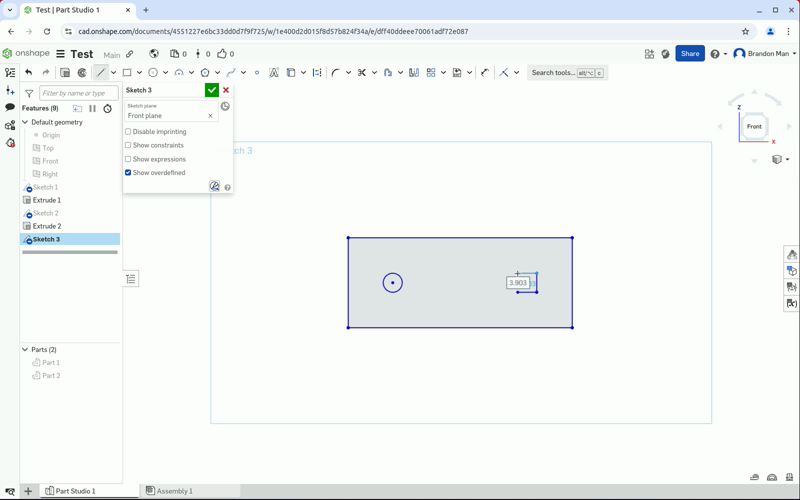
key_up(shift)
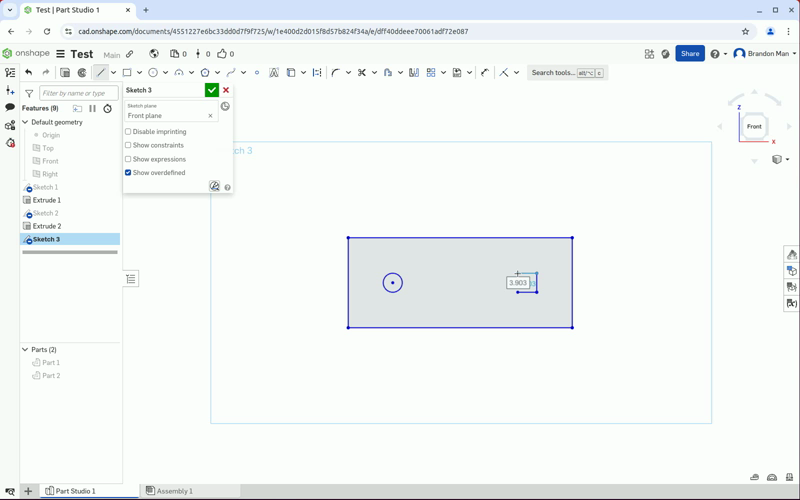
mouse_move(547, 273)
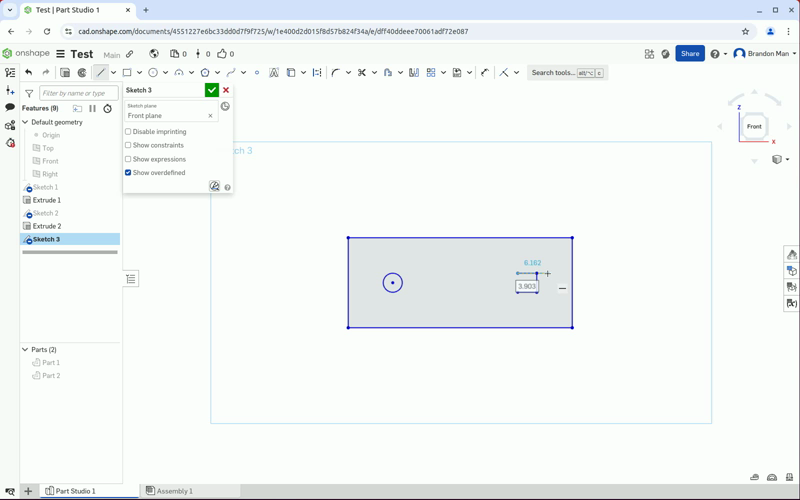
key_down(shift)
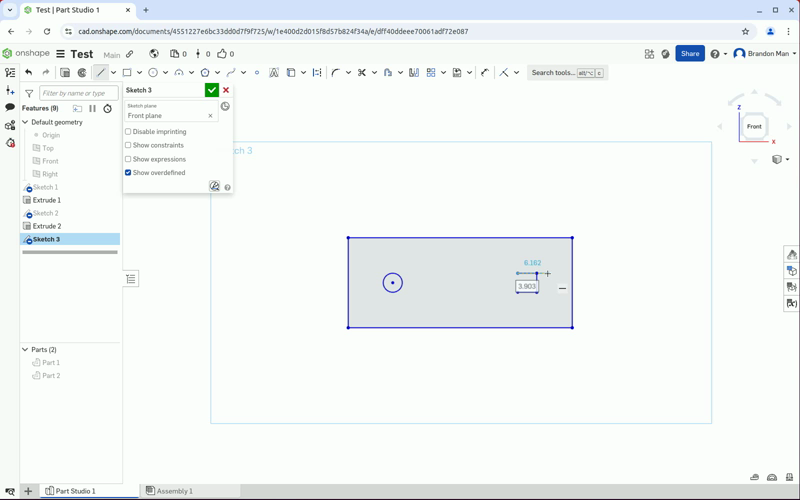
mouse_move(517, 292)
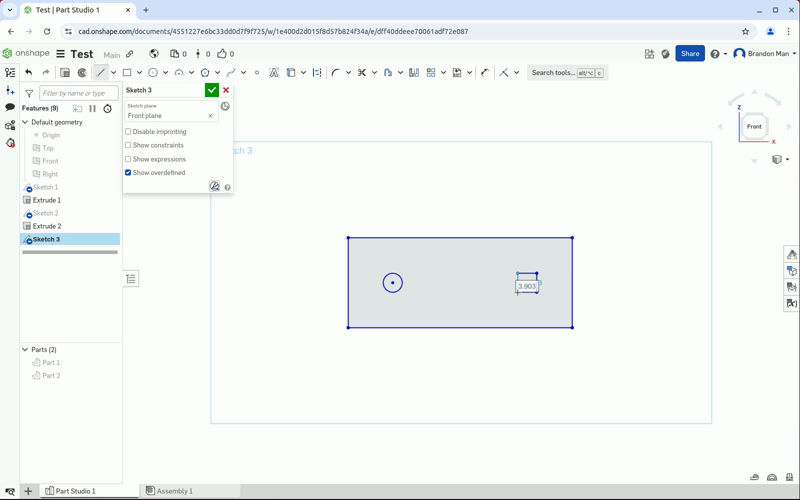
key_up(shift)
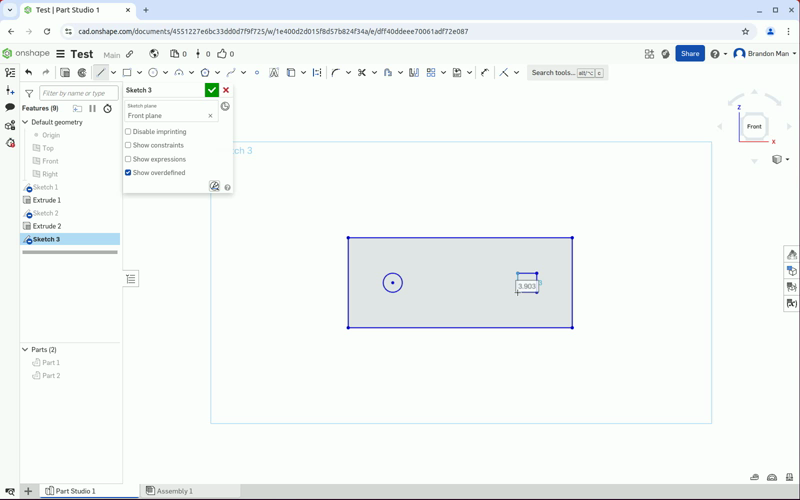
click(517, 292)
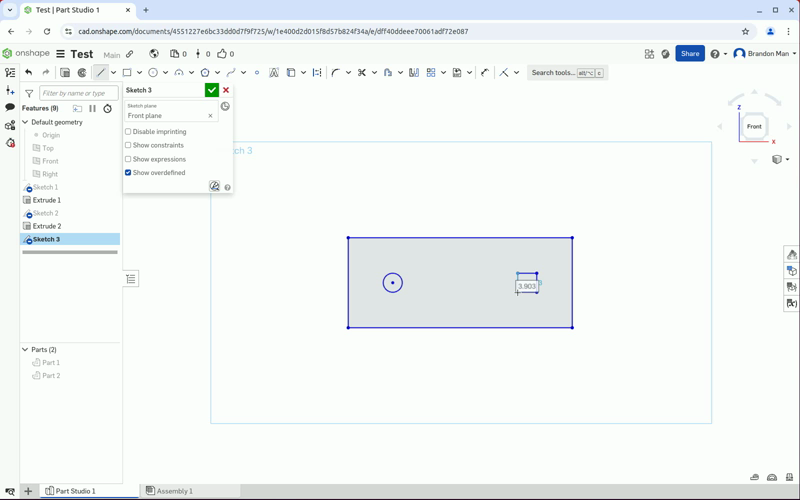
key(esc)
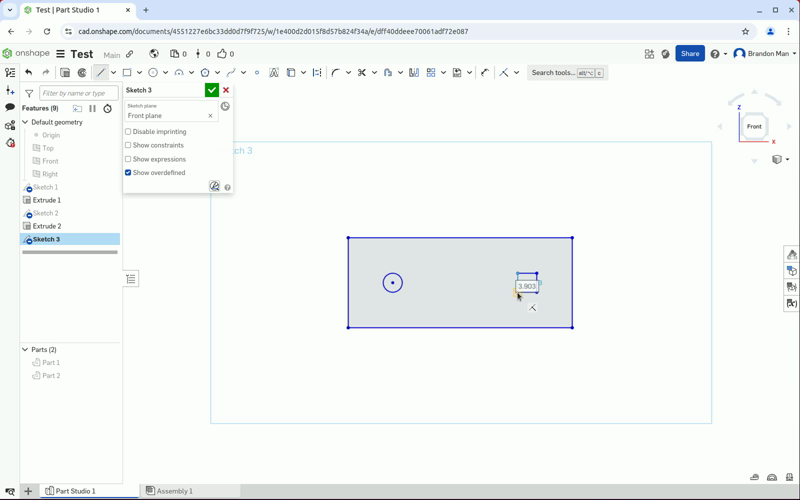
mouse_move(473, 253)
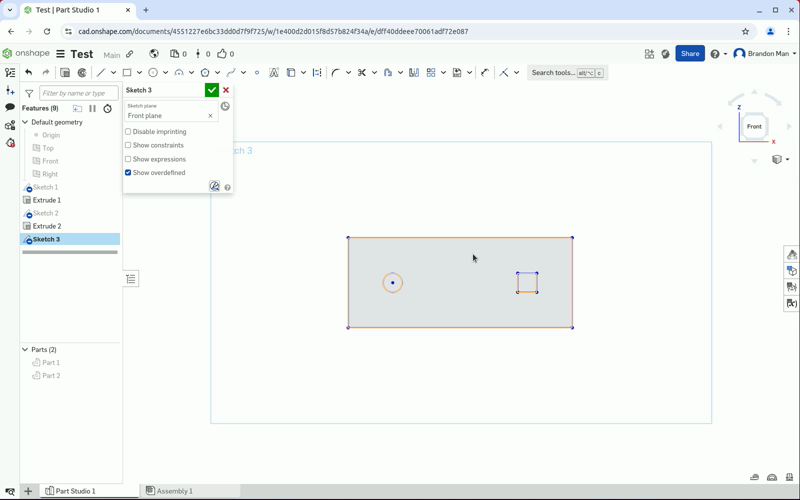
click(473, 253)
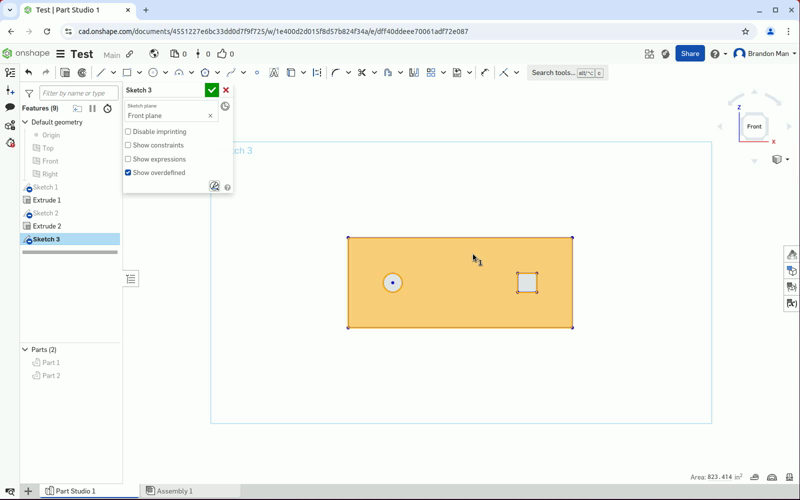
mouse_move(73, 352)
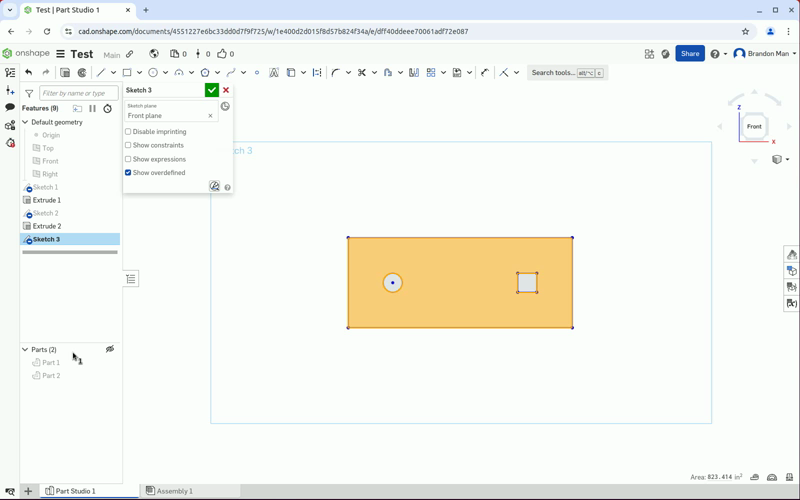
key(shift+y)
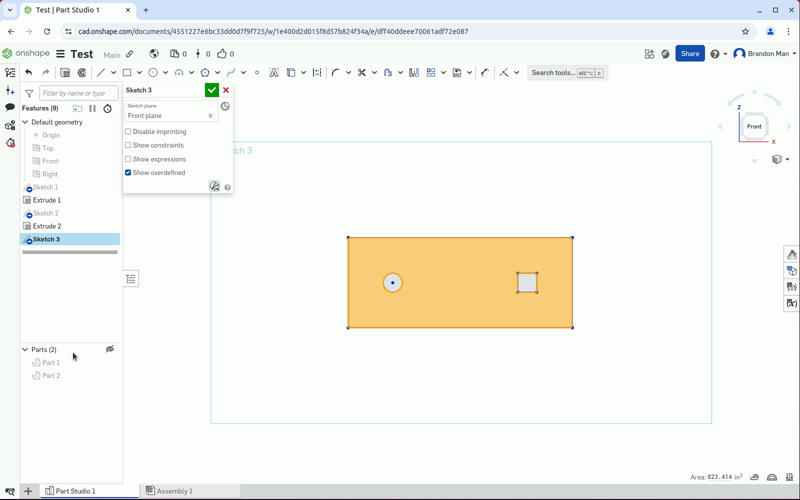
key(shift+e)
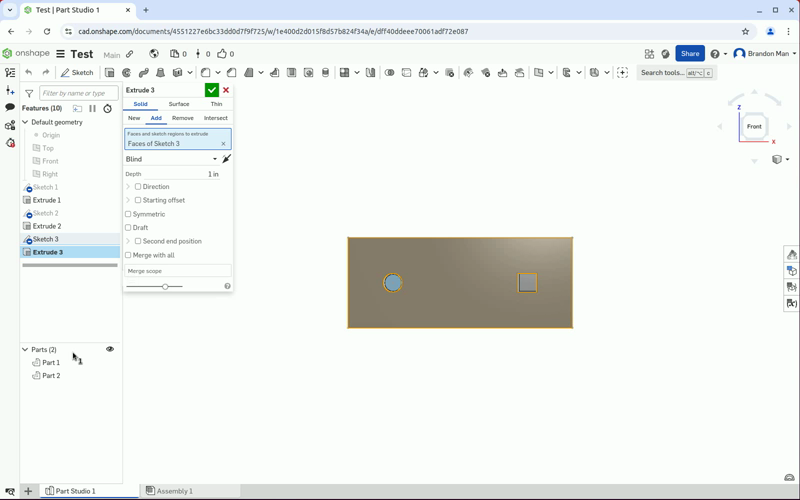
mouse_move(143, 106)
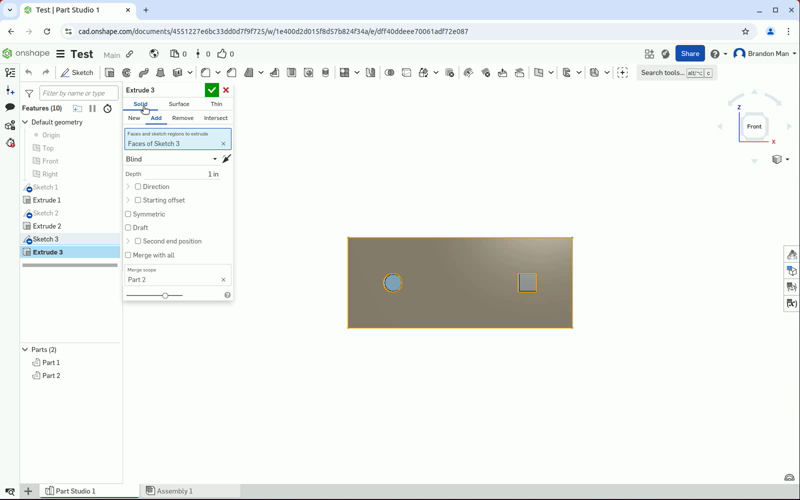
click(143, 106)
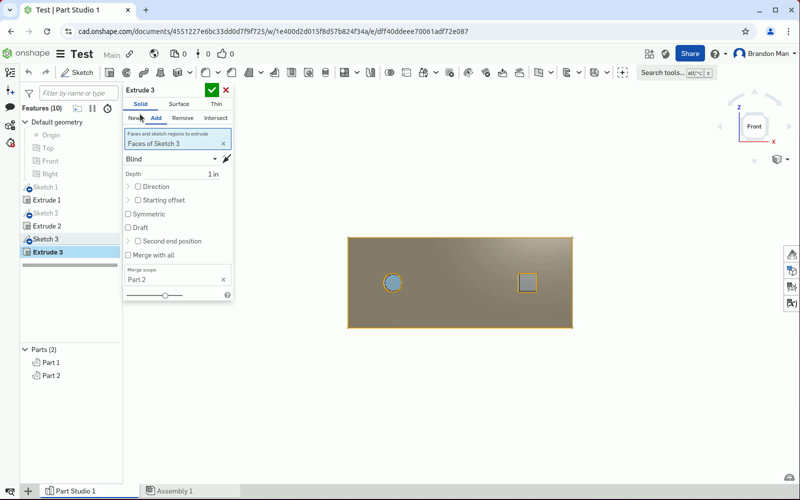
mouse_move(137, 120)
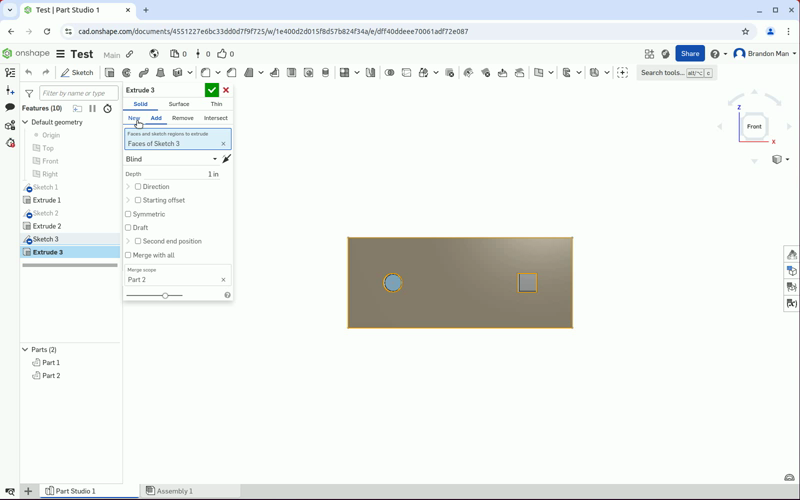
click(137, 120)
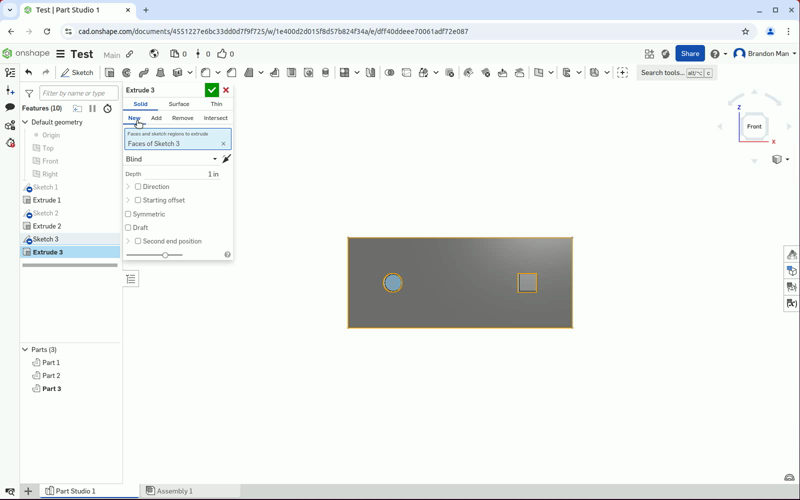
key(tab, 4)
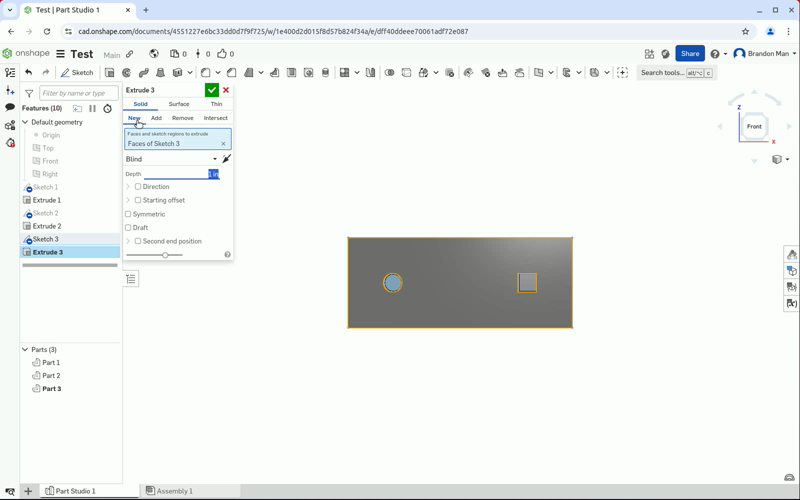
text(2.407)
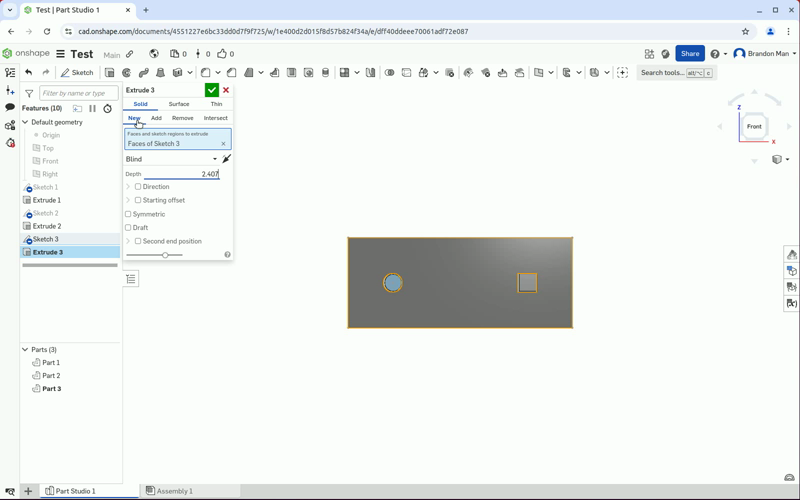
key(enter)
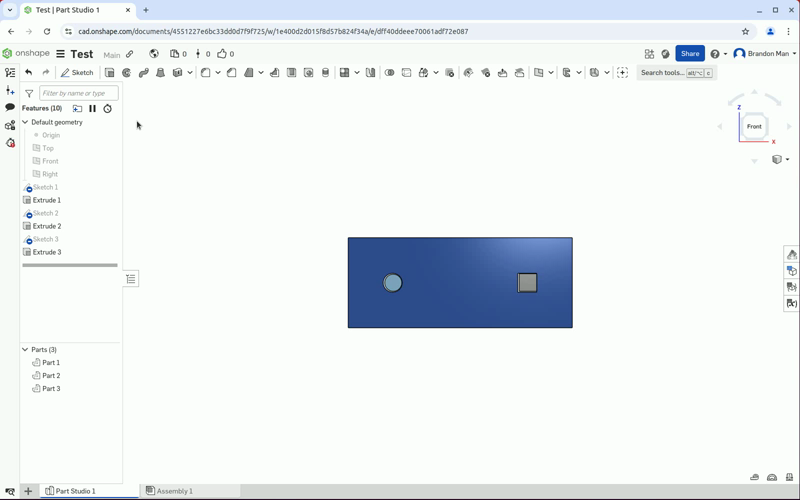
key(shift+h)
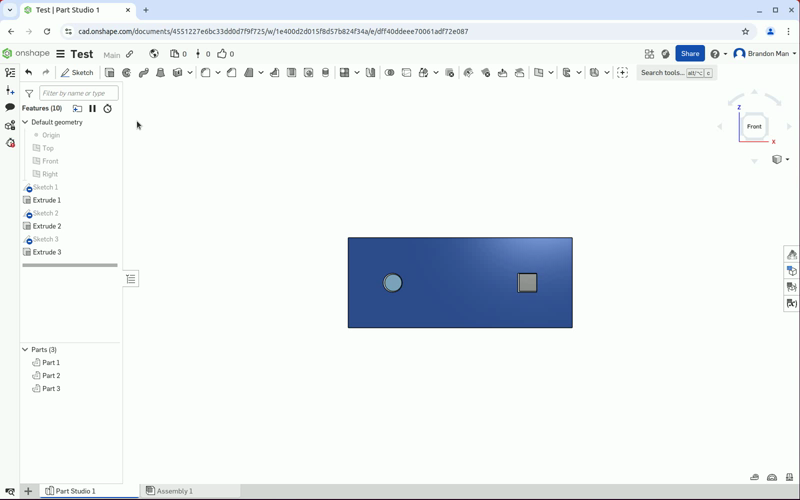
key(shift+h)
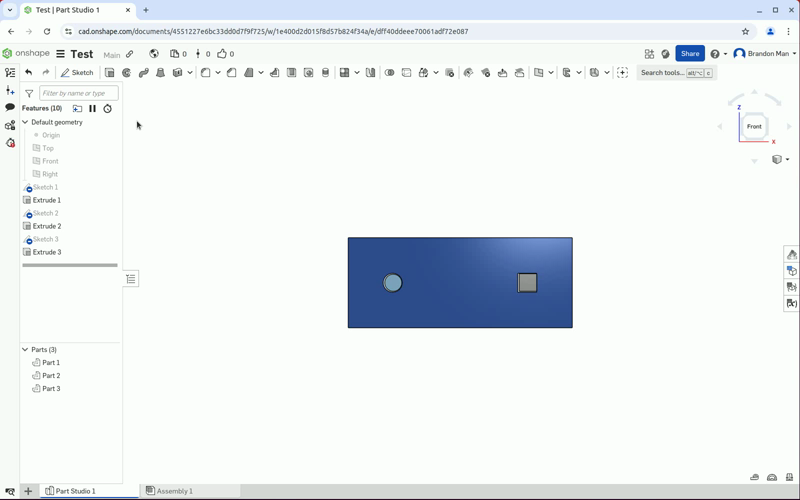
mouse_move(73, 189)
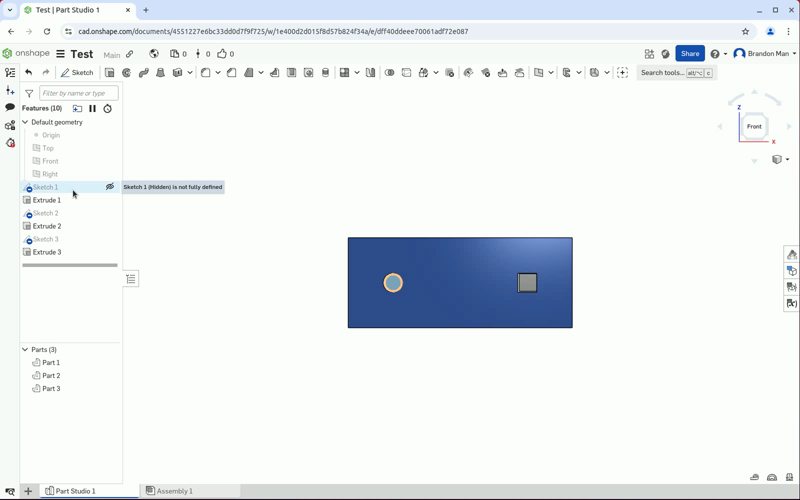
click(73, 189)
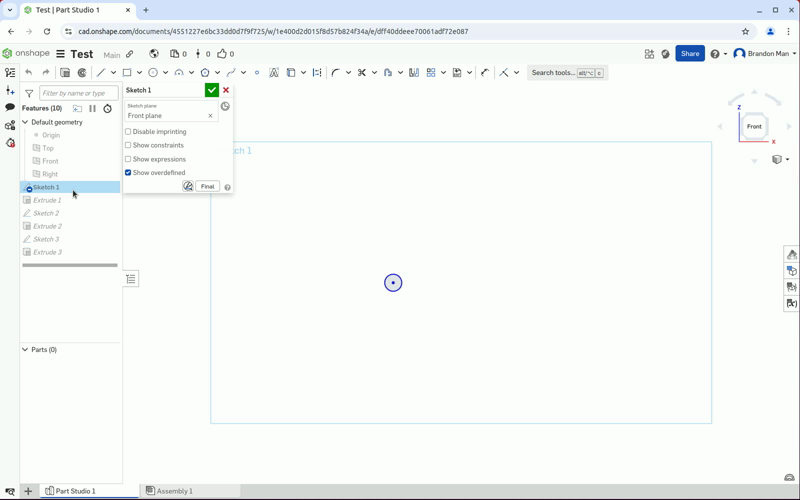
mouse_move(229, 92)
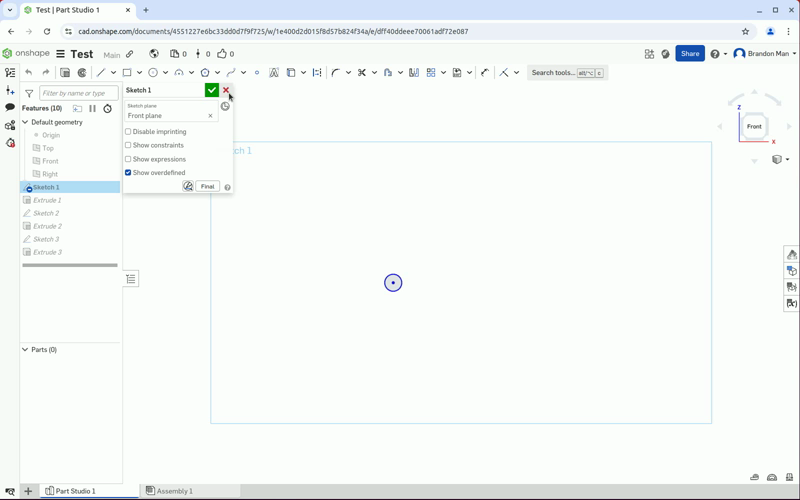
click(229, 92)
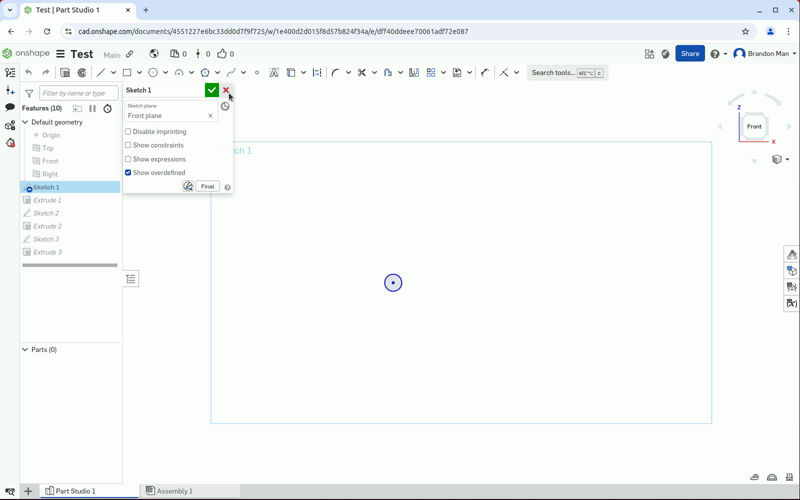
key(shift+s)
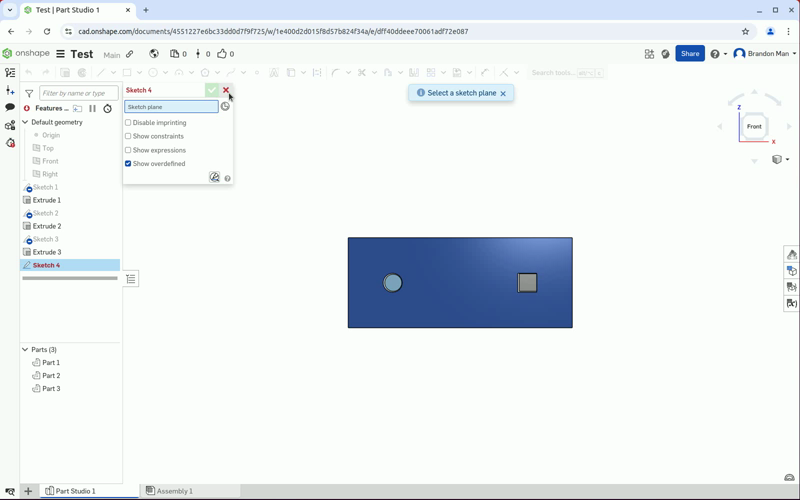
mouse_move(73, 163)
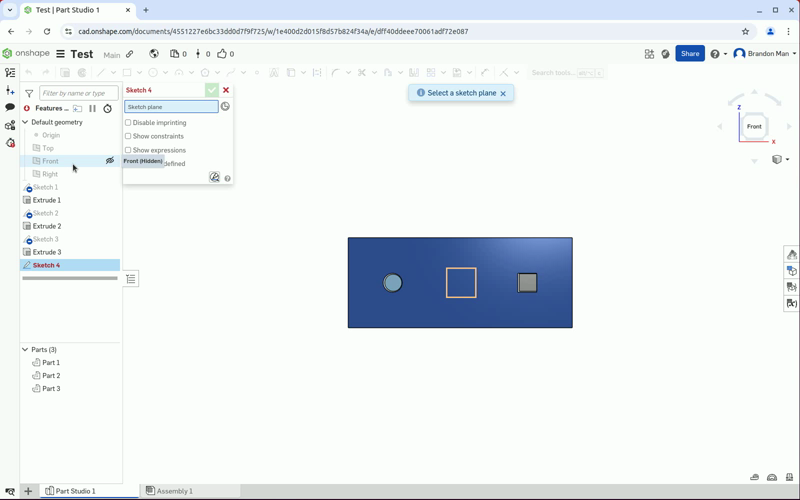
click(73, 163)
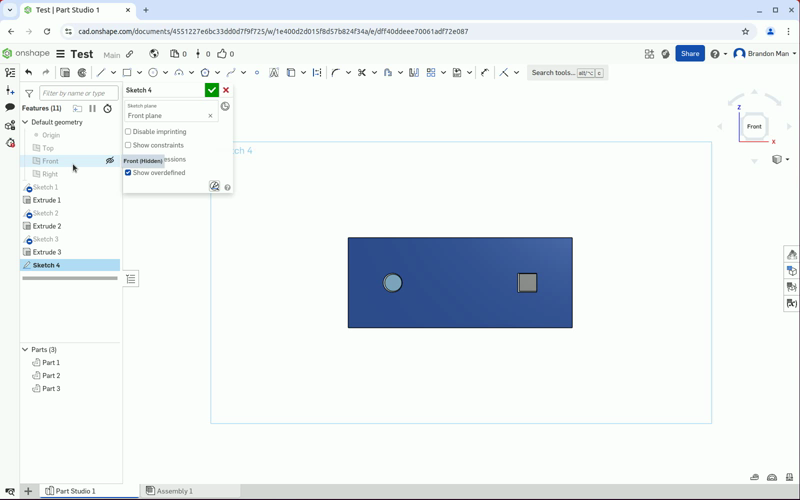
mouse_move(73, 352)
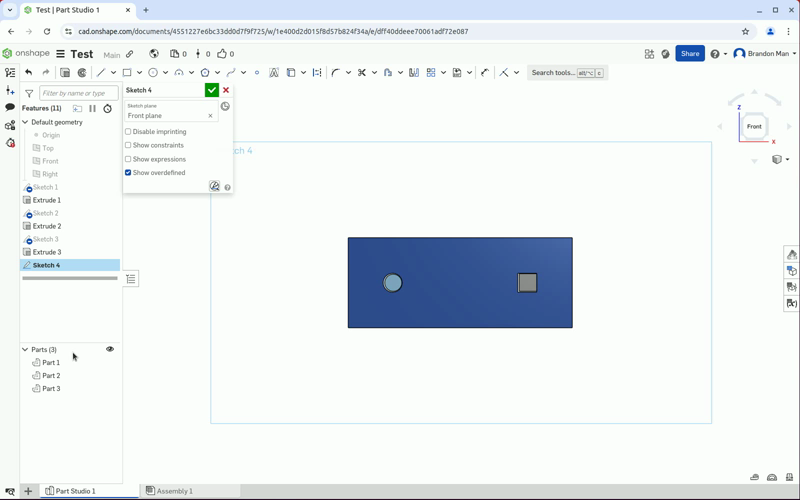
key(y)
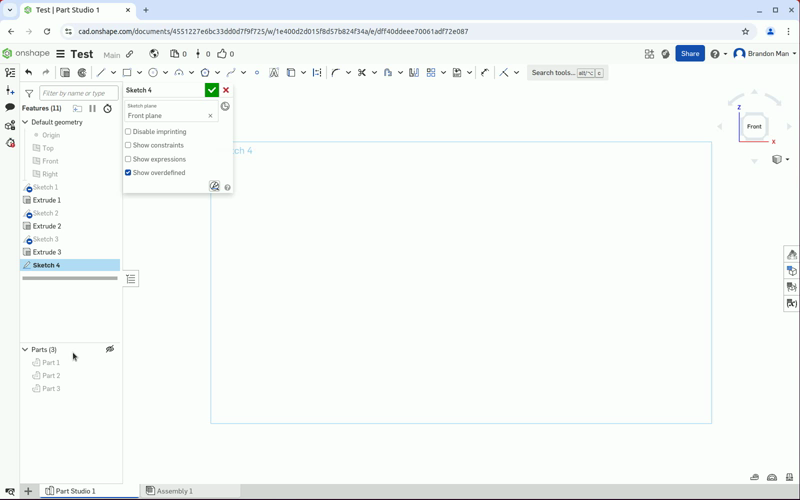
key(c)
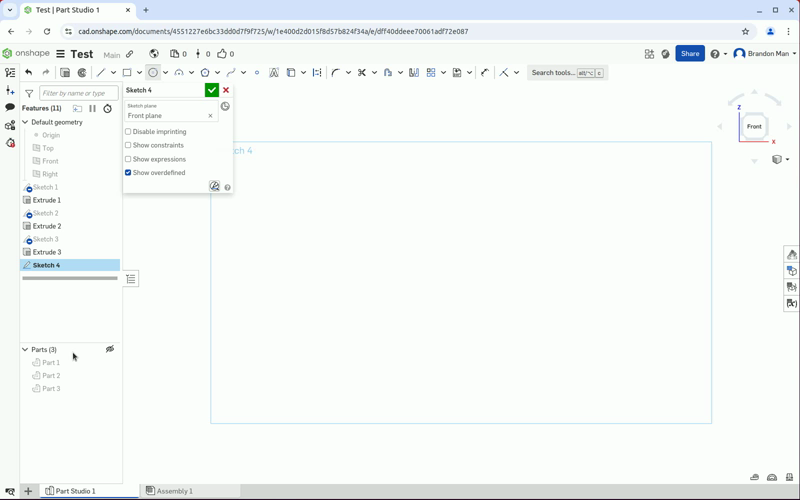
key_down(shift)
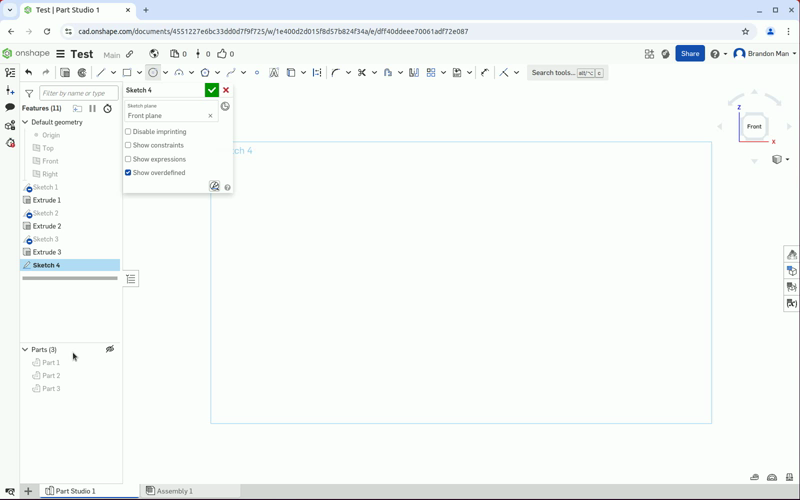
mouse_move(393, 282)
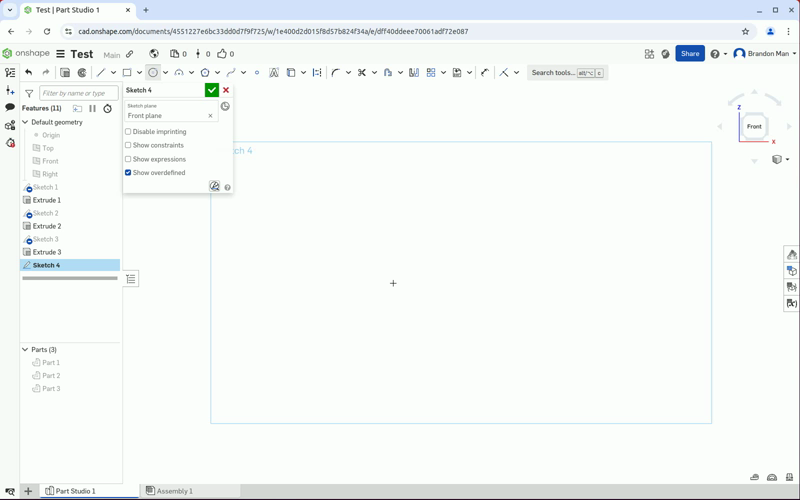
click(393, 282)
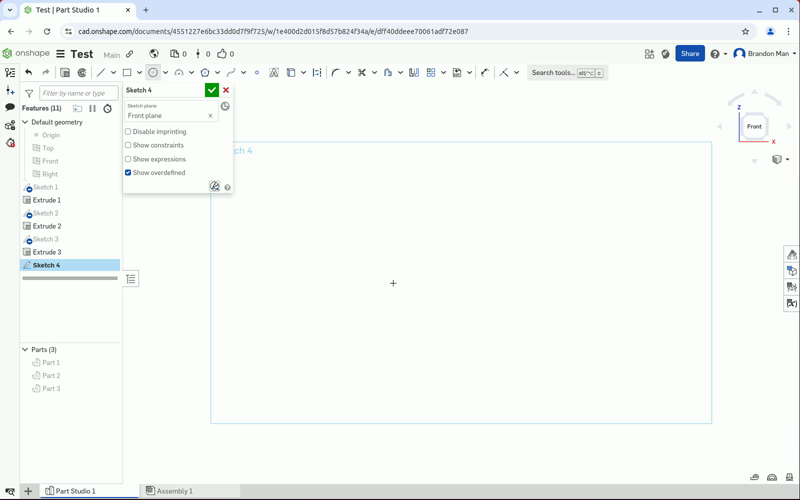
key_up(shift)
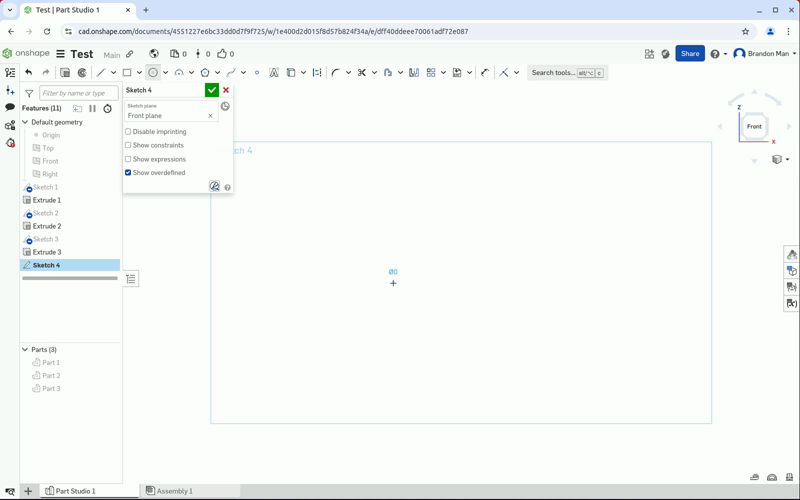
mouse_move(401, 282)
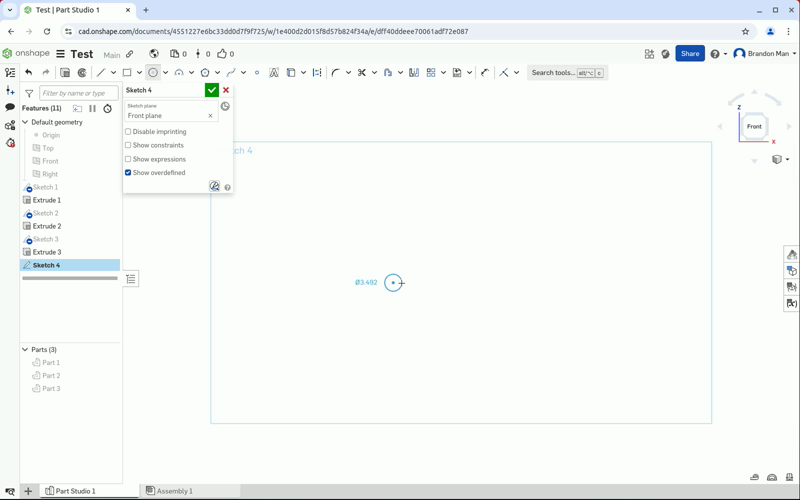
click(401, 282)
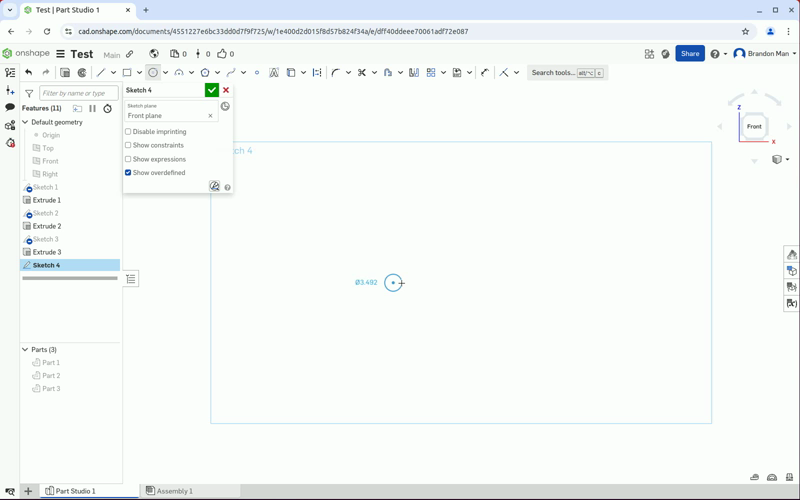
key(esc)
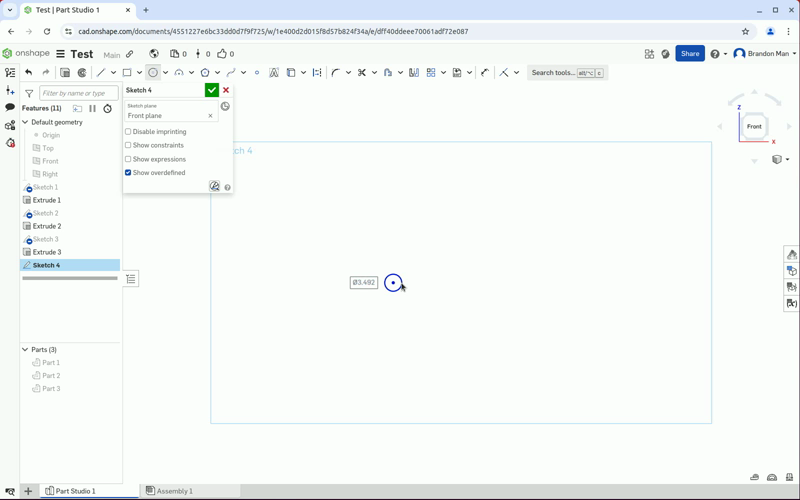
mouse_move(387, 283)
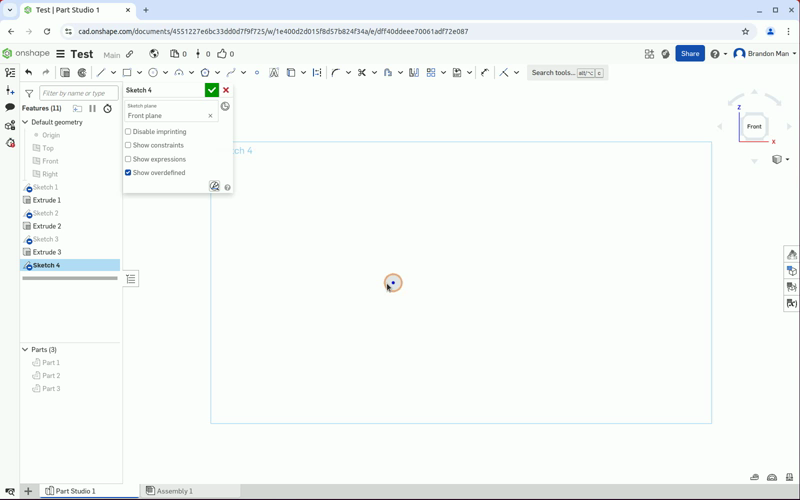
scroll(6)
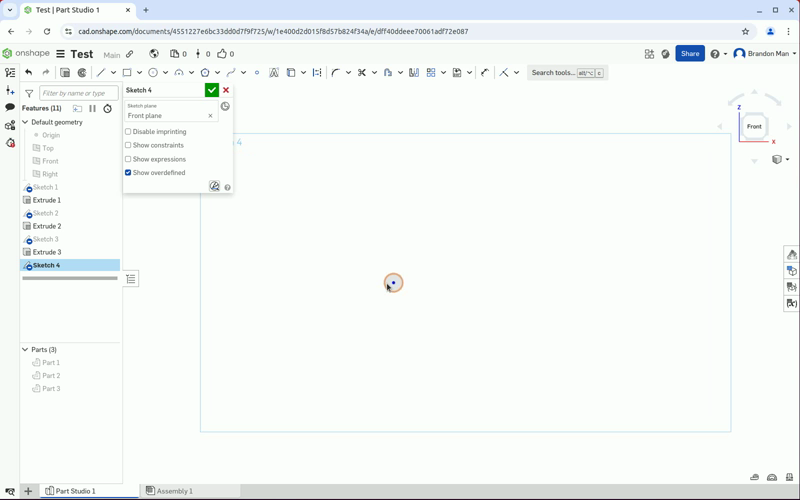
scroll(6)
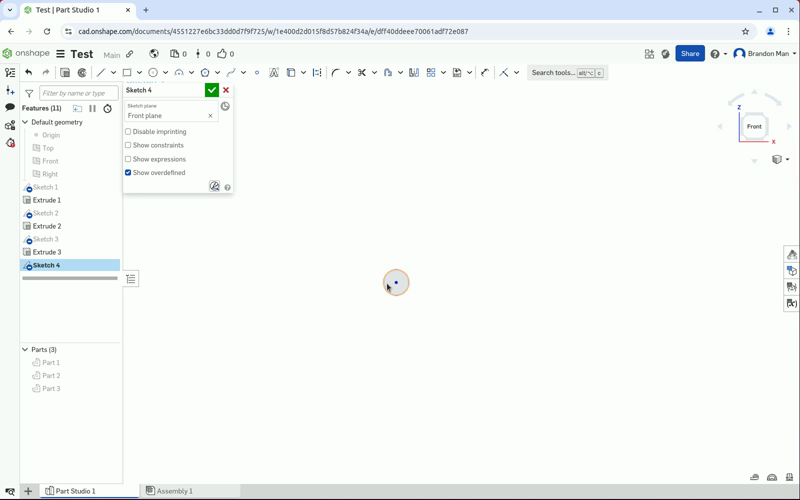
scroll(6)
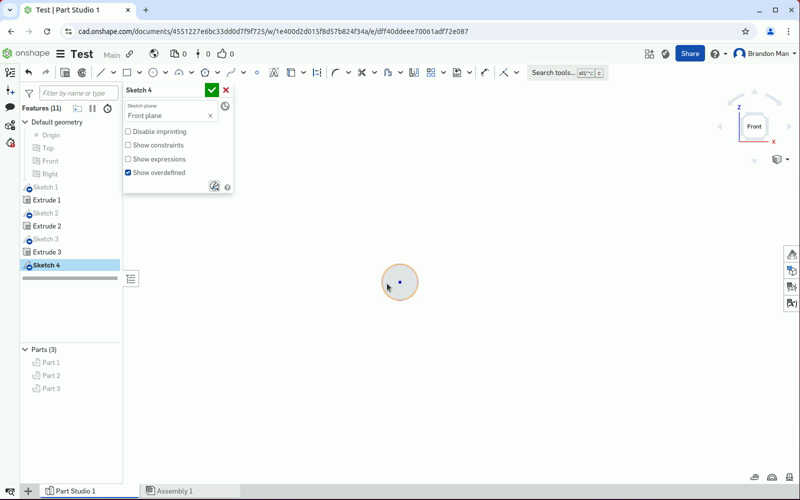
scroll(6)
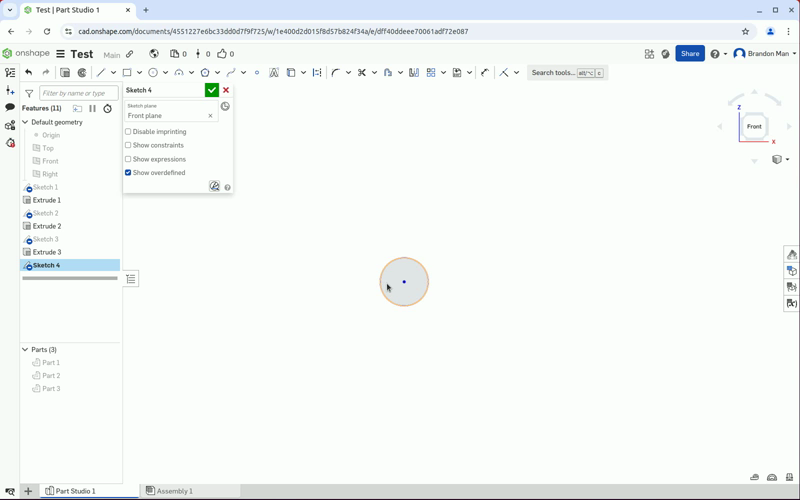
scroll(6)
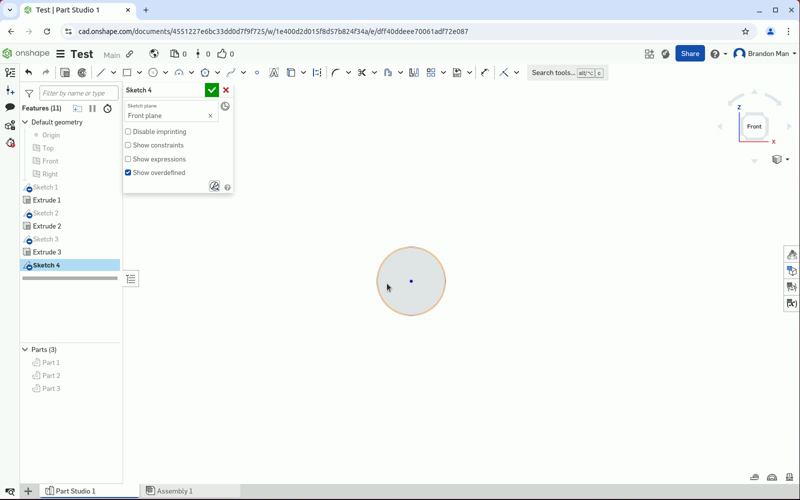
scroll(6)
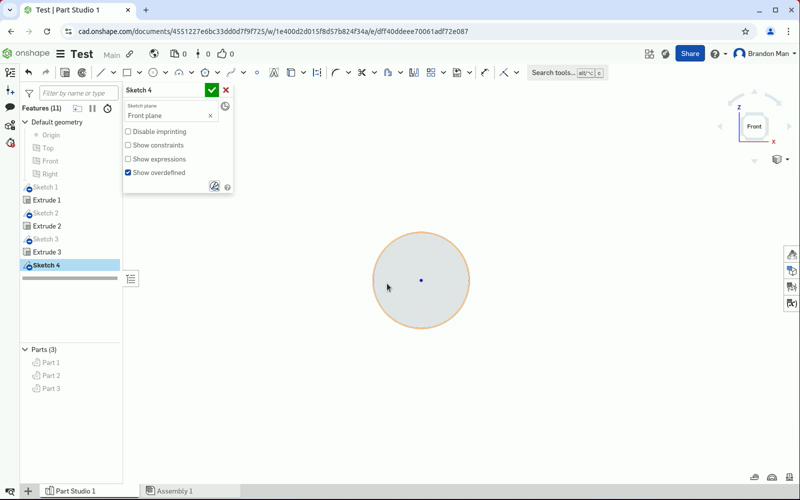
scroll(6)
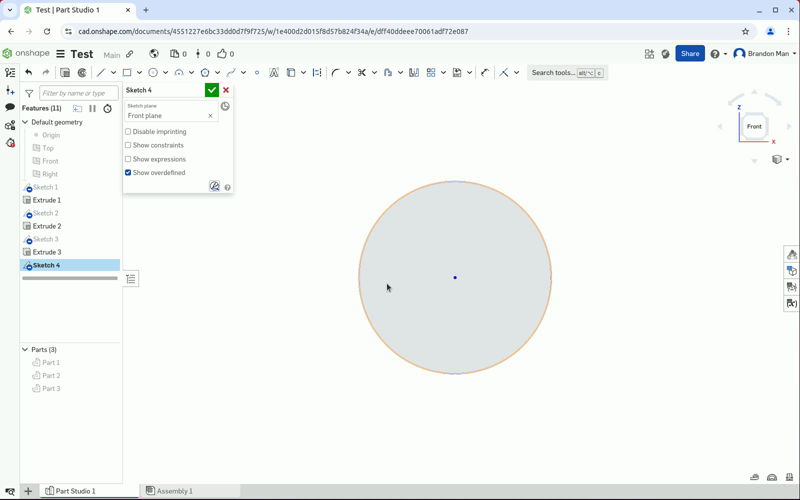
click(387, 283)
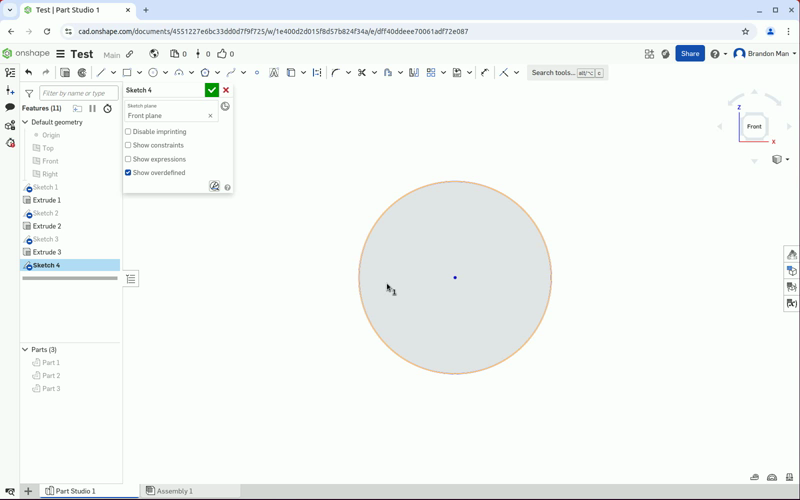
scroll(-6)
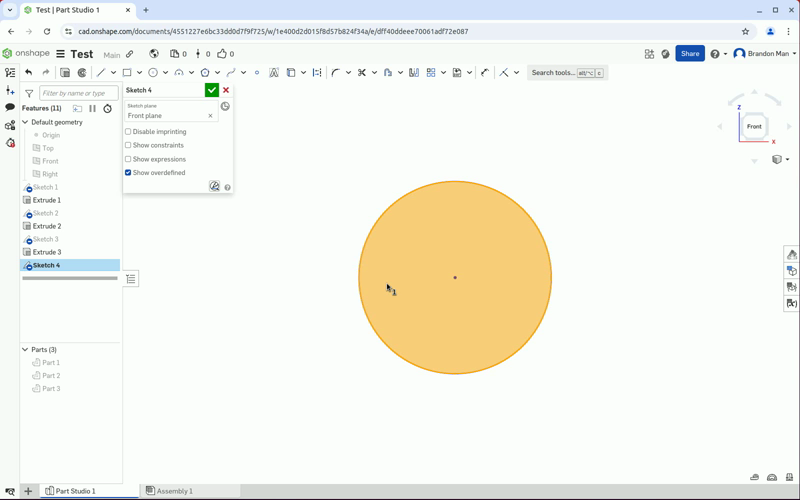
scroll(-6)
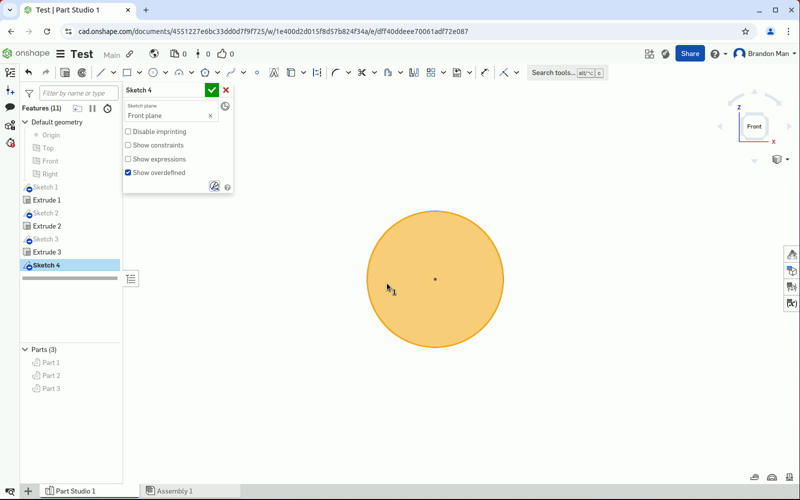
scroll(-6)
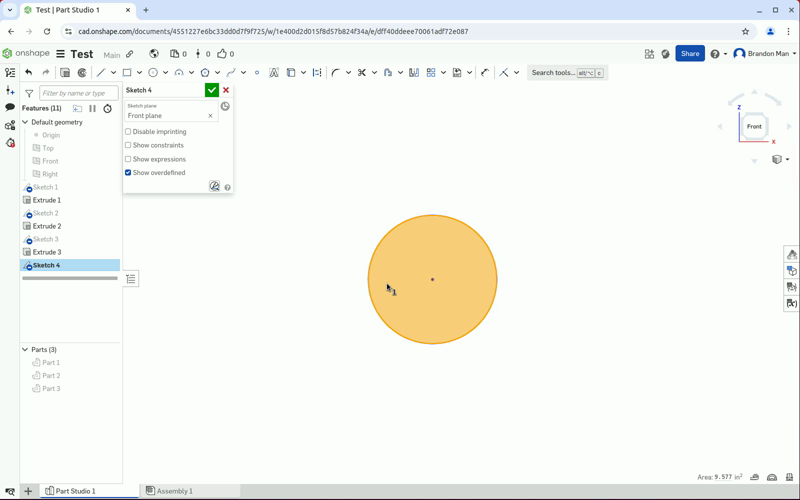
scroll(-6)
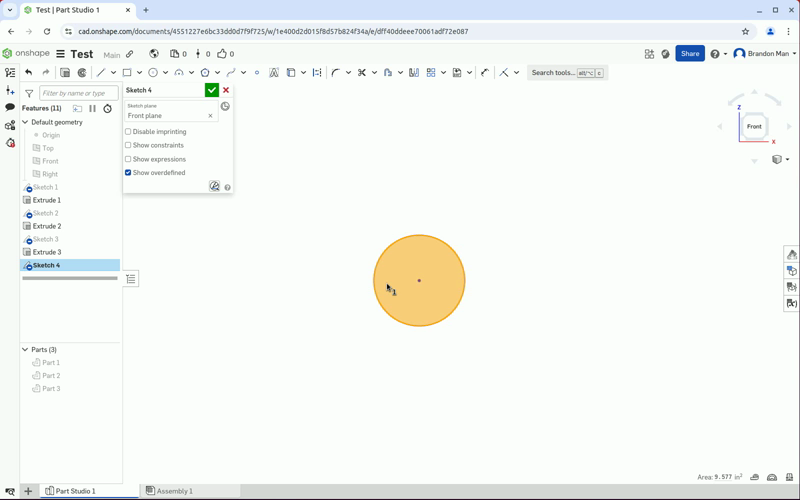
scroll(-6)
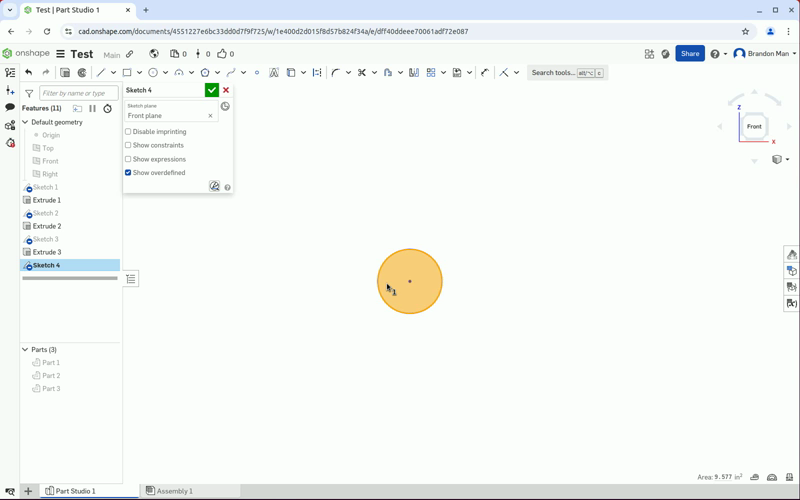
scroll(-6)
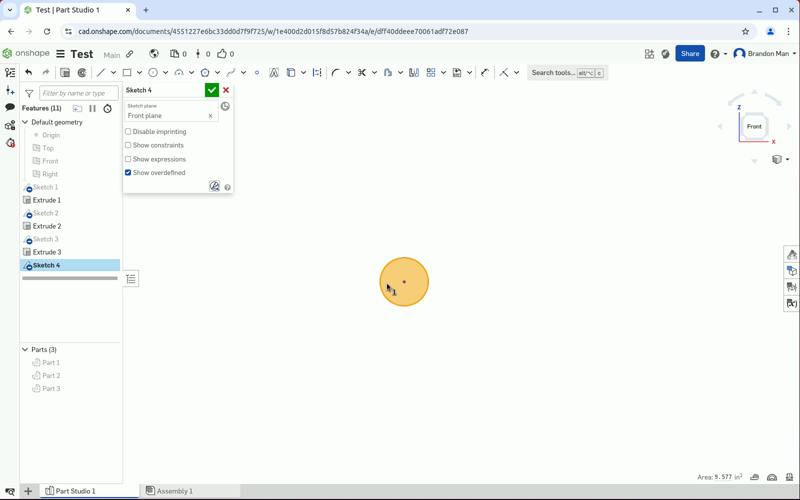
scroll(-6)
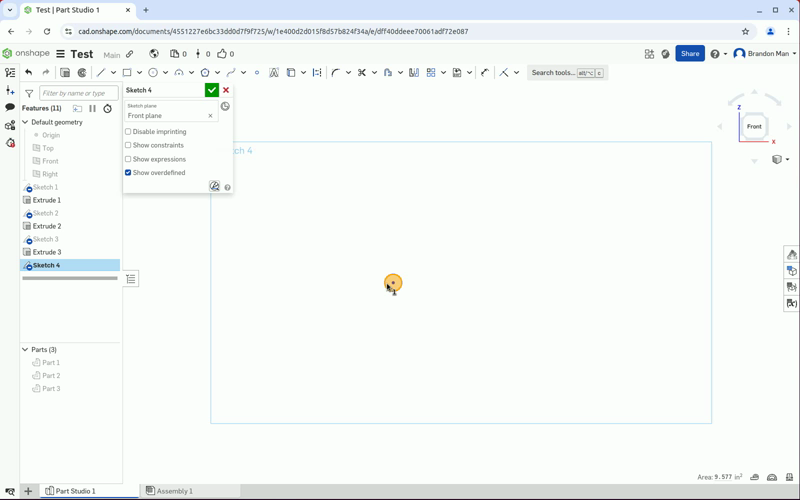
mouse_move(73, 352)
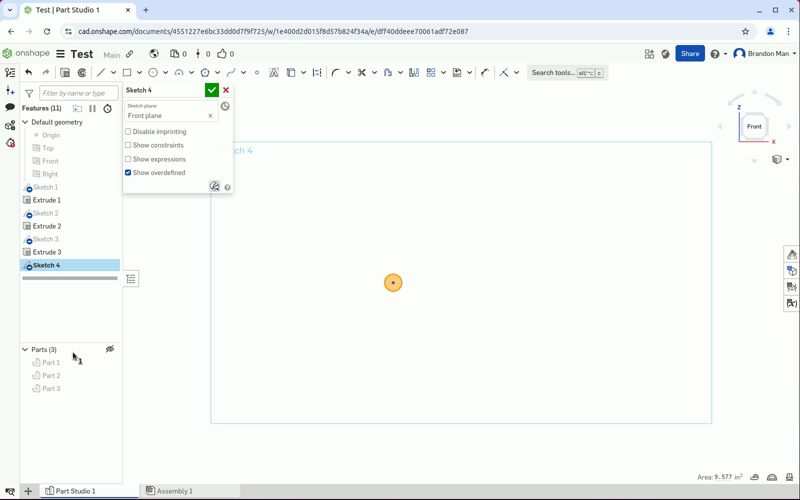
key(shift+y)
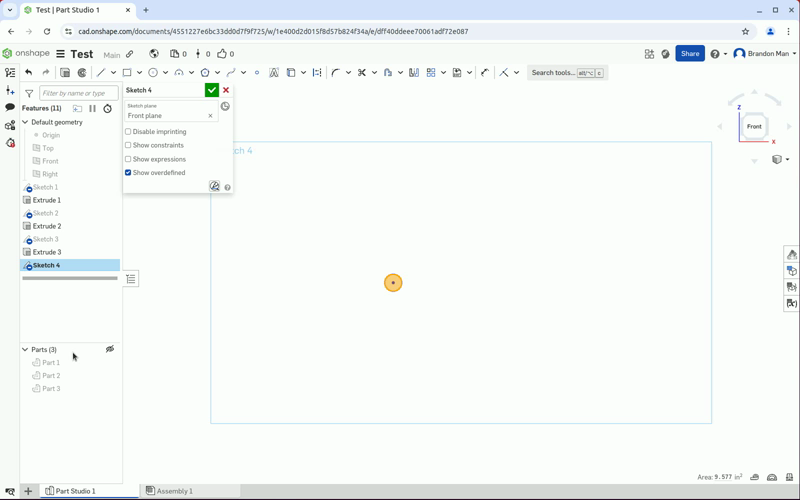
key(shift+e)
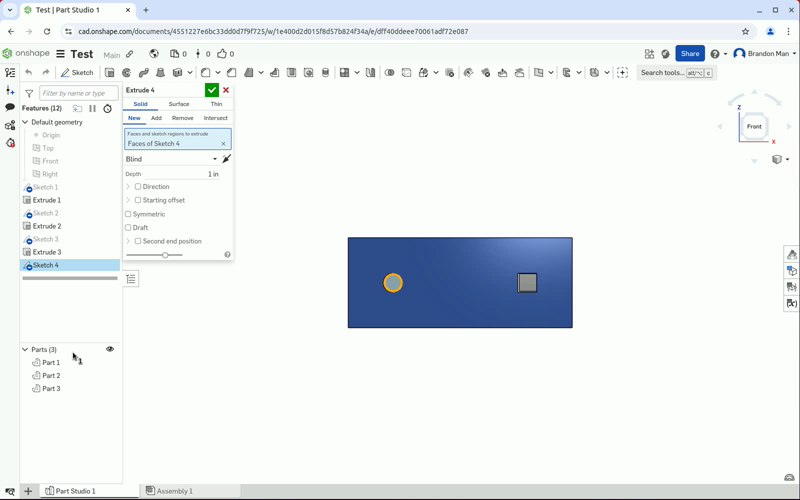
mouse_move(143, 106)
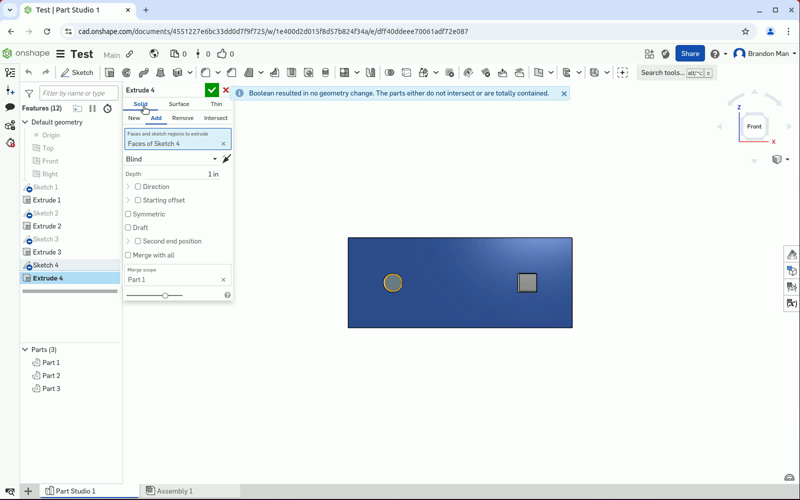
click(143, 106)
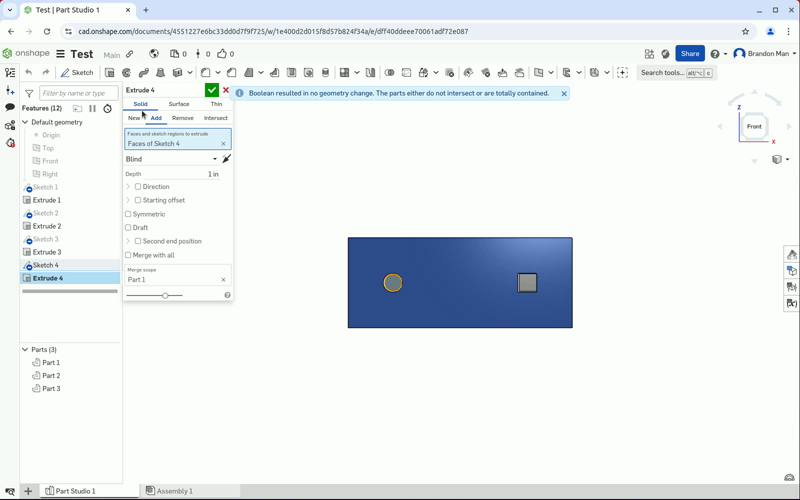
mouse_move(137, 120)
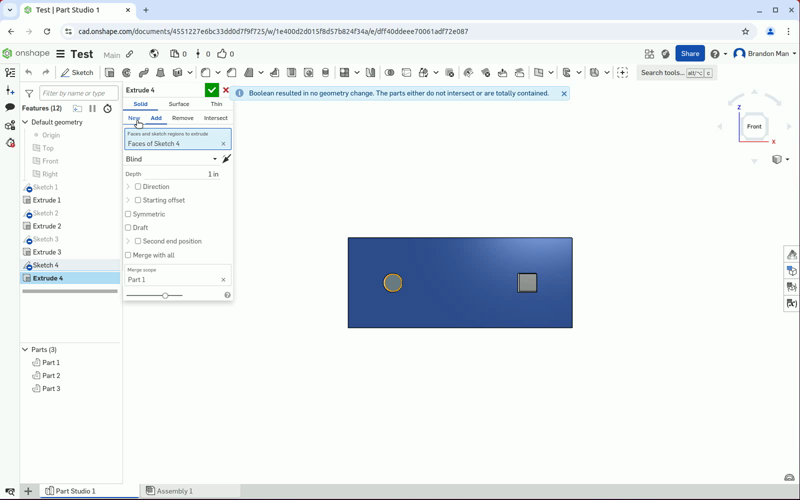
click(137, 120)
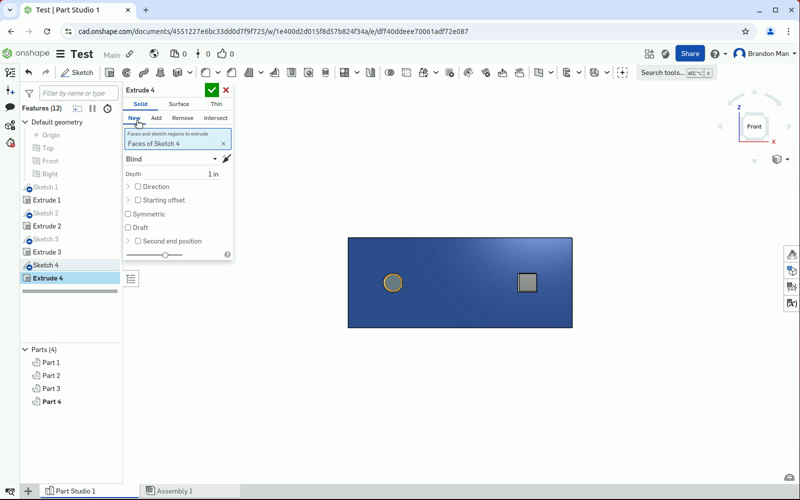
key(tab, 4)
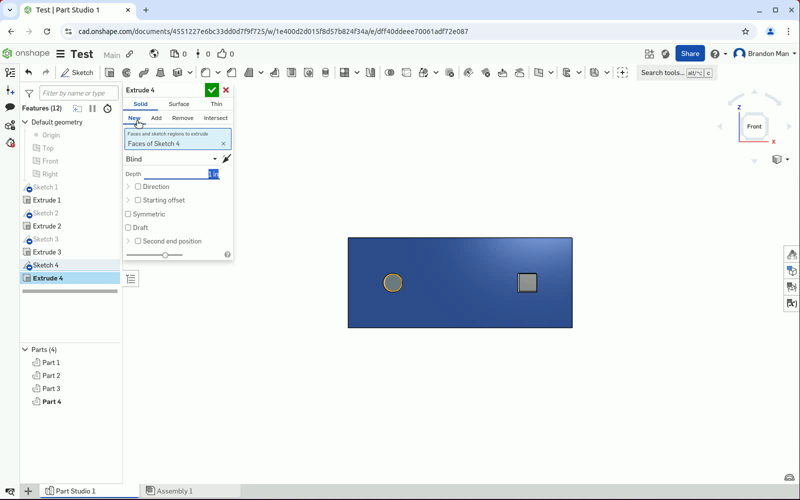
text(9.147)
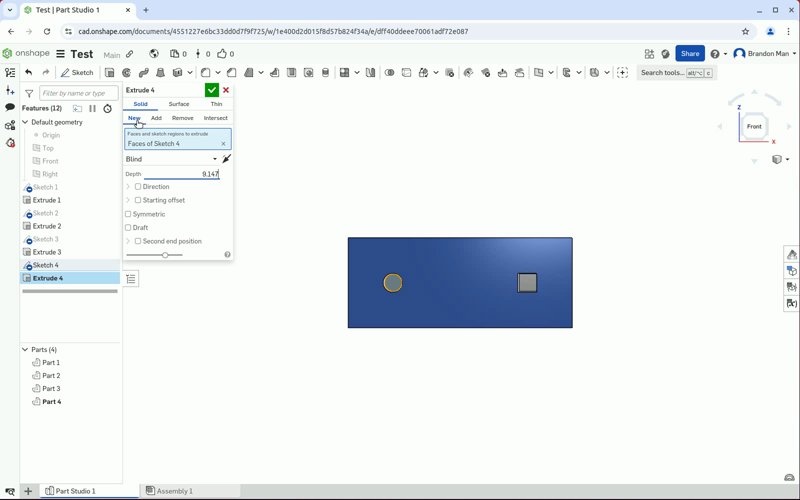
key(enter)
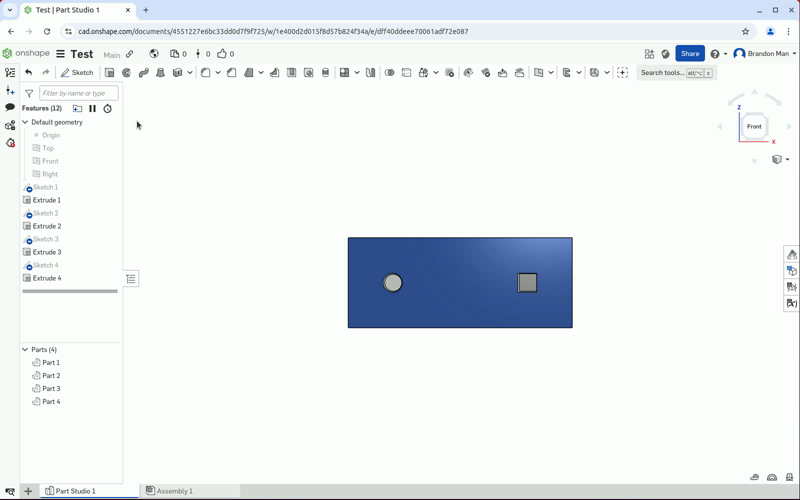
key(shift+h)
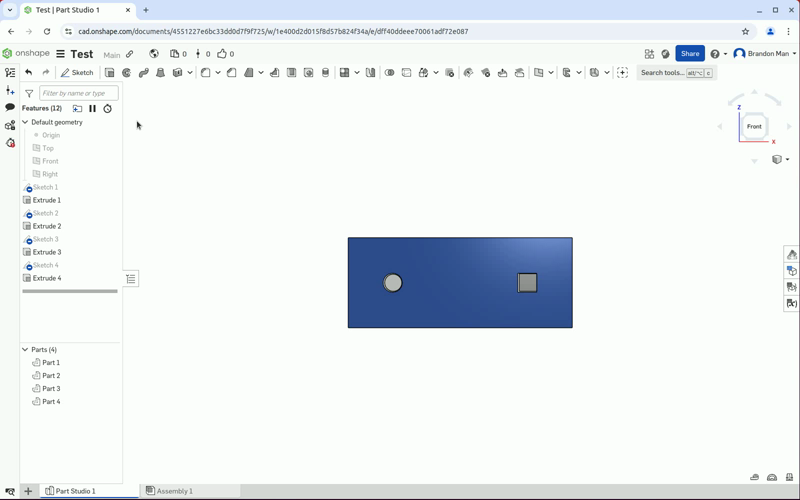
key(shift+h)
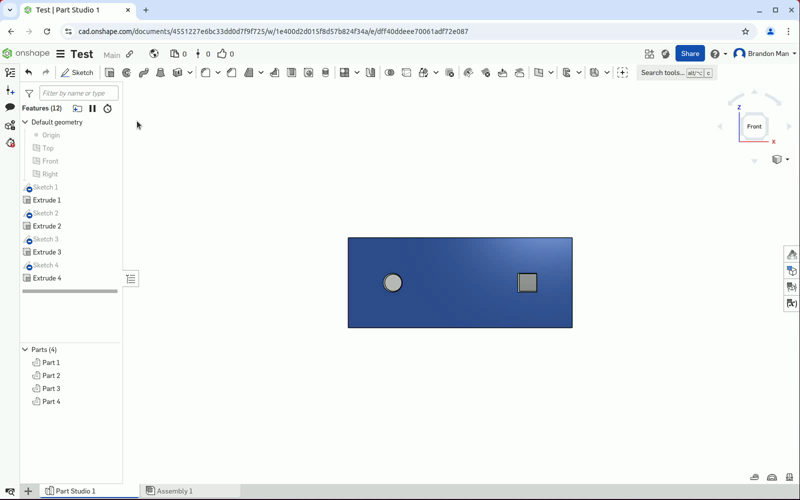
mouse_move(73, 189)
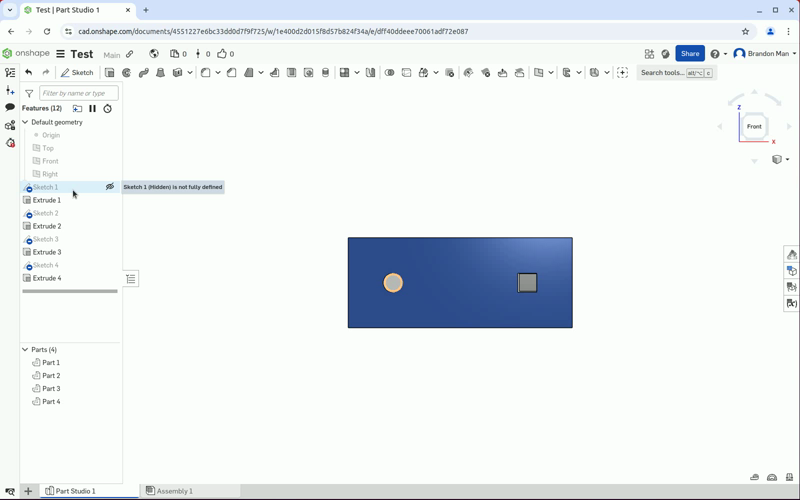
click(73, 189)
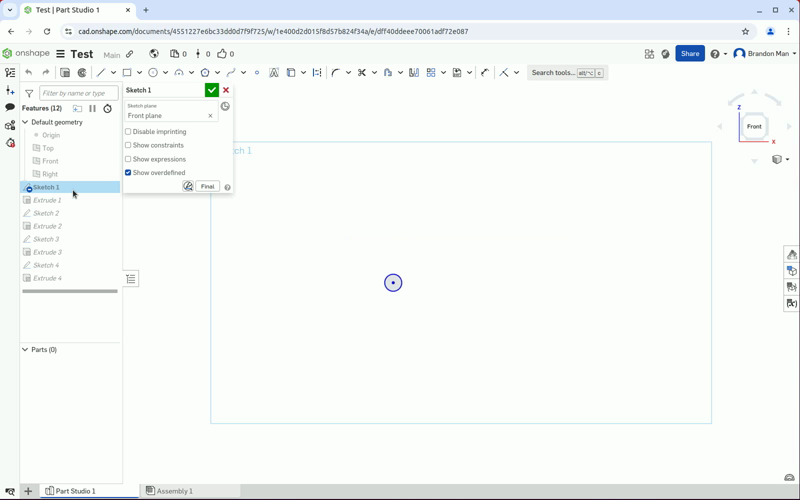
mouse_move(229, 92)
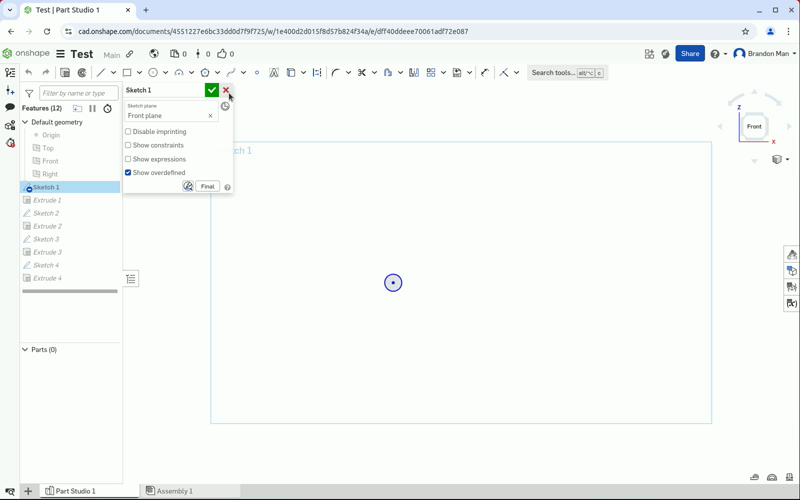
click(229, 92)
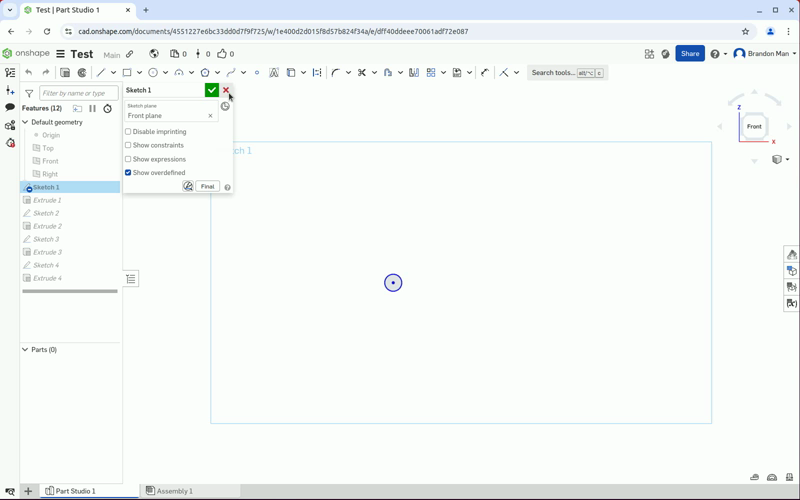
key(shift+s)
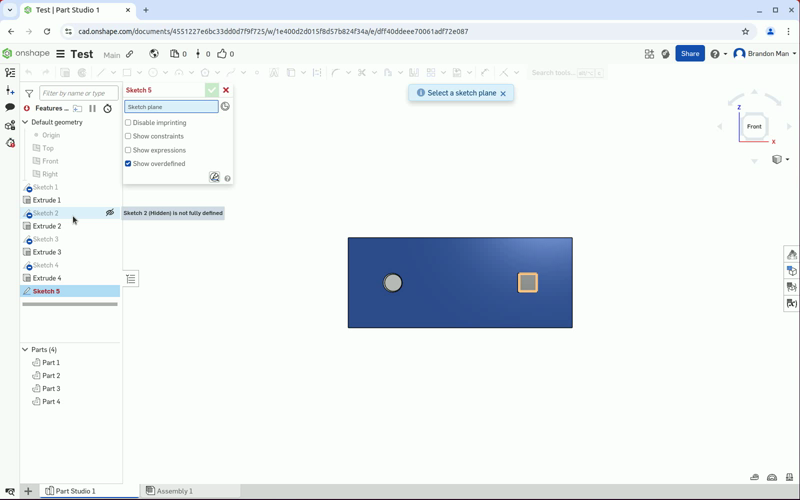
scroll(3)
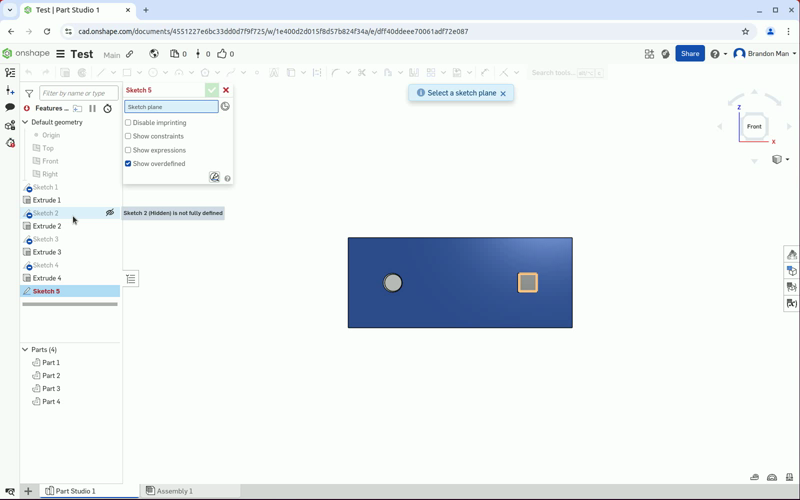
mouse_move(73, 163)
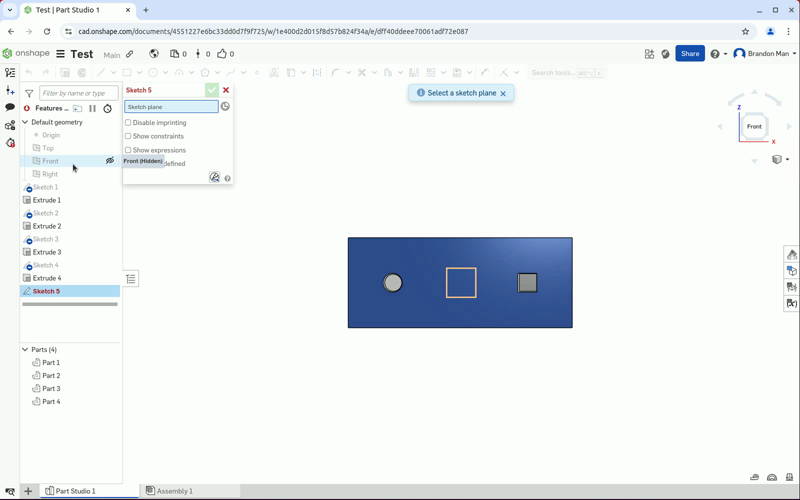
click(73, 163)
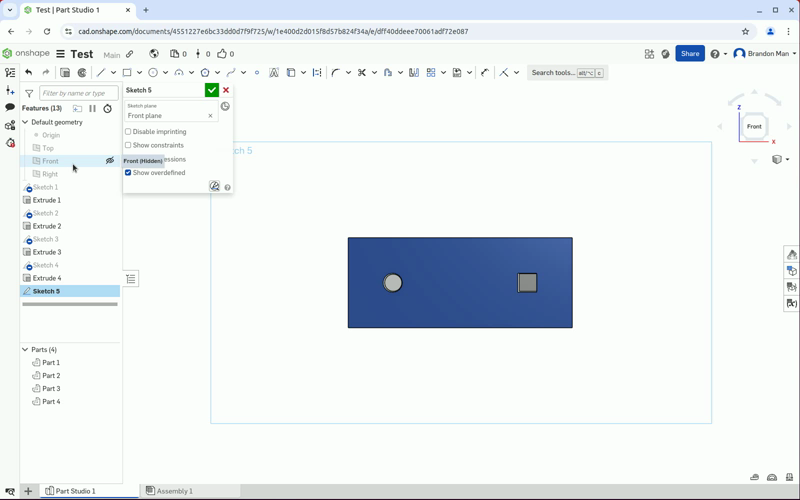
mouse_move(73, 352)
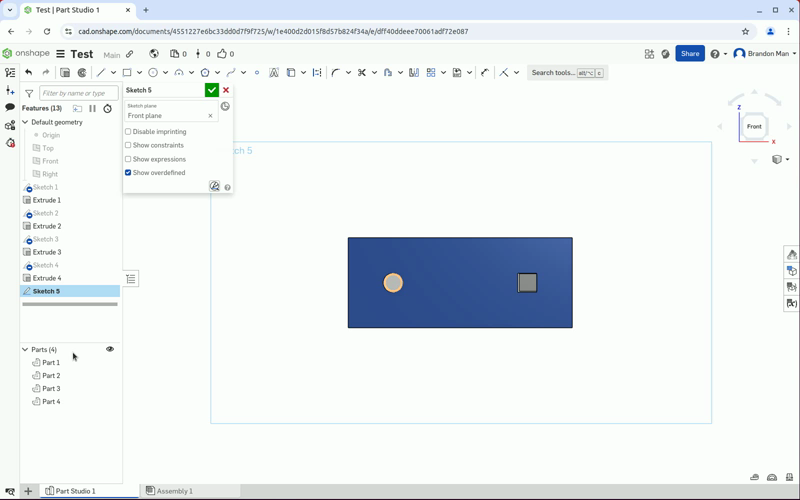
key(y)
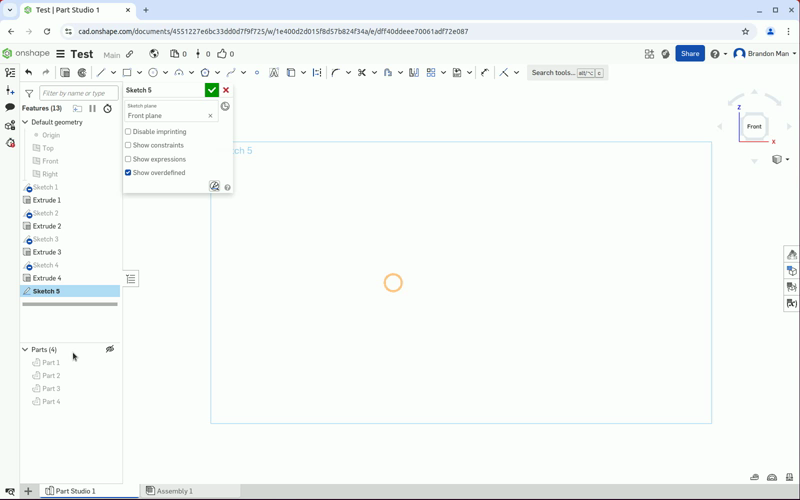
key(l)
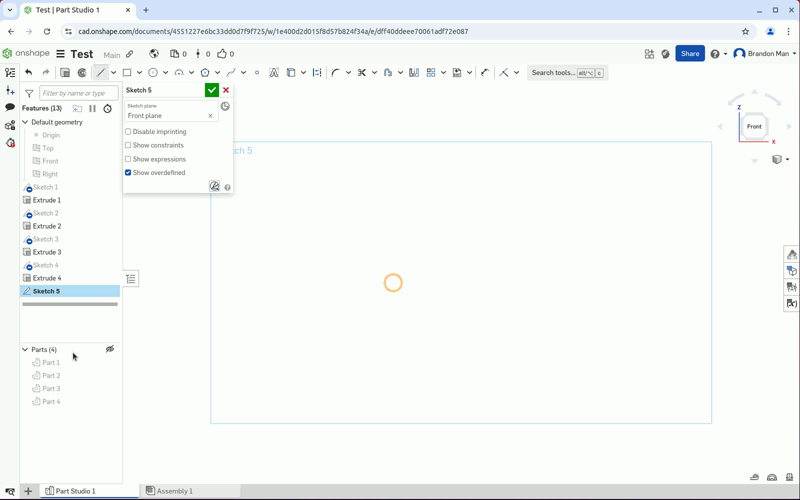
key_down(shift)
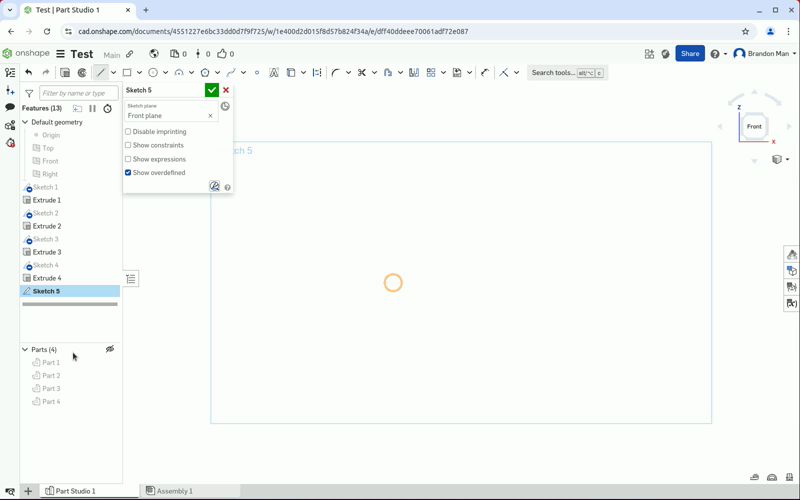
mouse_move(519, 291)
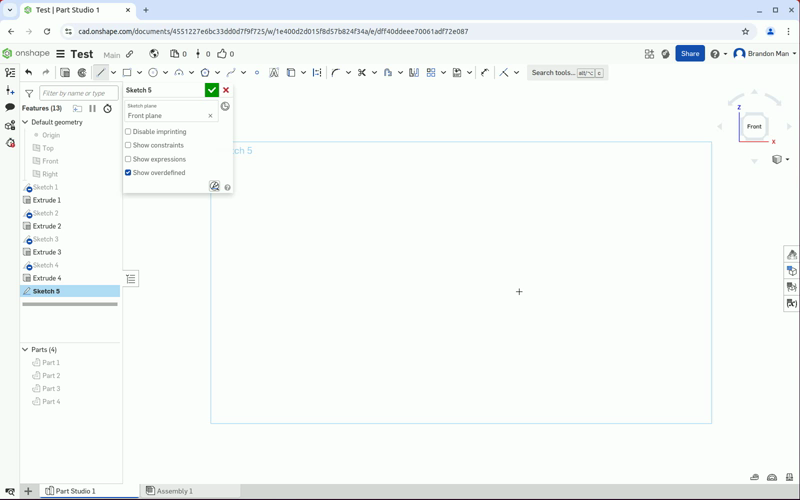
click(519, 291)
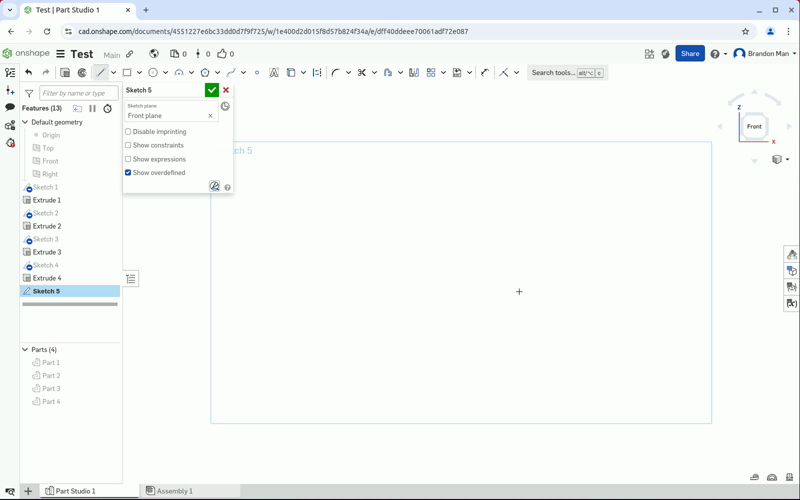
key_up(shift)
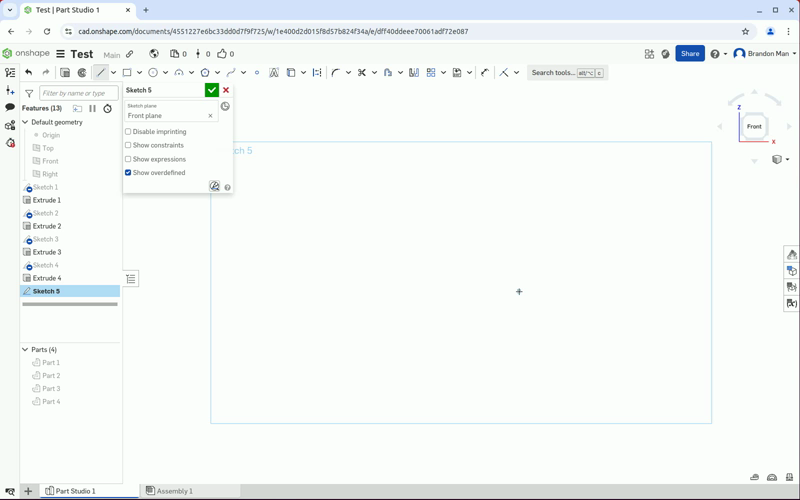
key_down(shift)
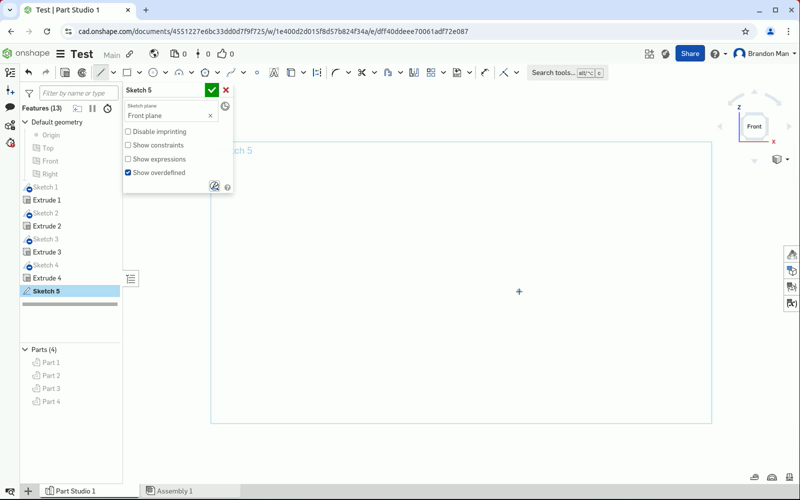
mouse_move(549, 291)
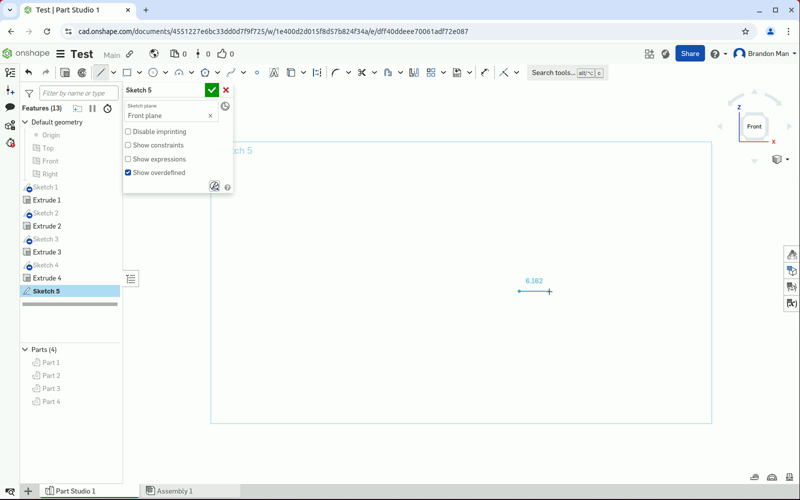
mouse_move(536, 291)
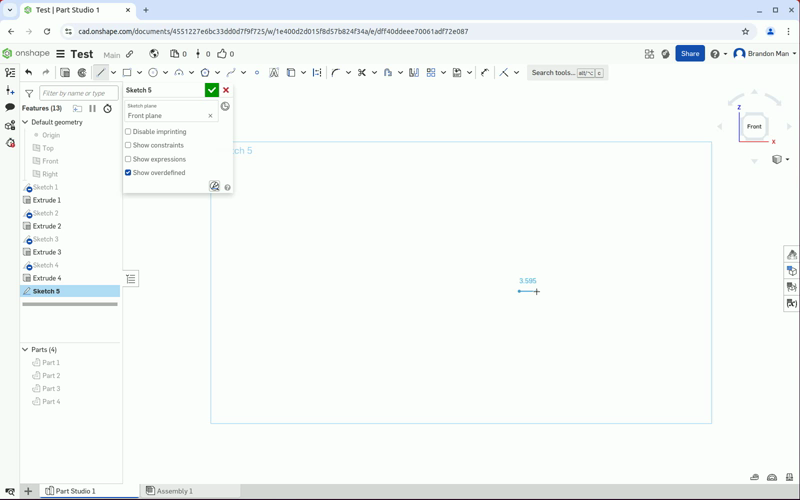
click(536, 291)
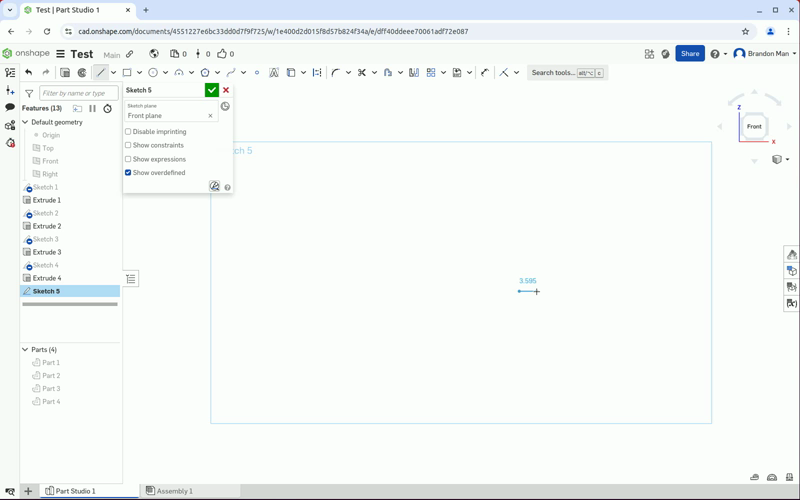
key_up(shift)
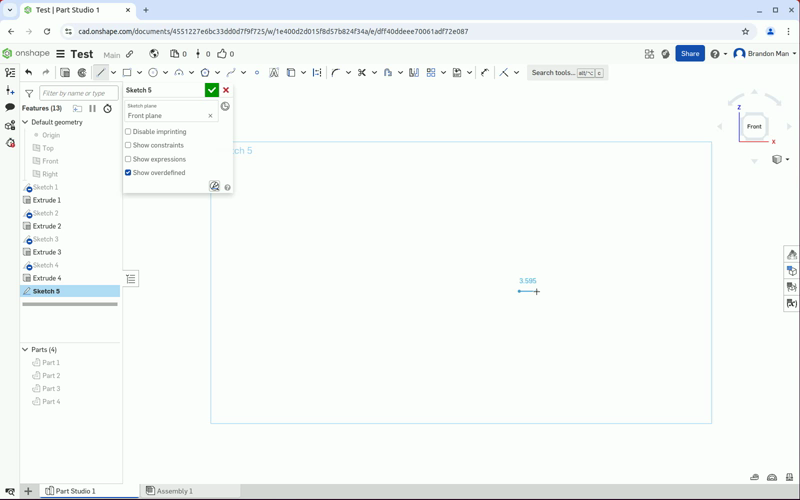
key_down(shift)
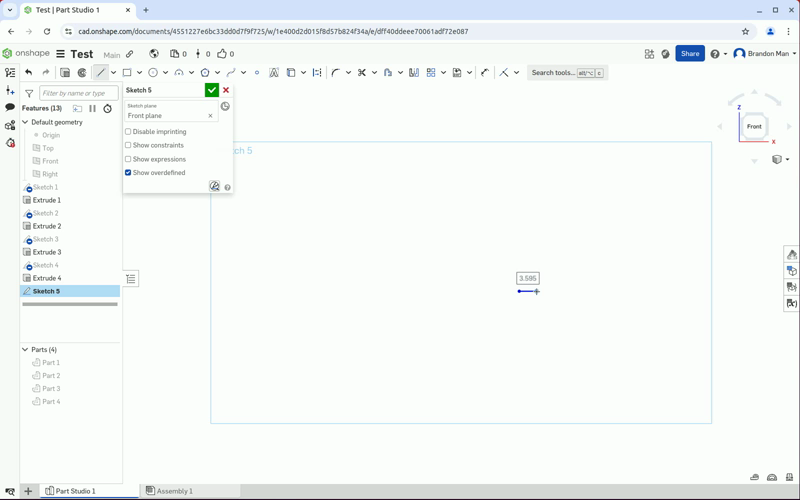
mouse_move(566, 291)
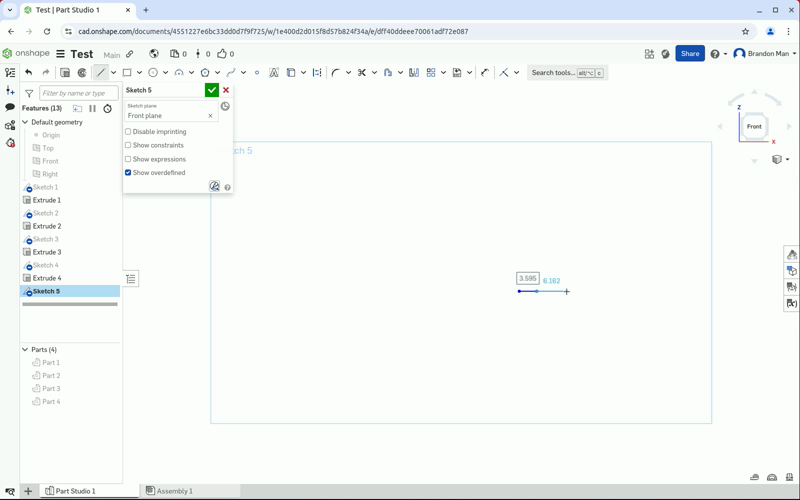
mouse_move(536, 273)
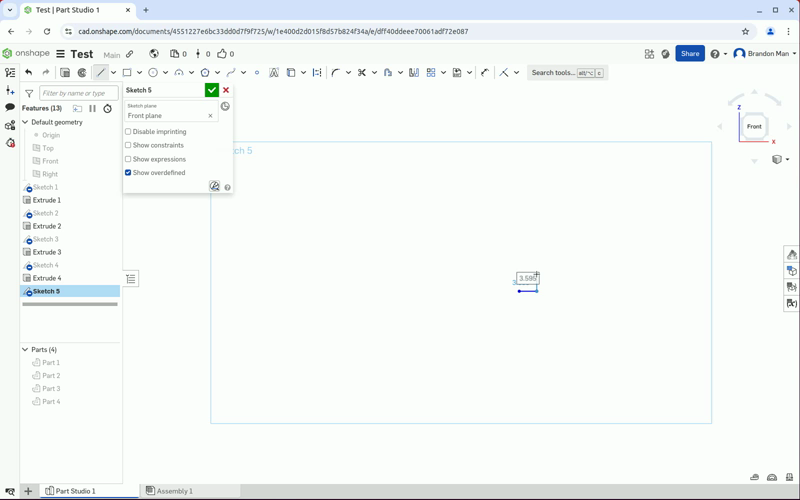
click(536, 273)
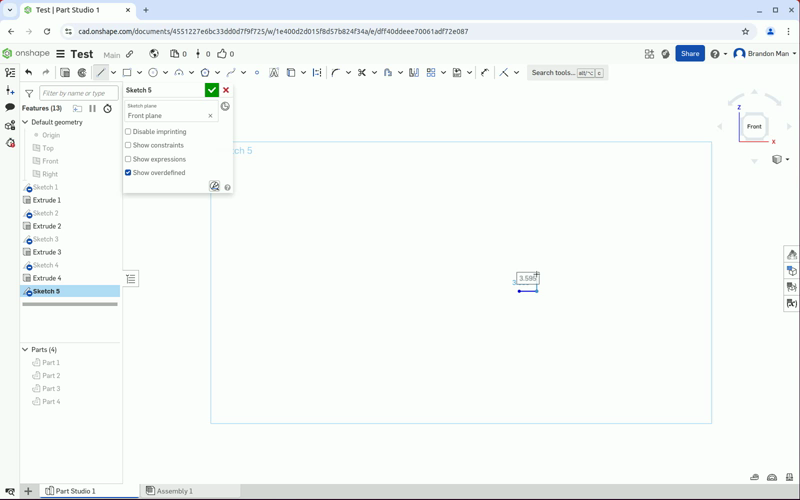
key_up(shift)
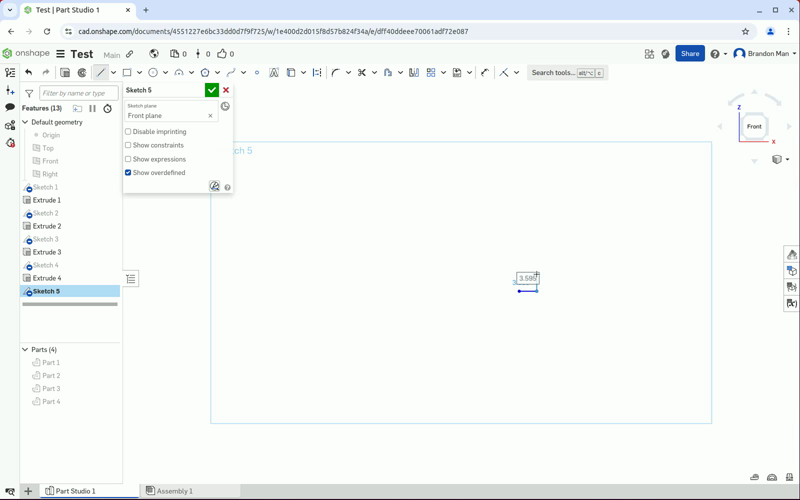
key_down(shift)
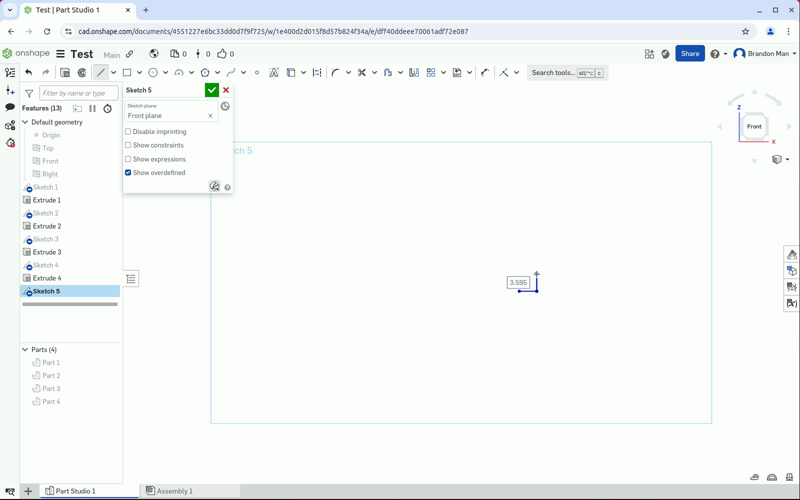
mouse_move(566, 273)
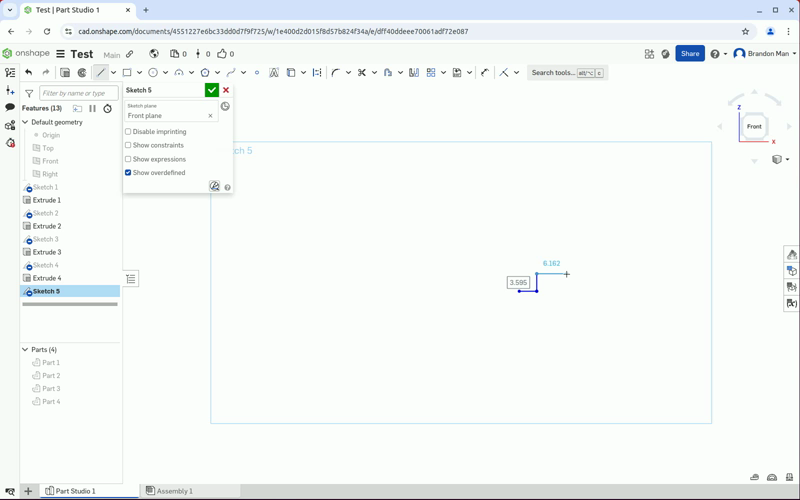
mouse_move(519, 273)
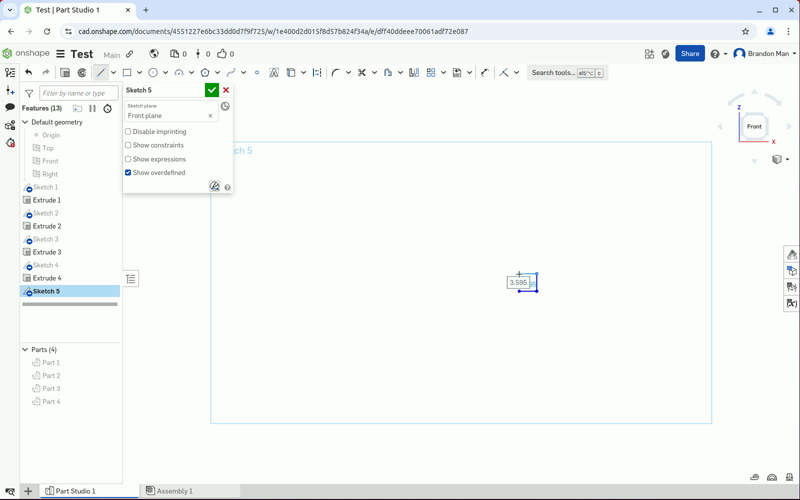
click(519, 273)
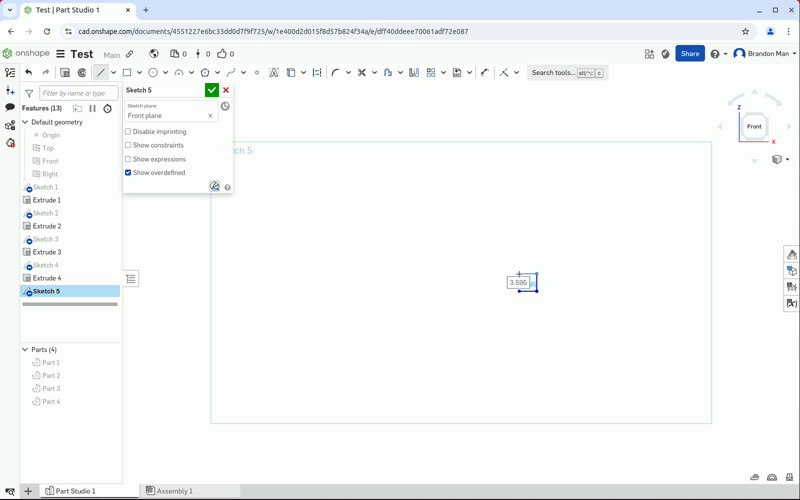
key_up(shift)
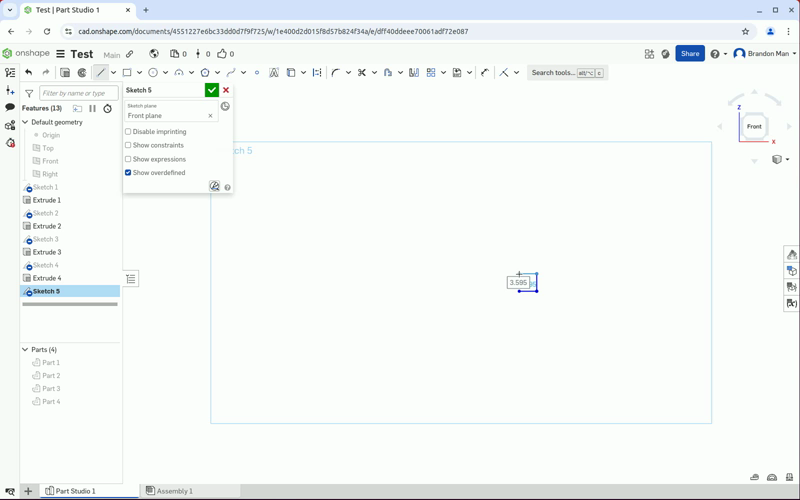
mouse_move(549, 273)
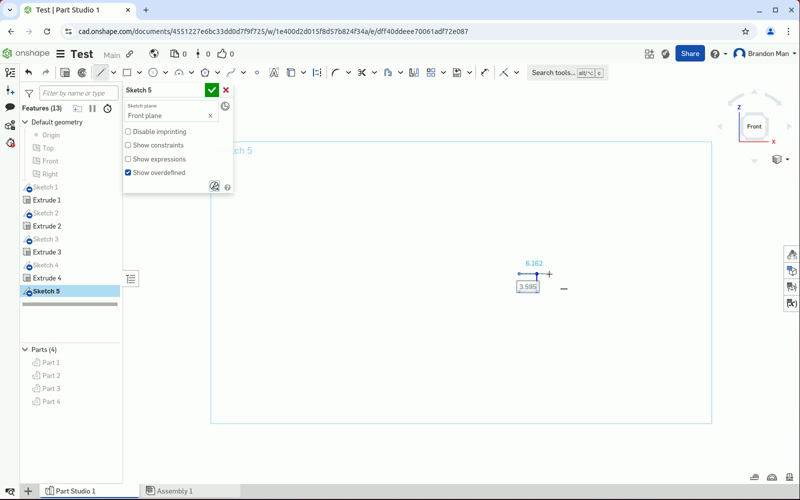
key_down(shift)
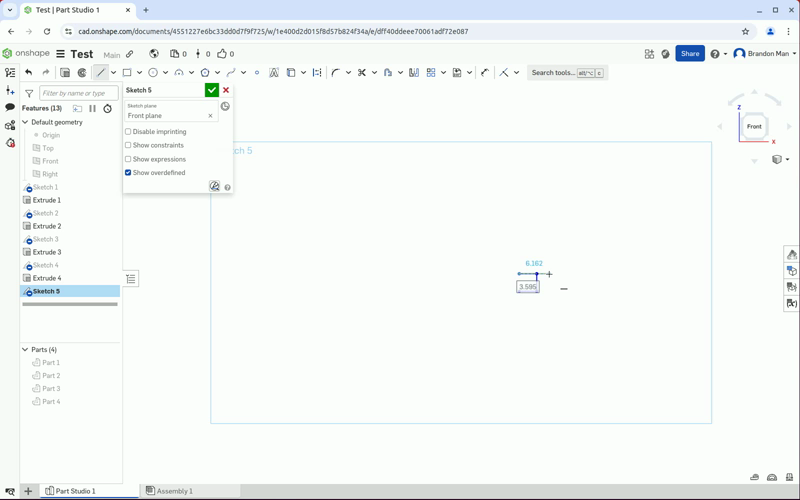
mouse_move(519, 291)
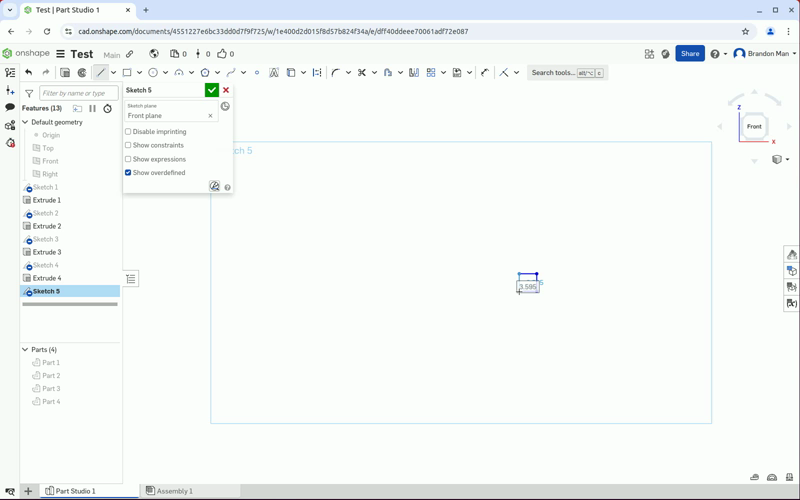
key_up(shift)
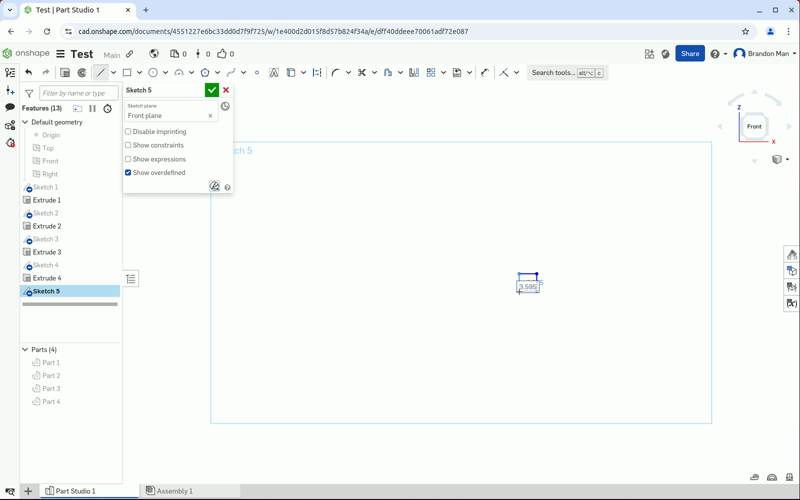
click(519, 291)
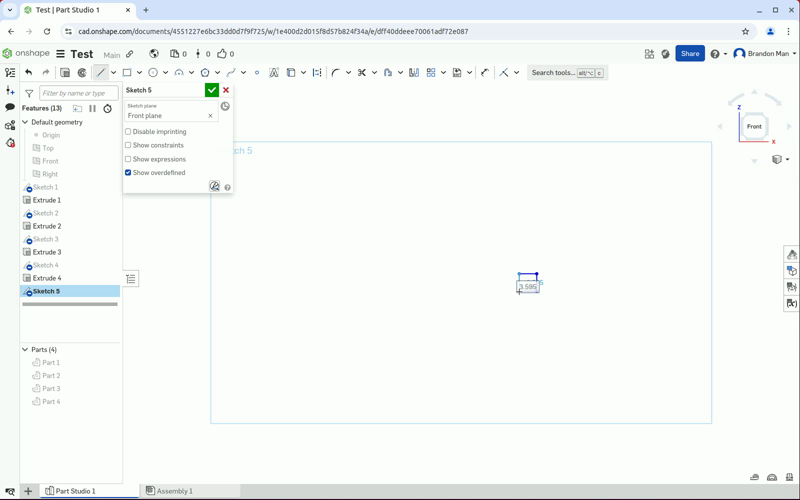
key(esc)
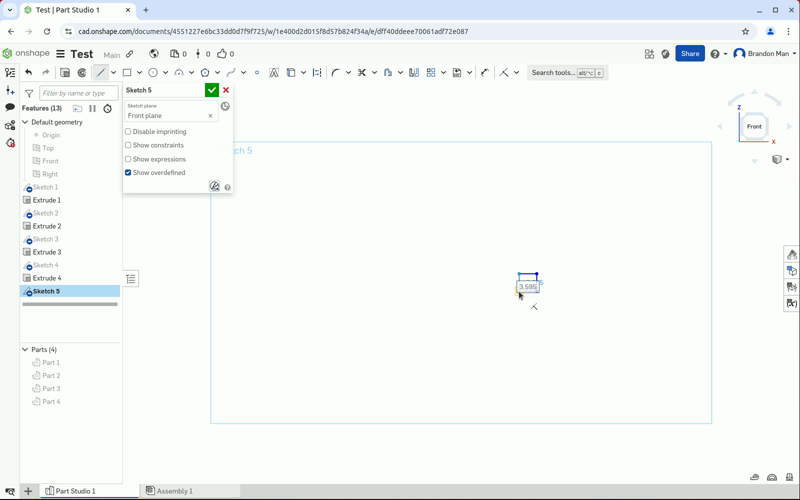
mouse_move(530, 288)
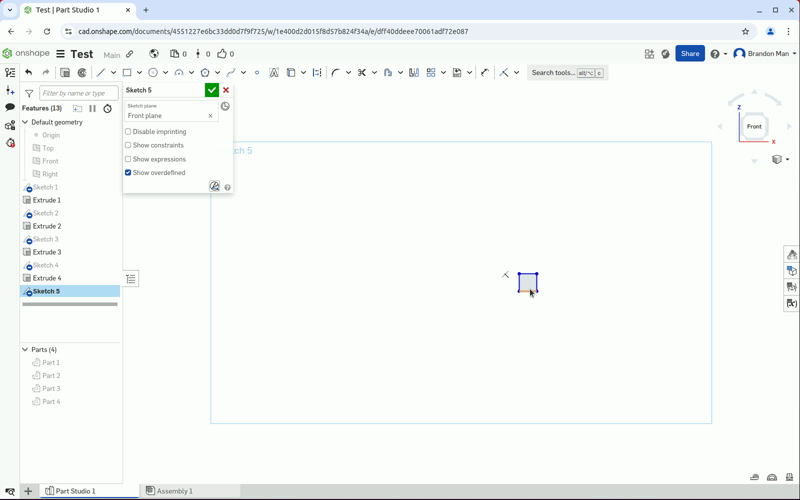
scroll(6)
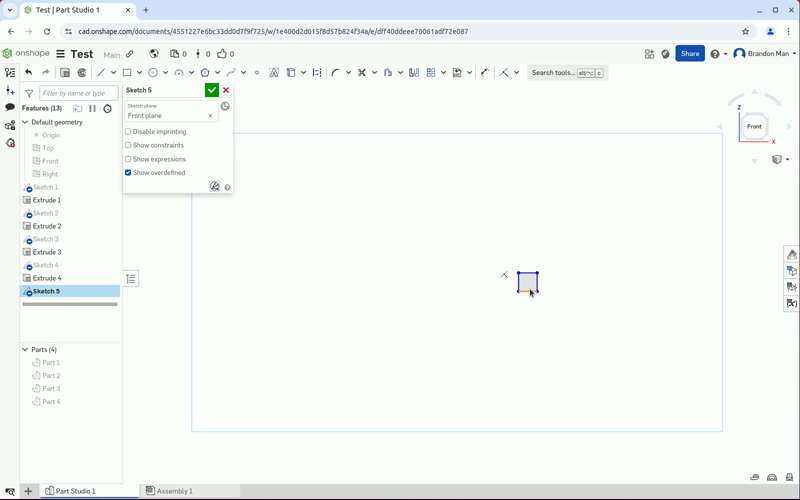
scroll(6)
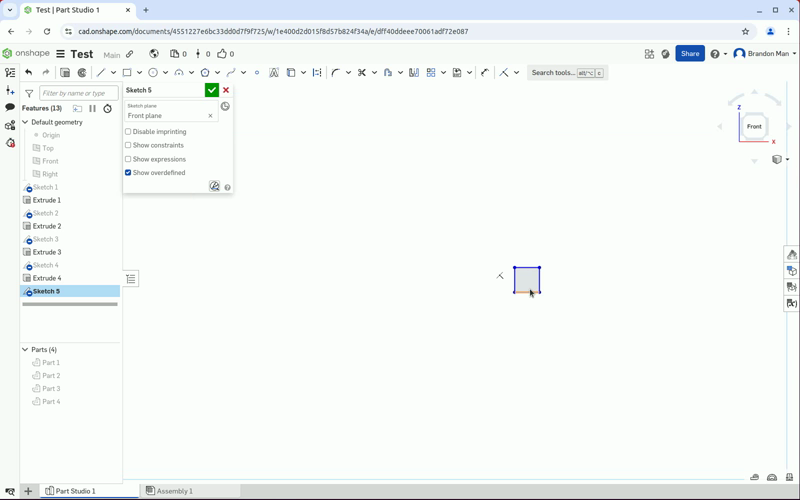
scroll(6)
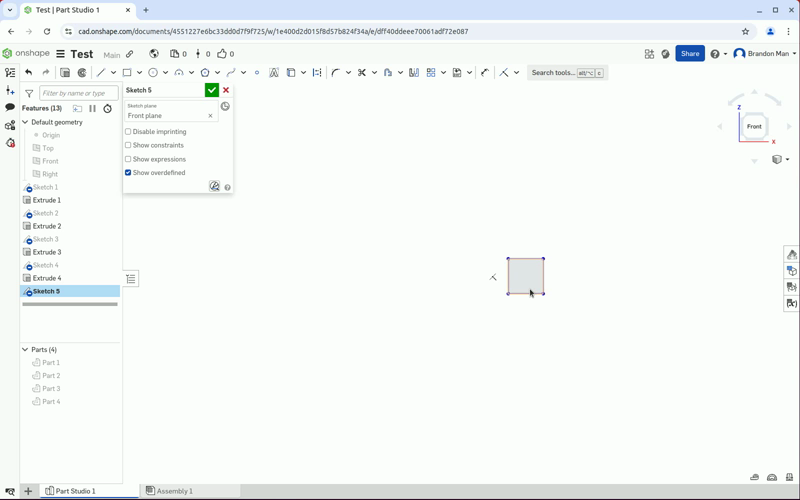
scroll(6)
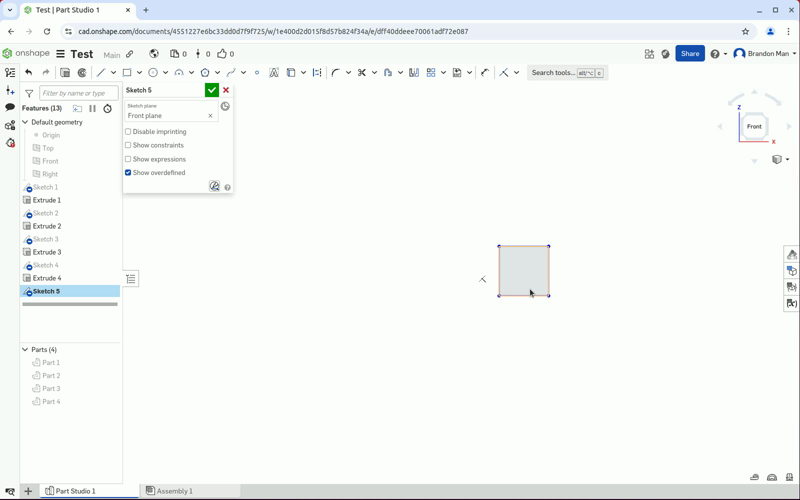
scroll(6)
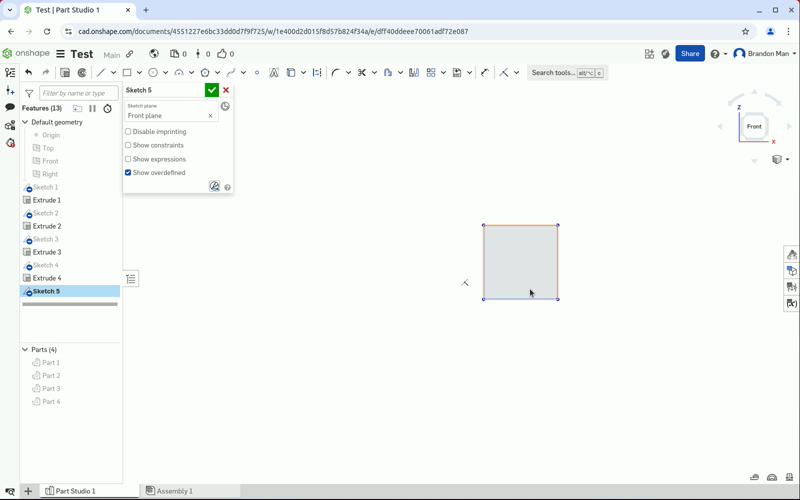
scroll(6)
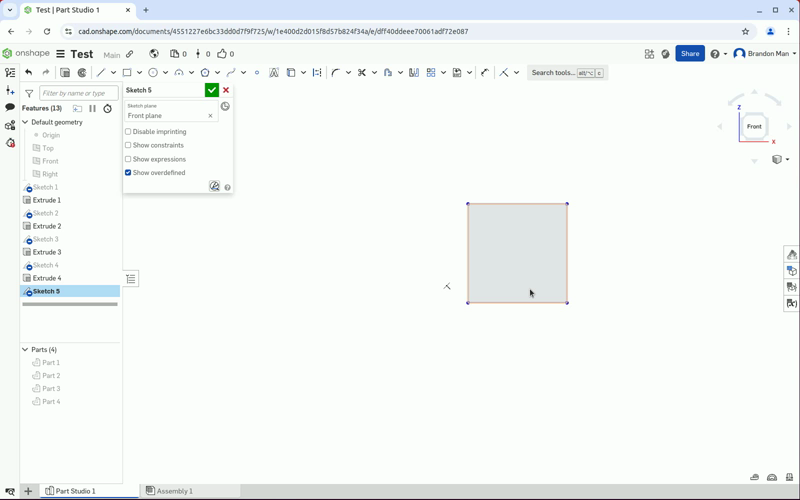
scroll(6)
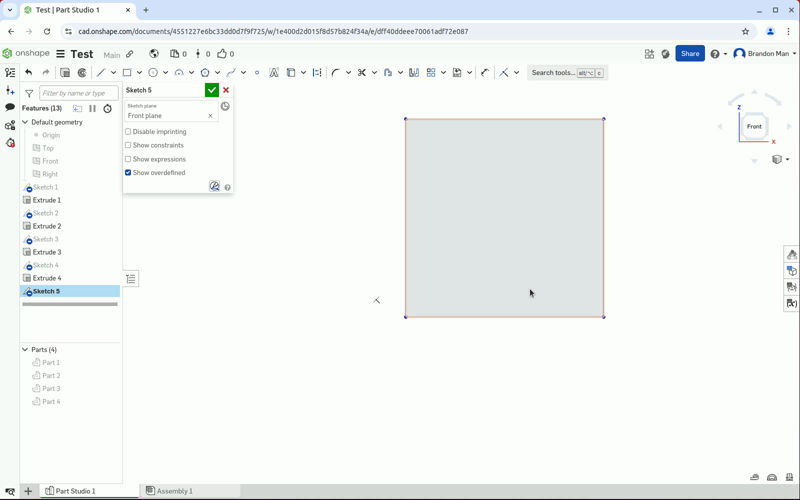
click(530, 288)
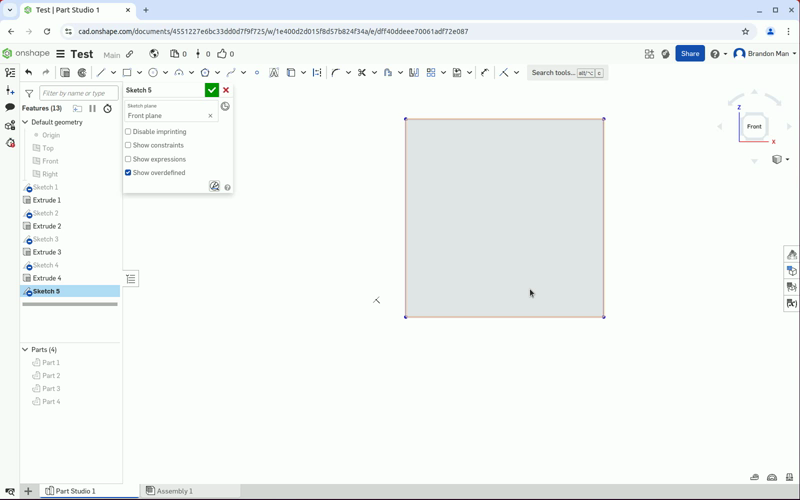
scroll(-6)
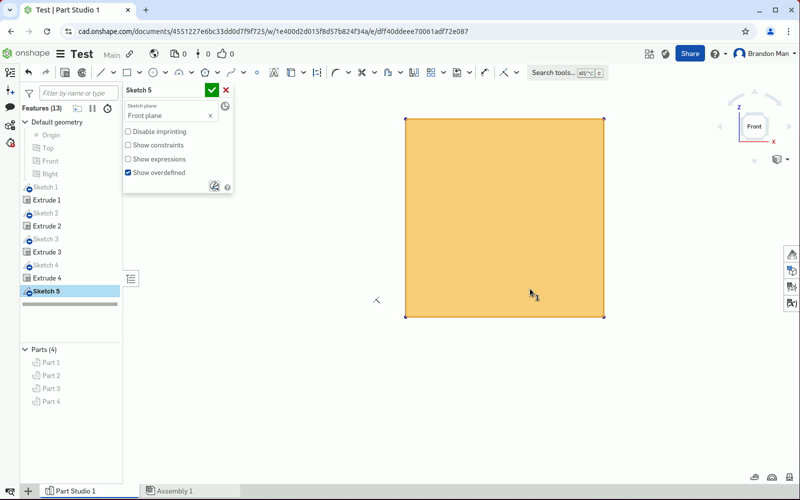
scroll(-6)
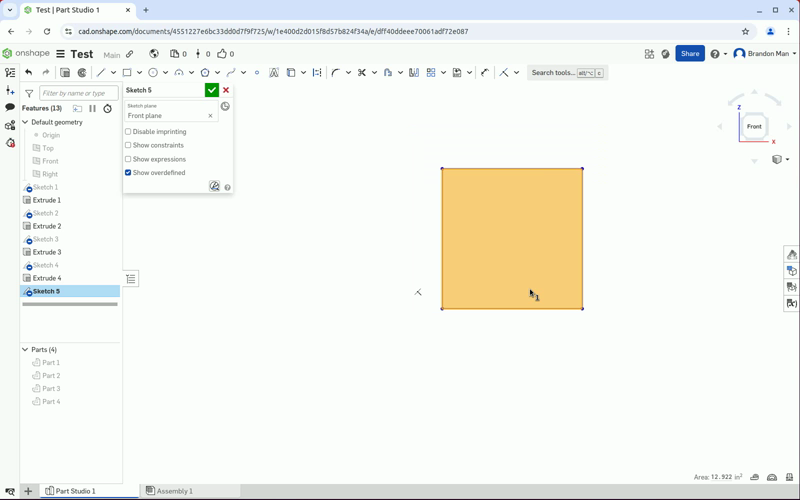
scroll(-6)
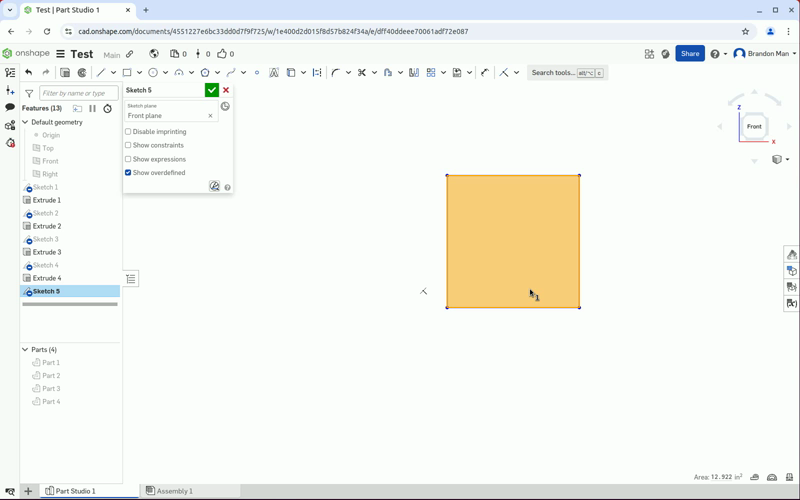
scroll(-6)
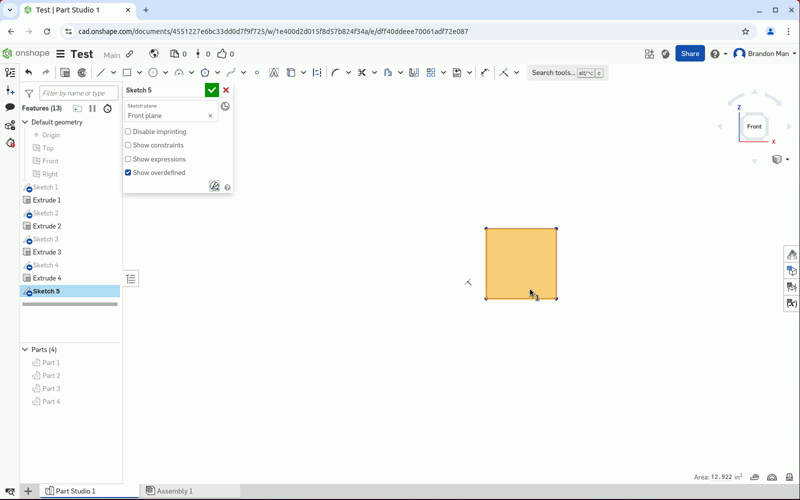
scroll(-6)
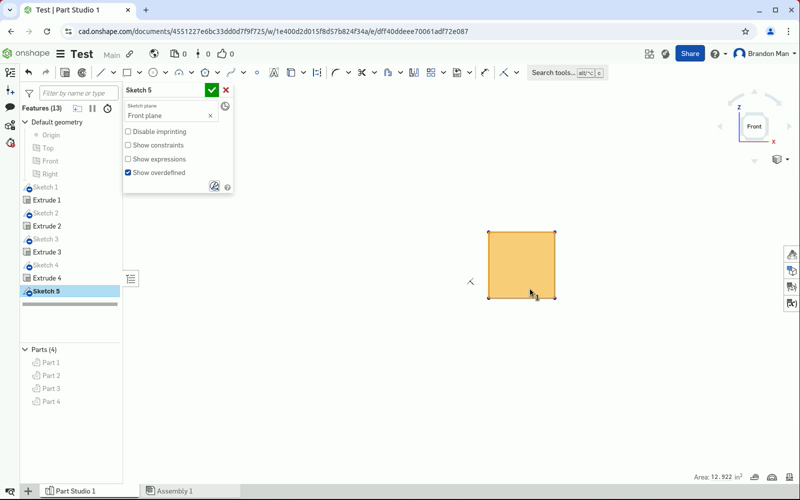
scroll(-6)
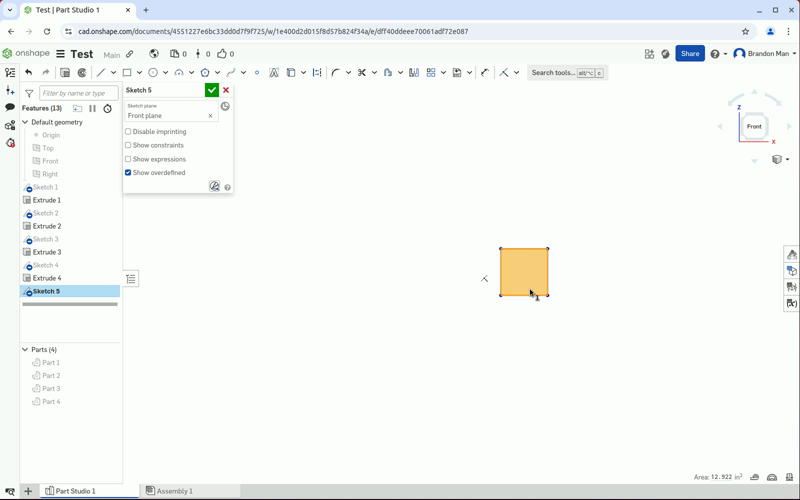
scroll(-6)
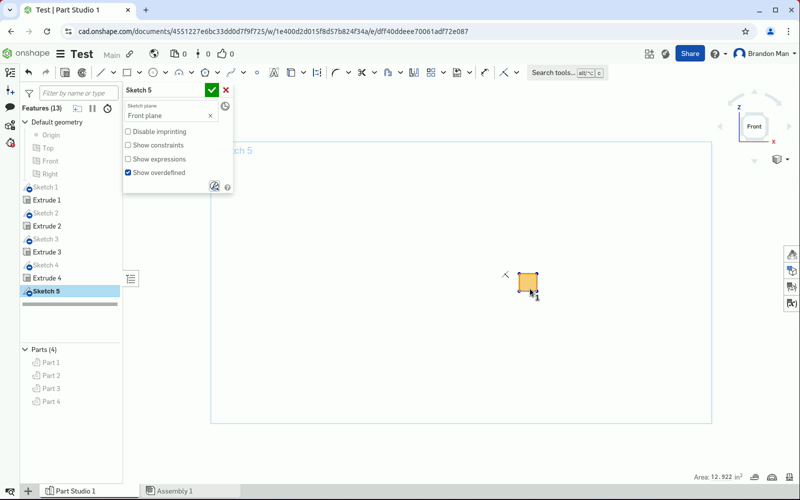
mouse_move(73, 352)
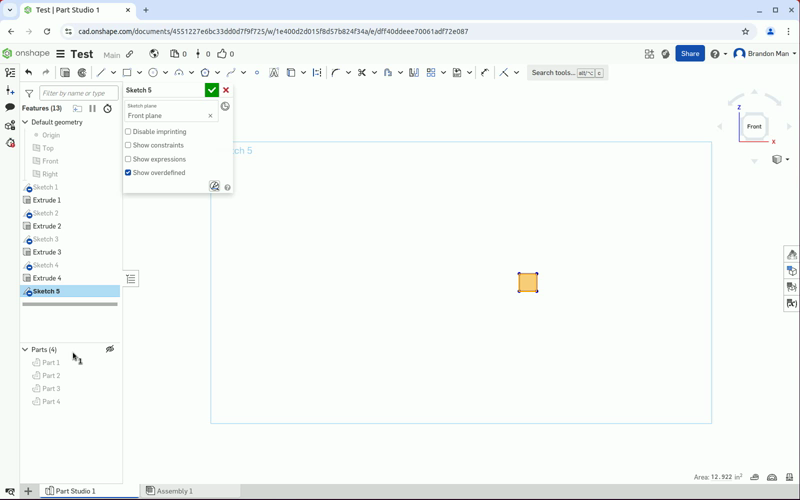
key(shift+y)
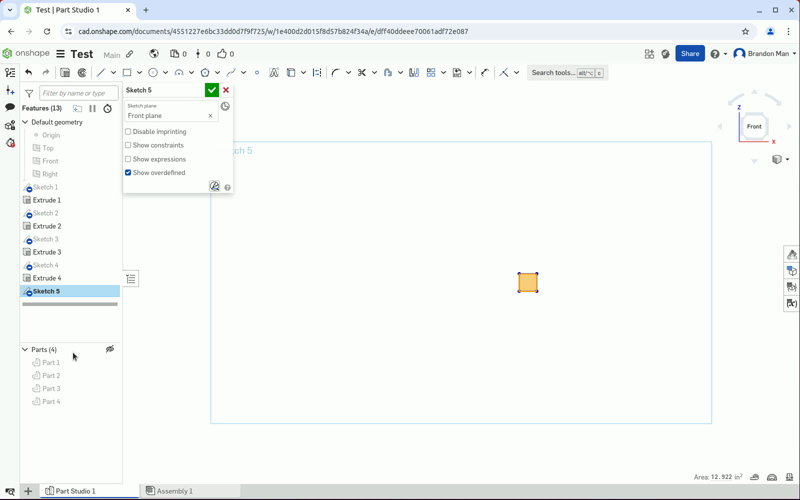
key(shift+e)
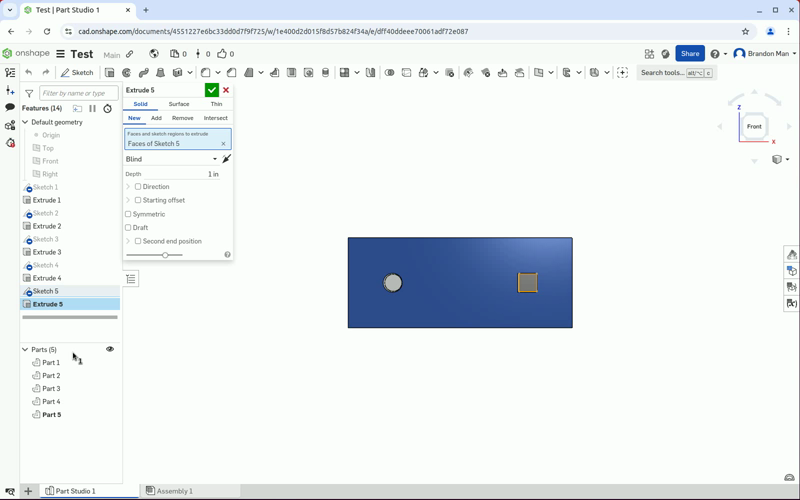
mouse_move(143, 106)
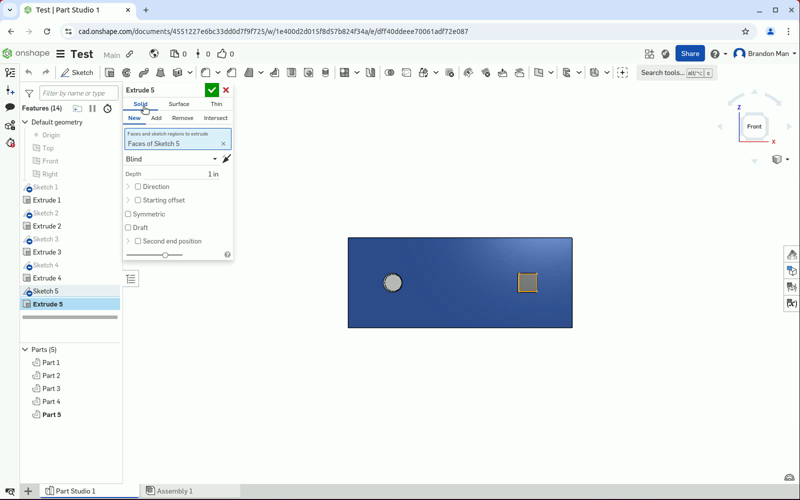
click(143, 106)
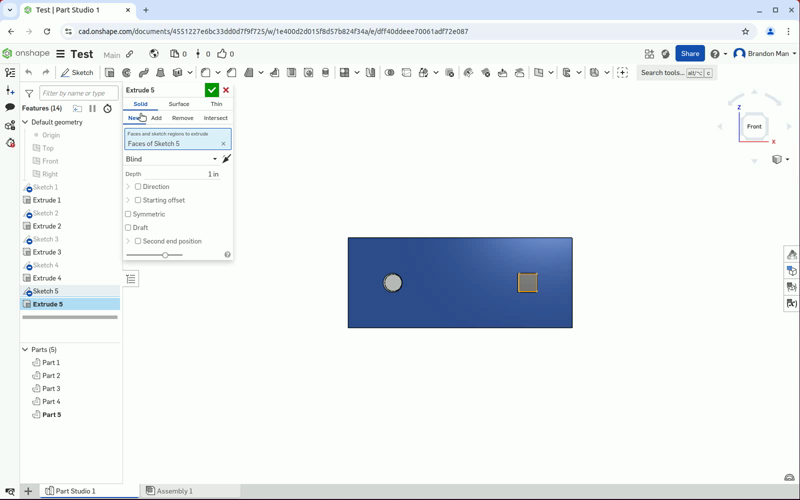
mouse_move(137, 120)
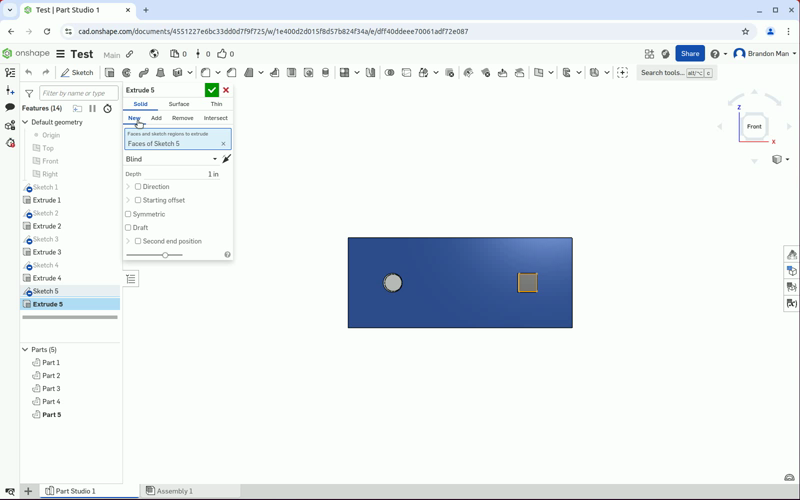
click(137, 120)
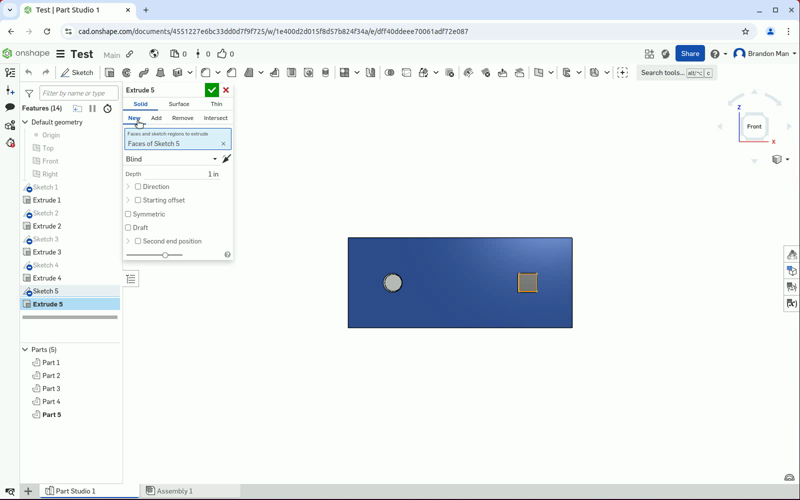
key(tab, 4)
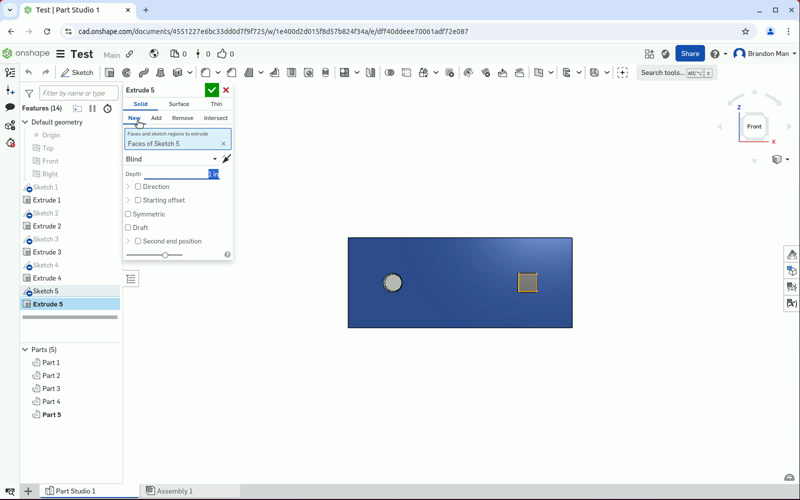
text(9.147)
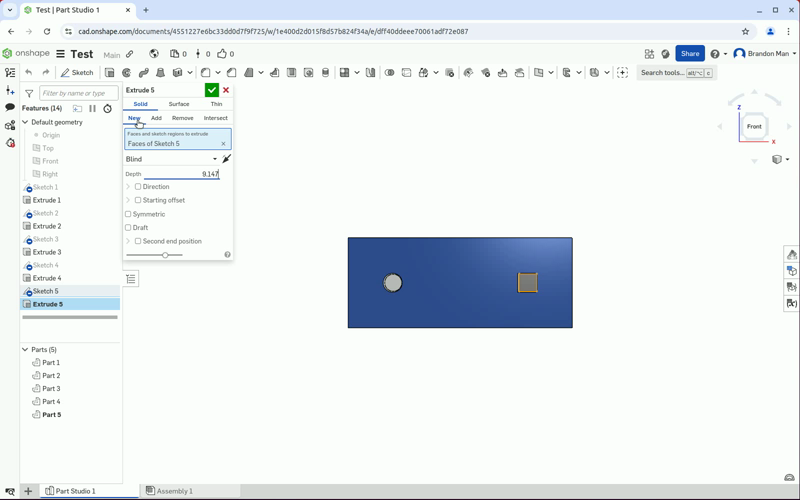
key(enter)
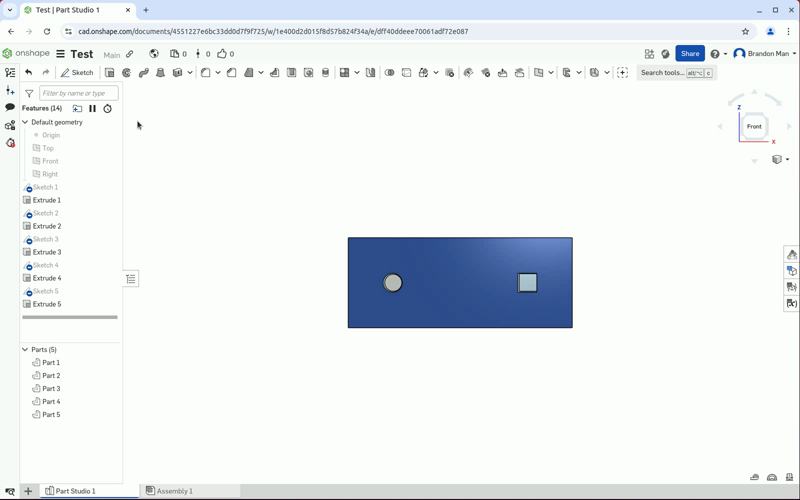
key(shift+h)
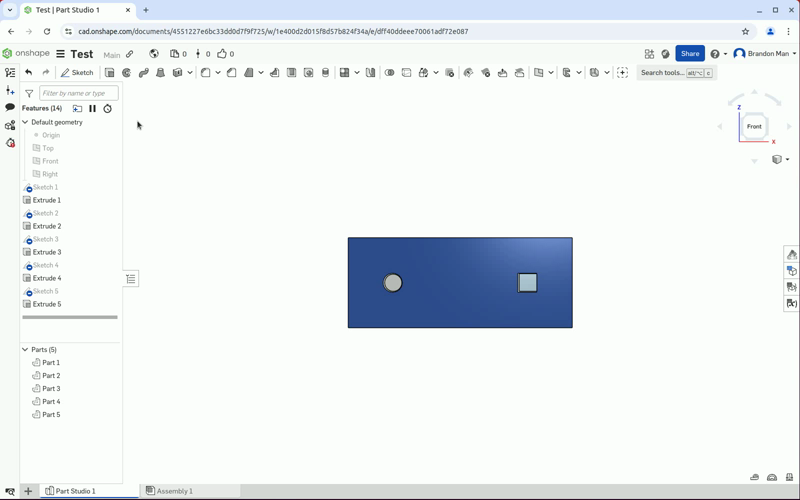
key(shift+h)
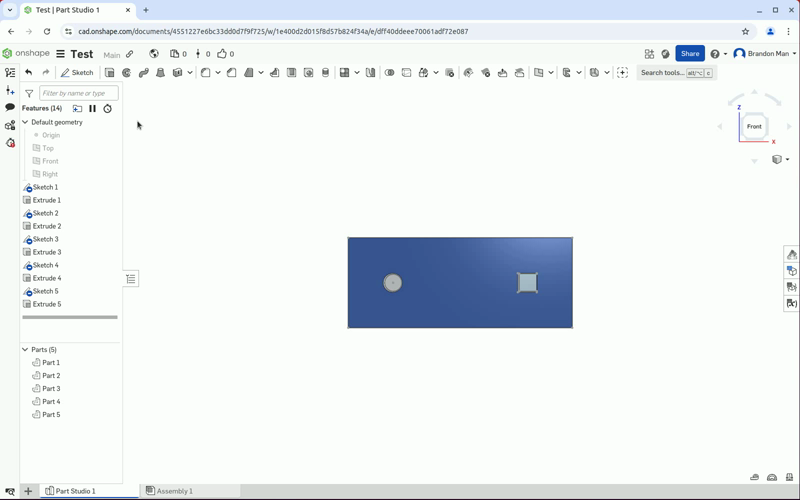
key(shift+7)
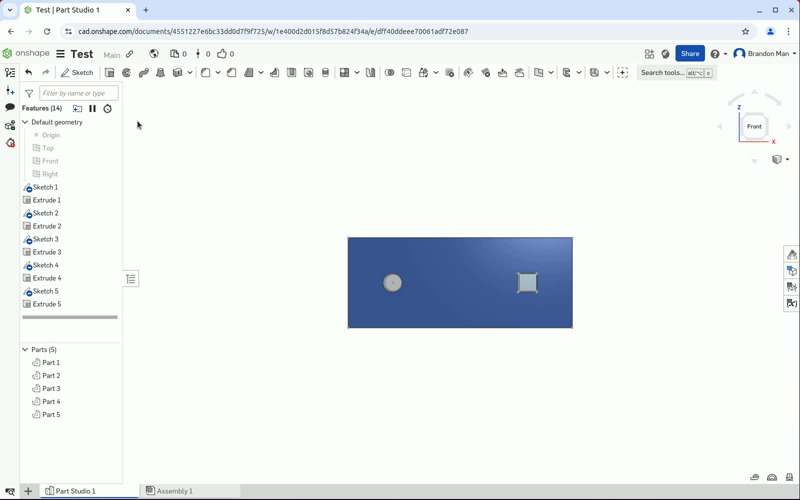
key(left, 2)
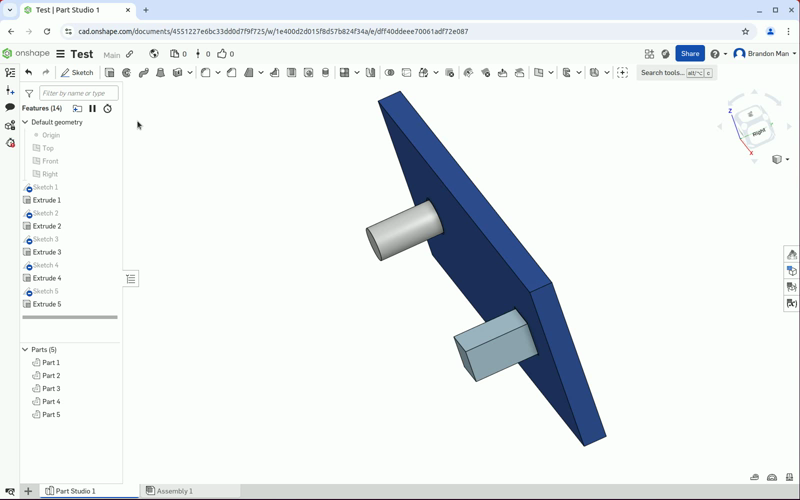
key(down, 2)
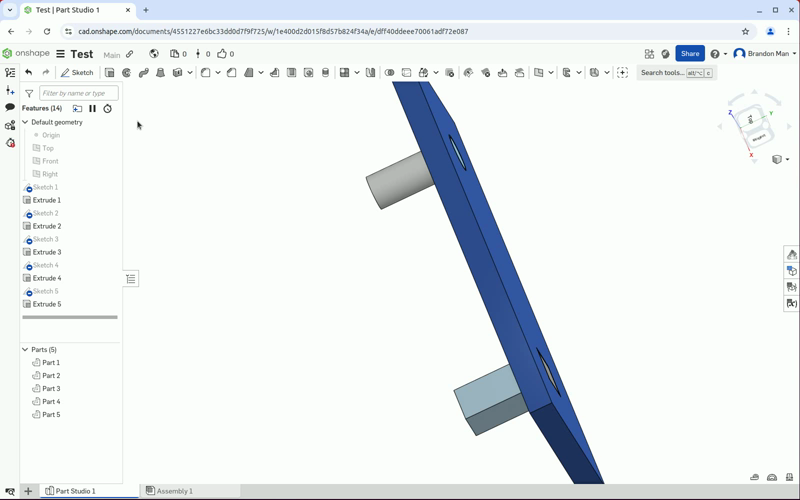
key(up, 2)
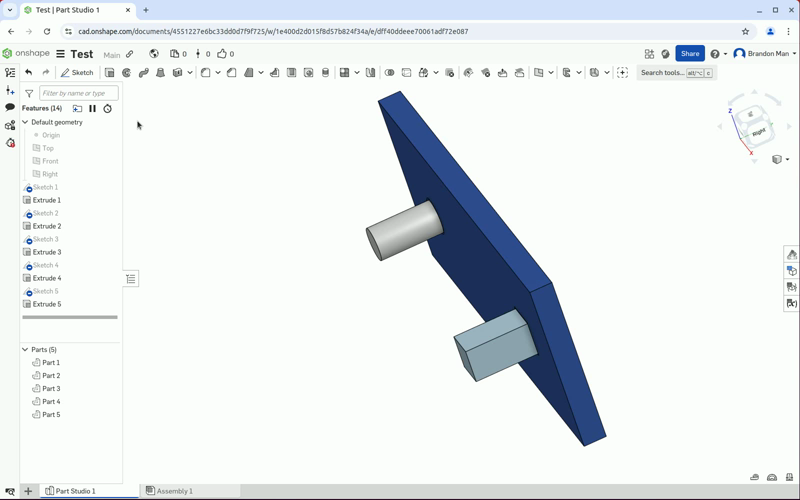
key(right, 2)
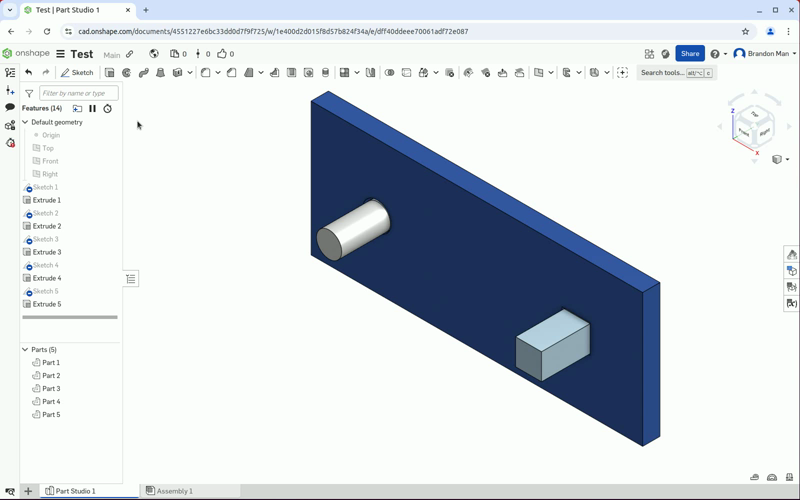
mouse_move(73, 189)
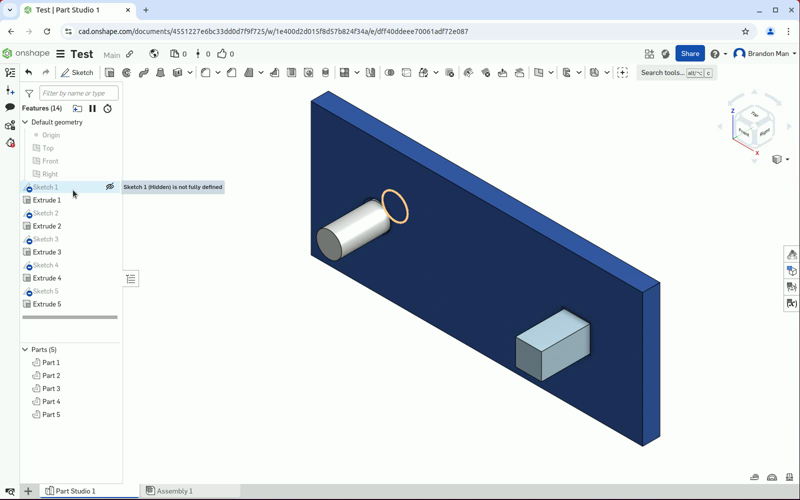
click(73, 189)